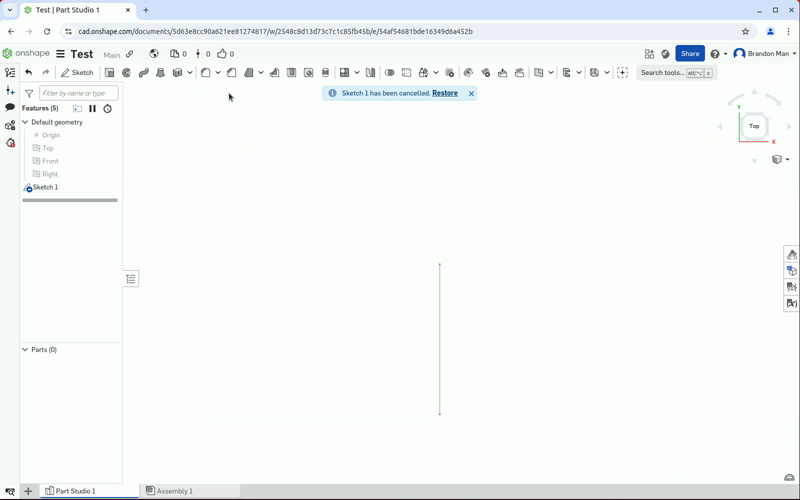
key(shift+h)
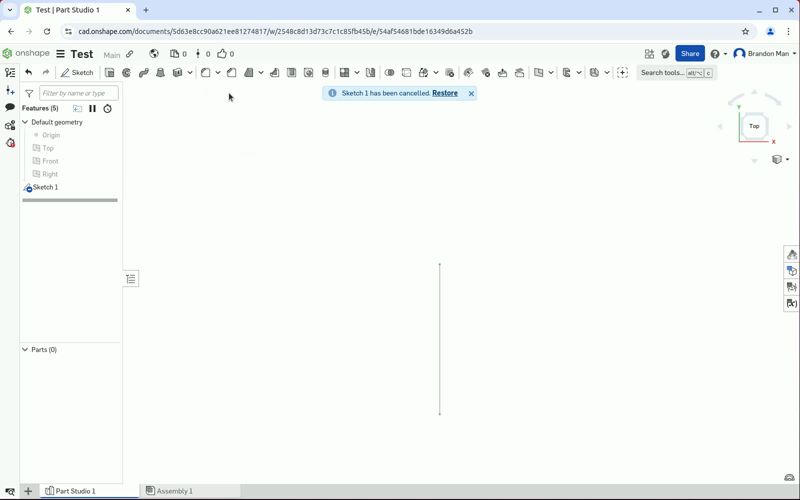
key(shift+s)
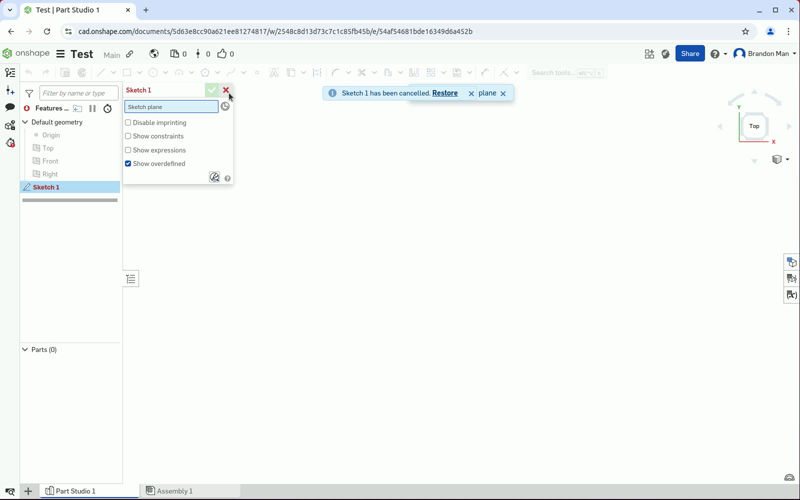
mouse_move(73, 150)
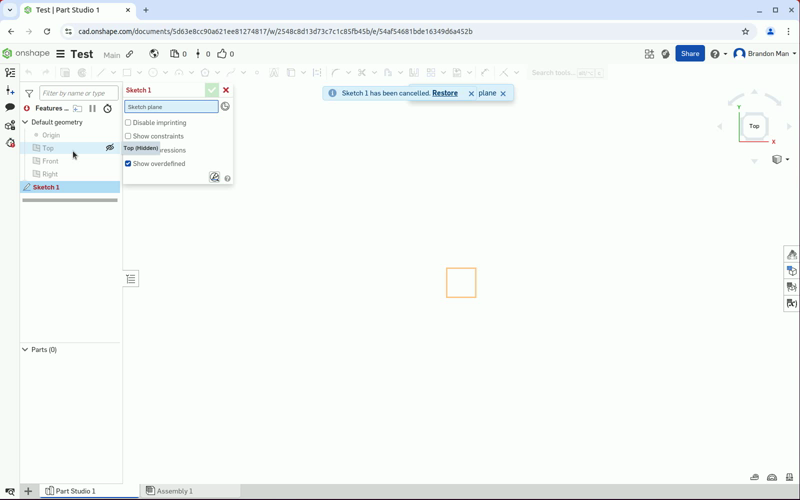
click(73, 150)
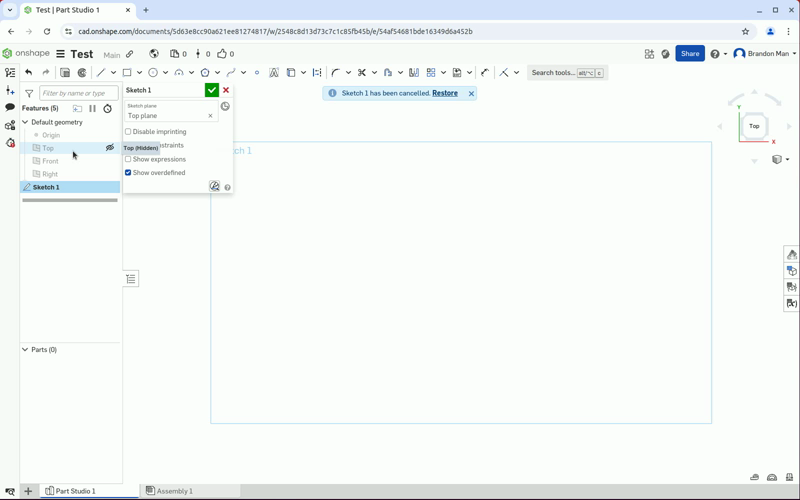
mouse_move(73, 352)
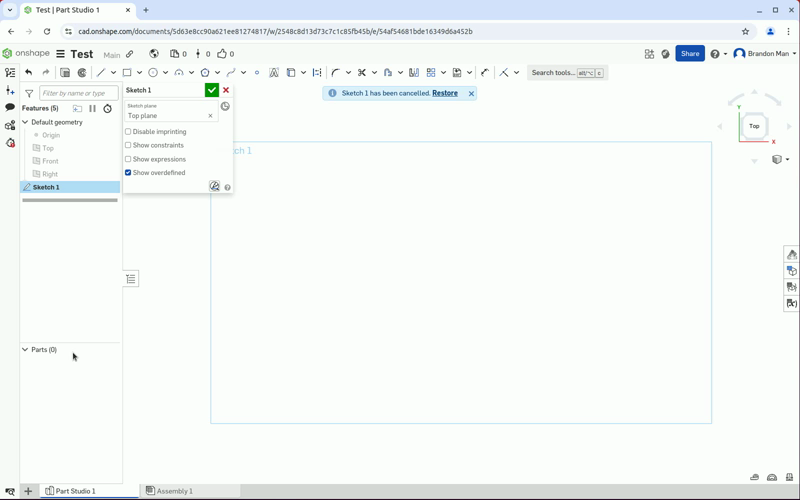
key(y)
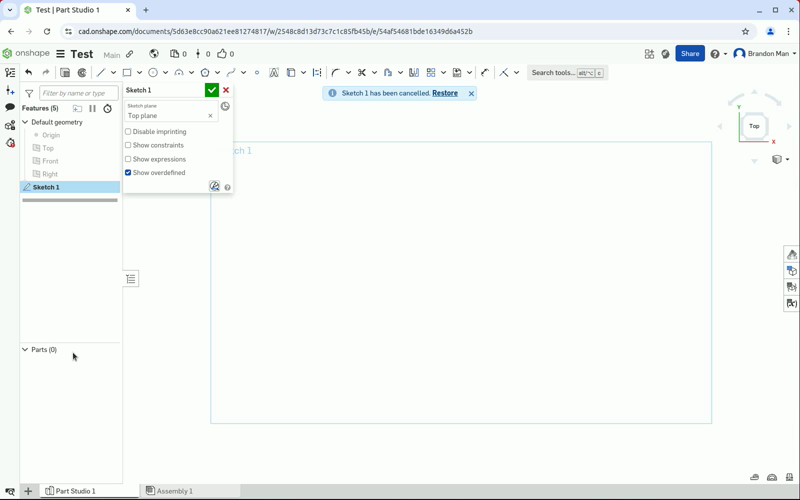
key(a)
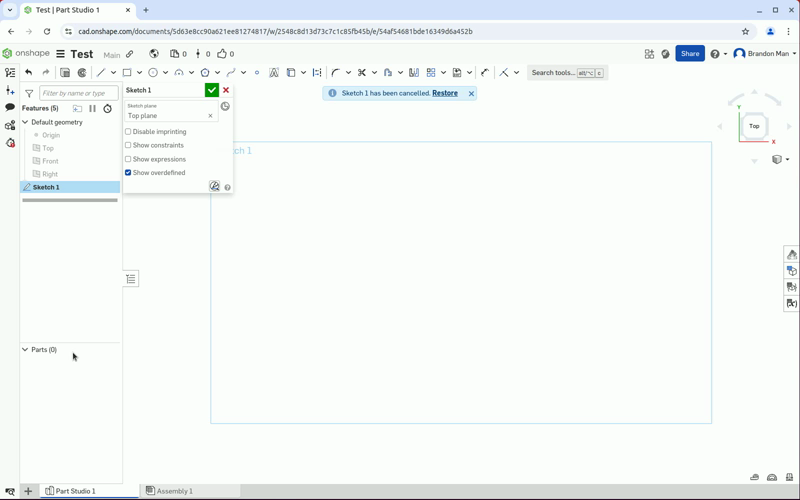
key_down(shift)
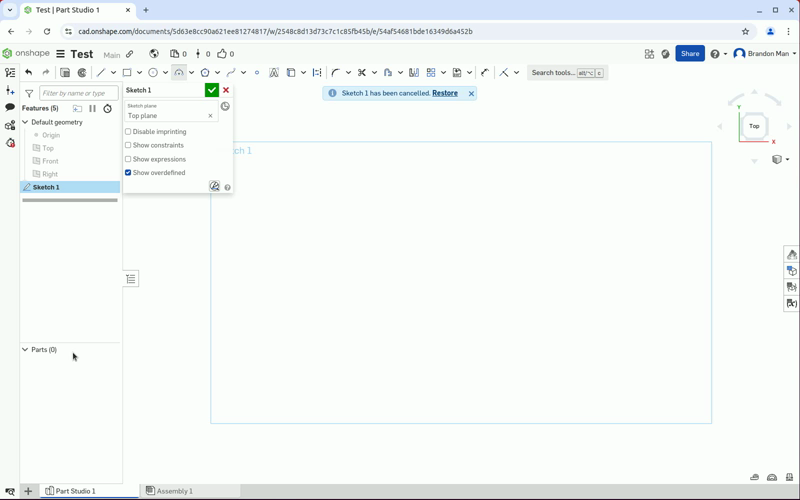
mouse_move(404, 384)
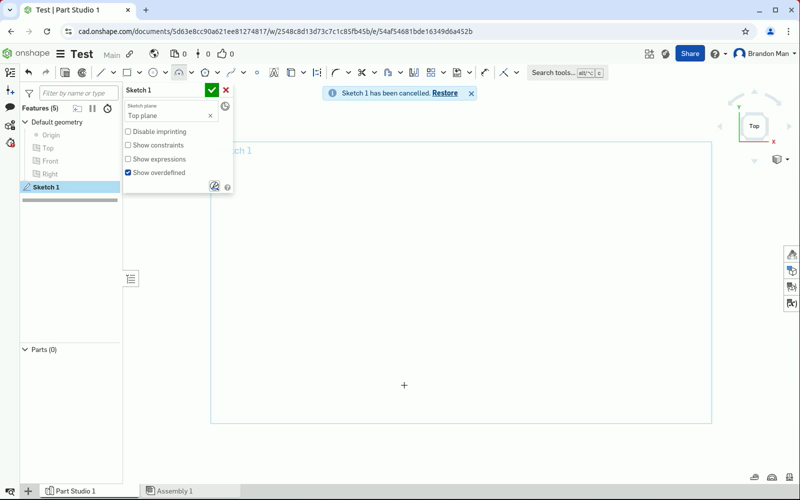
click(404, 384)
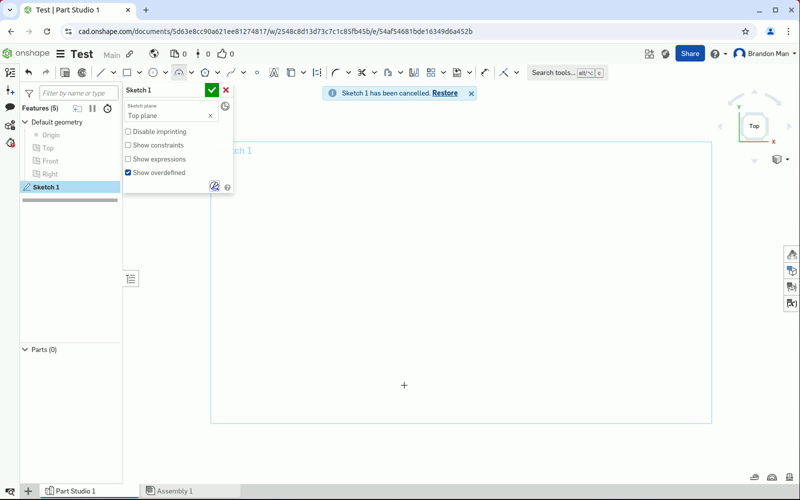
key_up(shift)
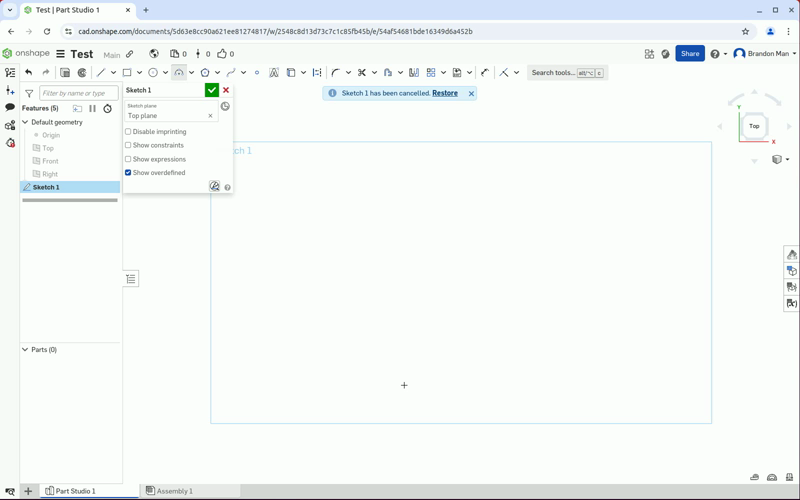
key_down(shift)
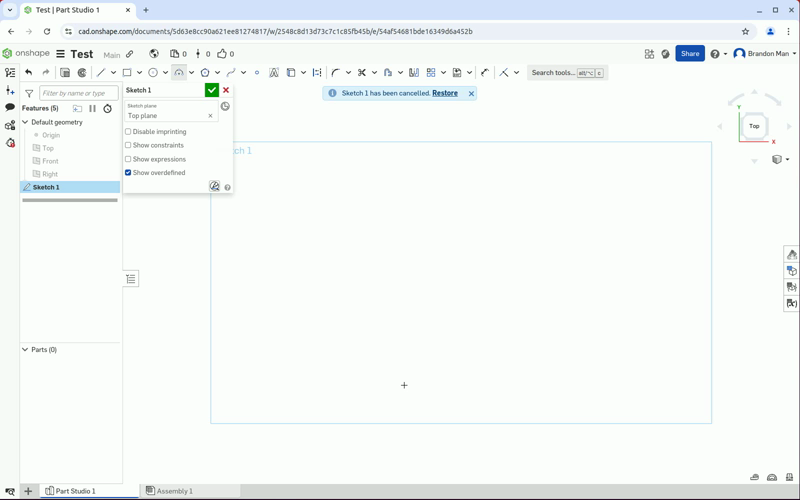
mouse_move(415, 396)
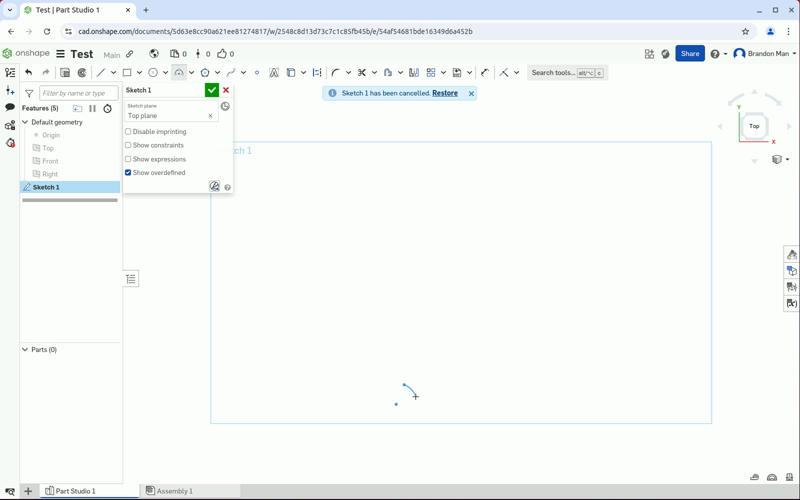
click(415, 396)
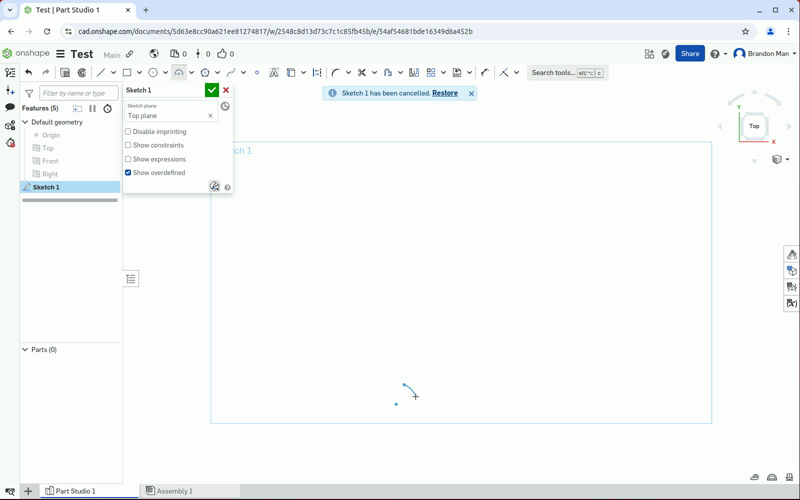
mouse_move(407, 392)
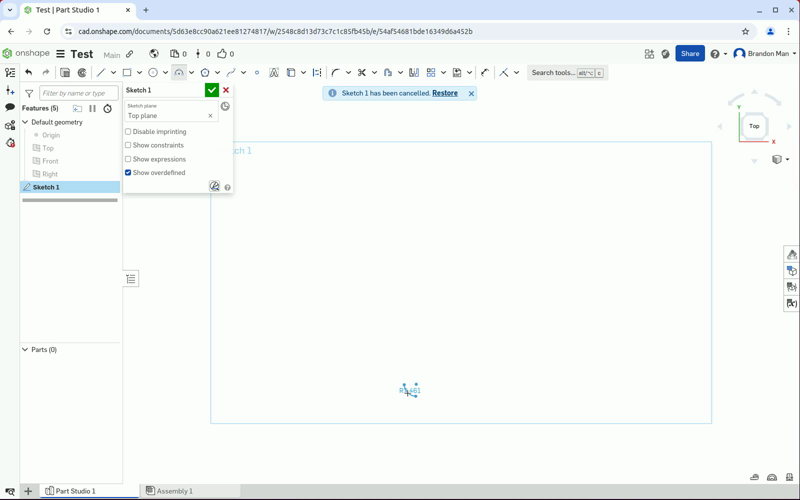
click(407, 392)
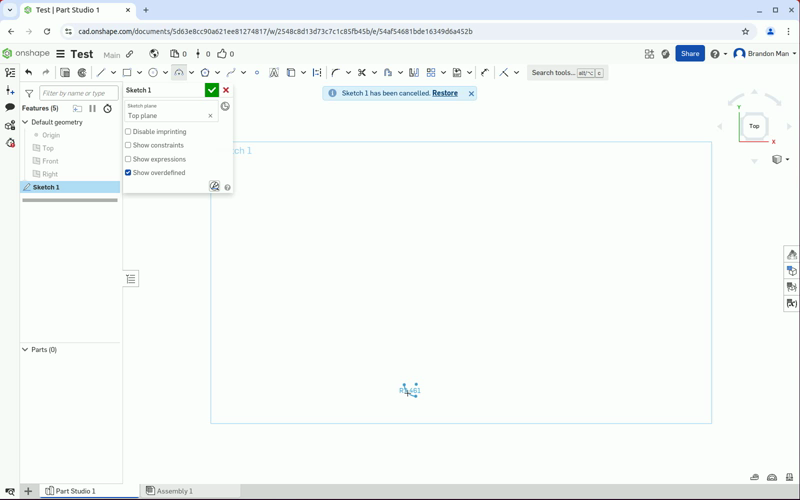
key_up(shift)
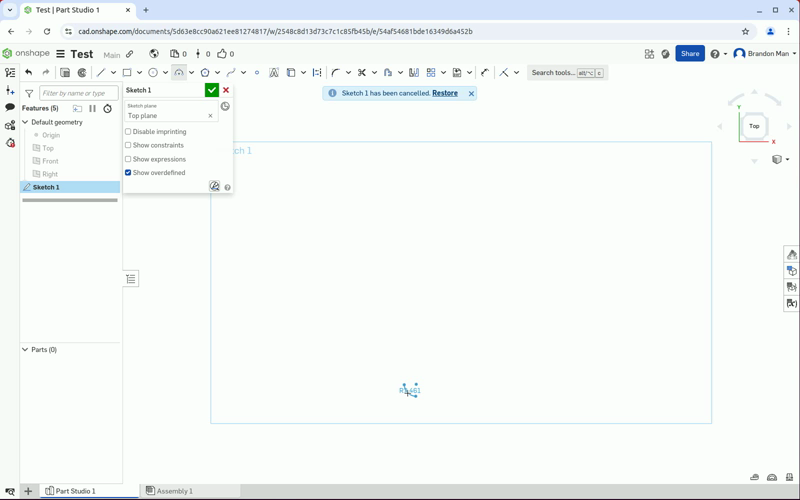
key(esc)
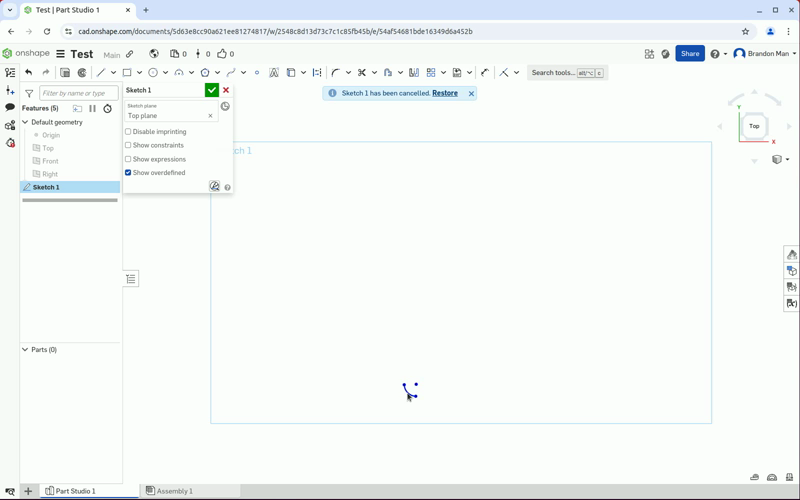
key(l)
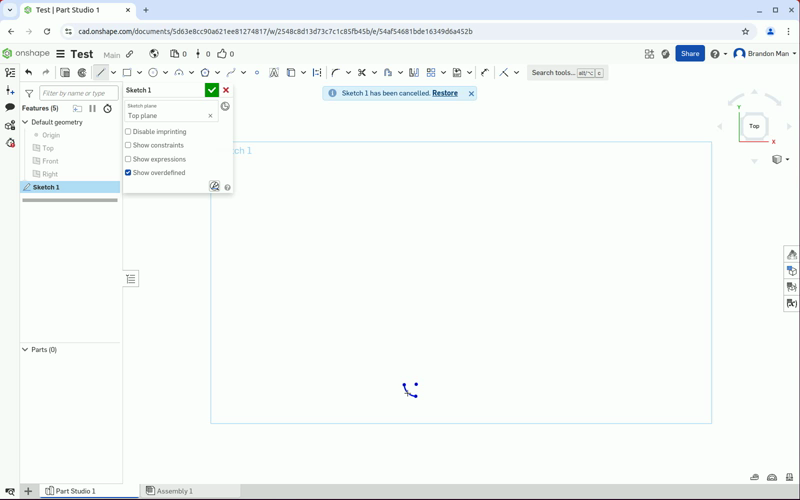
mouse_move(415, 396)
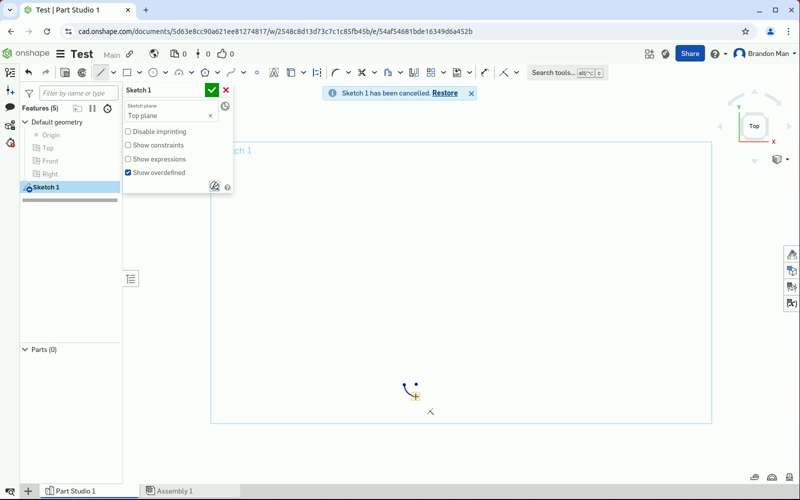
click(415, 396)
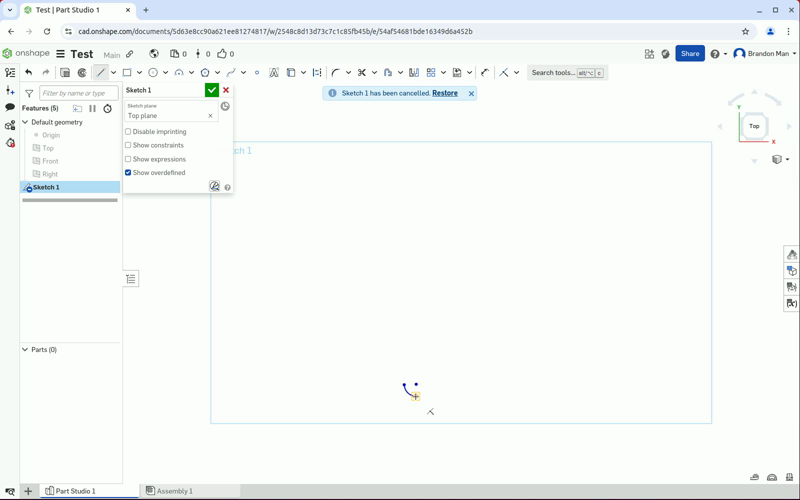
key_down(shift)
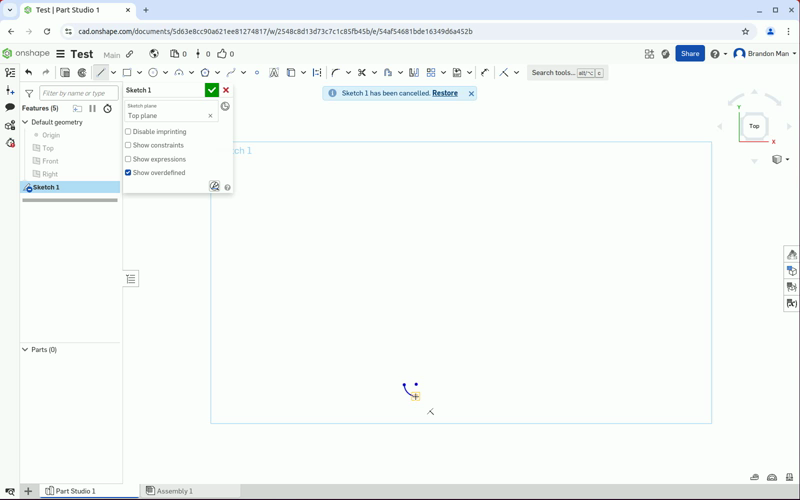
mouse_move(505, 396)
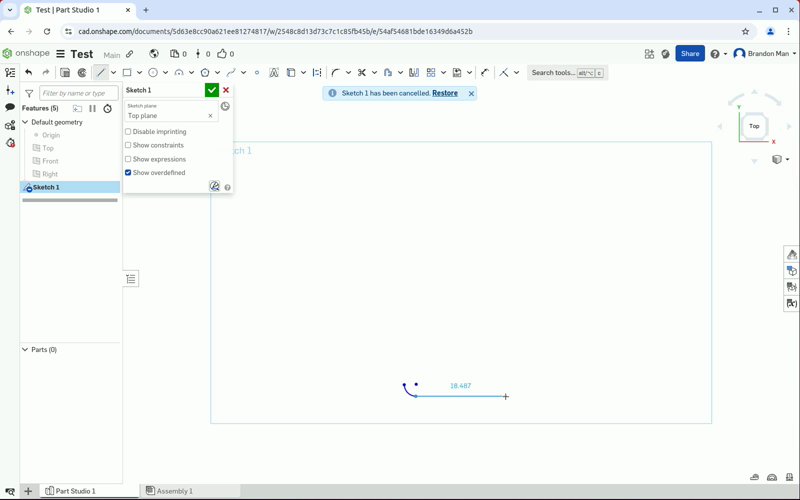
click(505, 396)
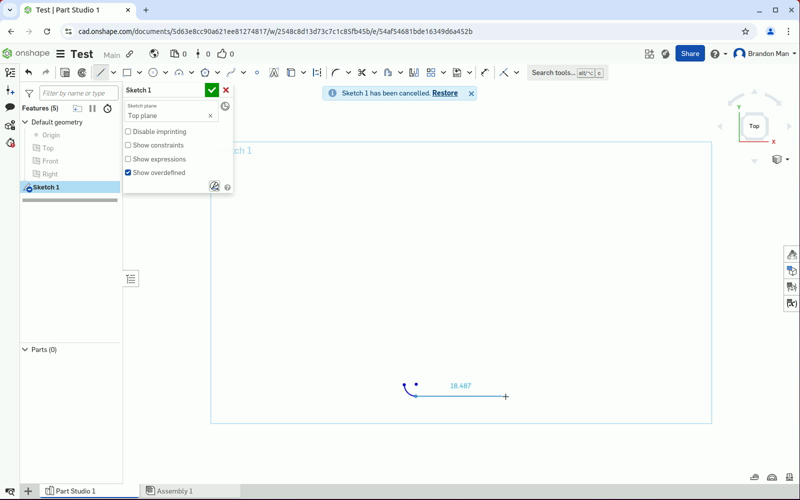
key_up(shift)
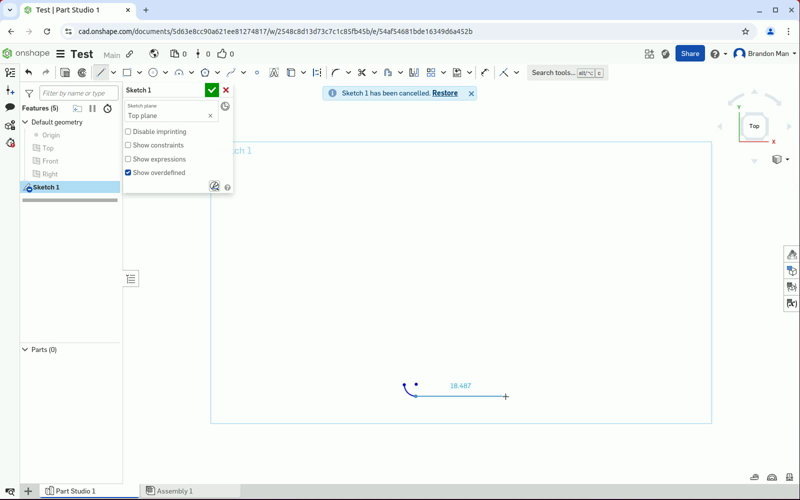
key(esc)
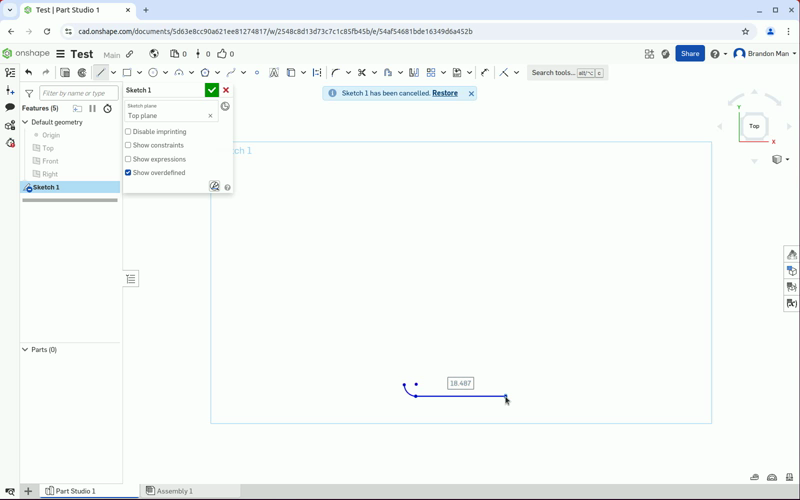
key(a)
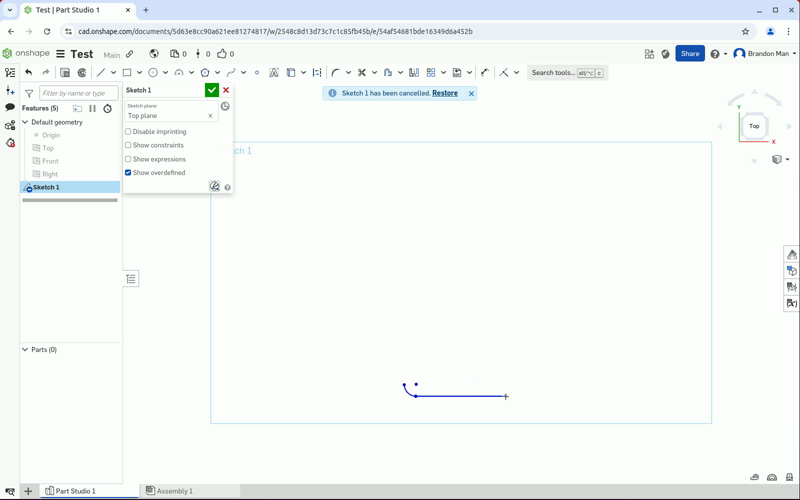
mouse_move(505, 396)
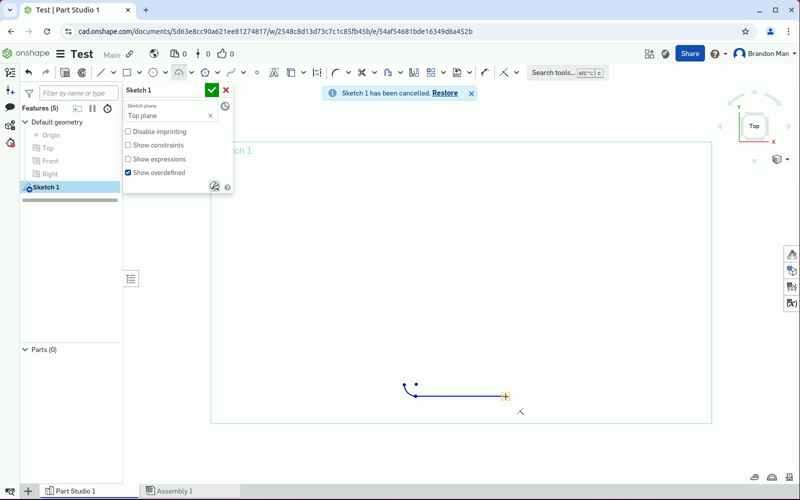
click(505, 396)
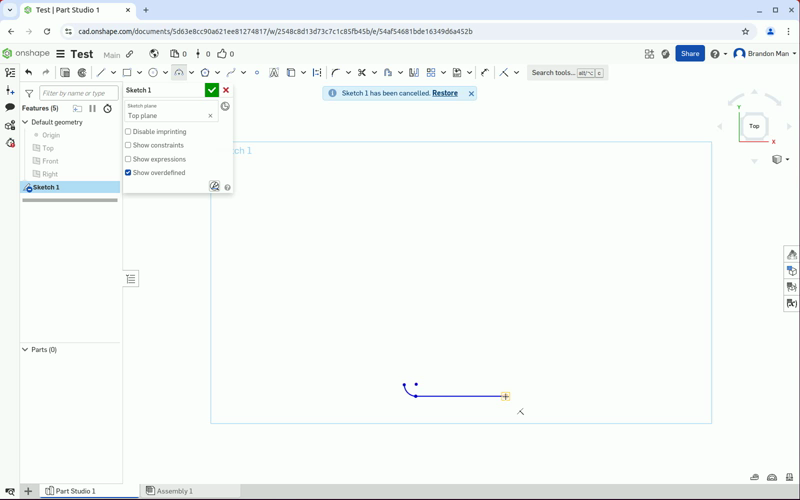
key_down(shift)
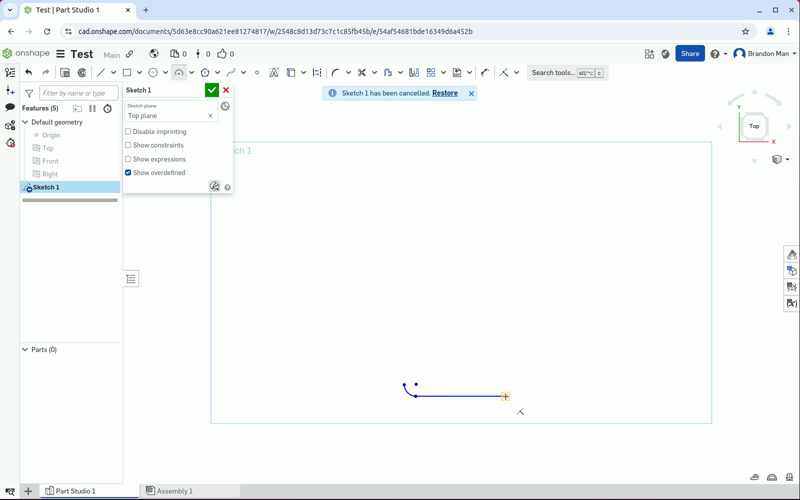
mouse_move(516, 384)
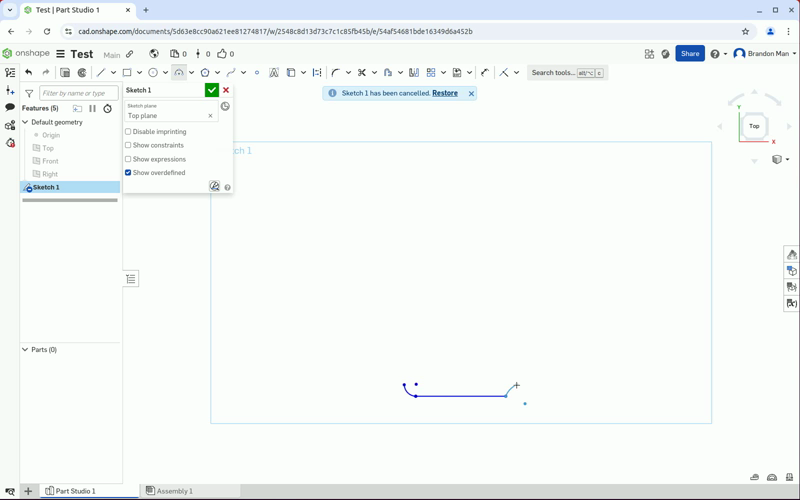
click(516, 384)
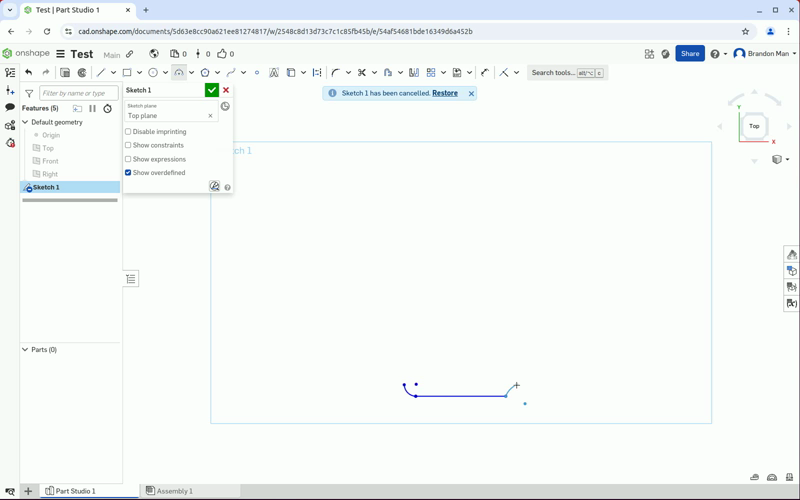
mouse_move(513, 392)
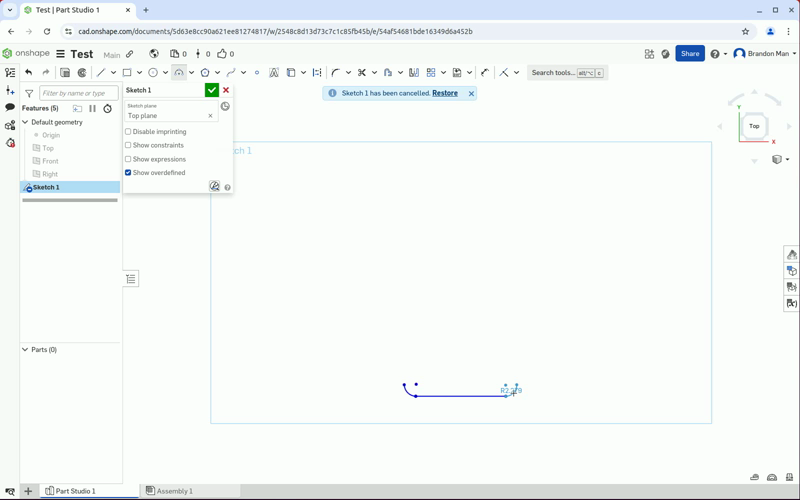
click(513, 392)
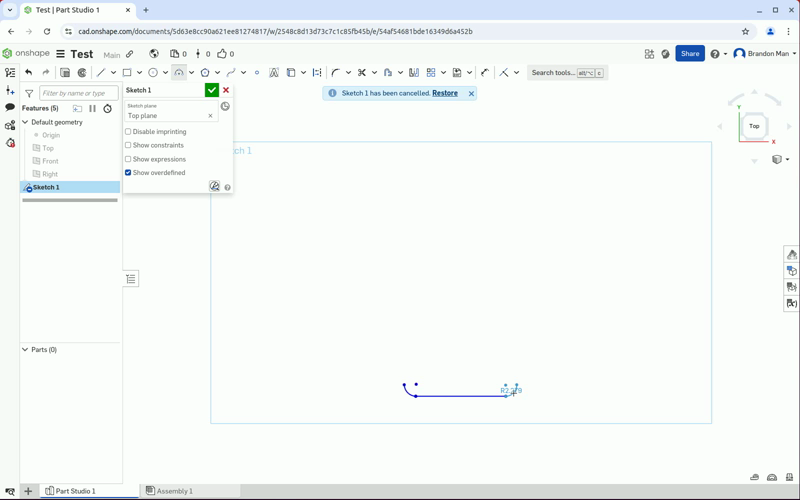
key_up(shift)
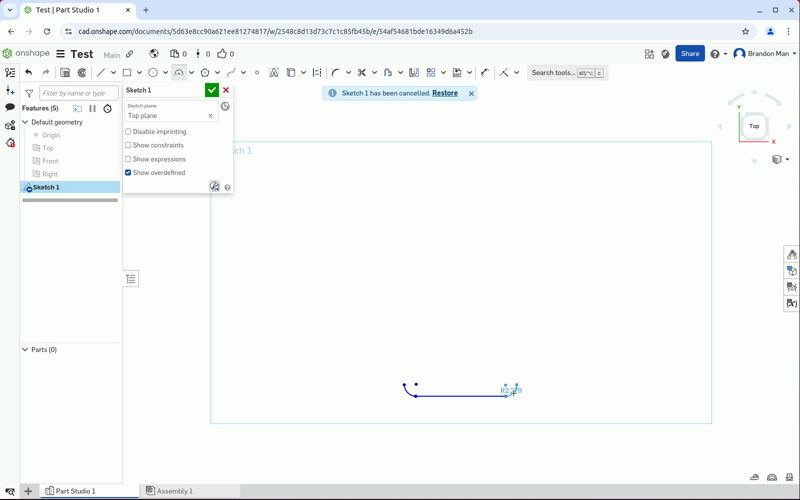
key(esc)
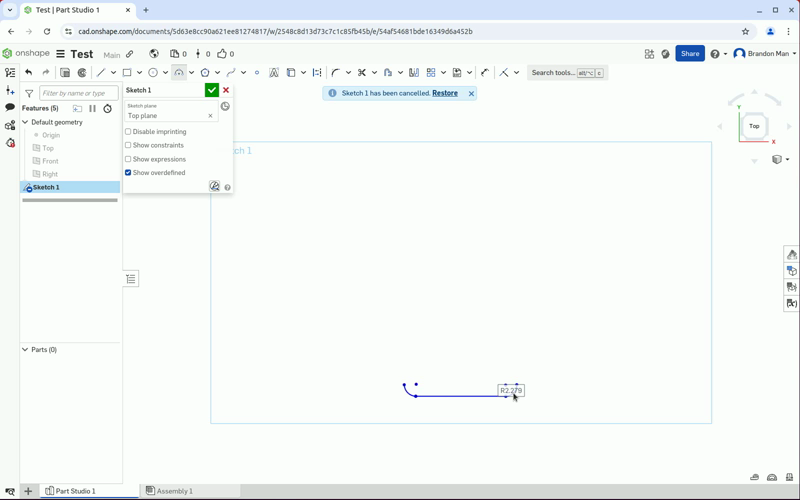
key(l)
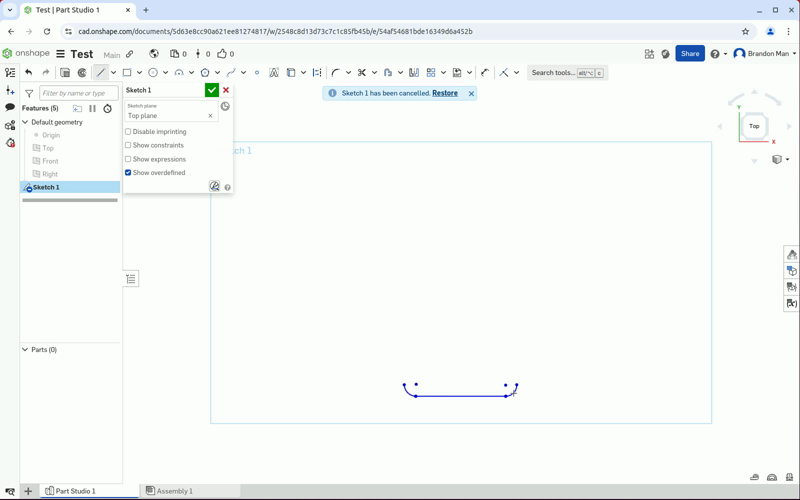
mouse_move(516, 384)
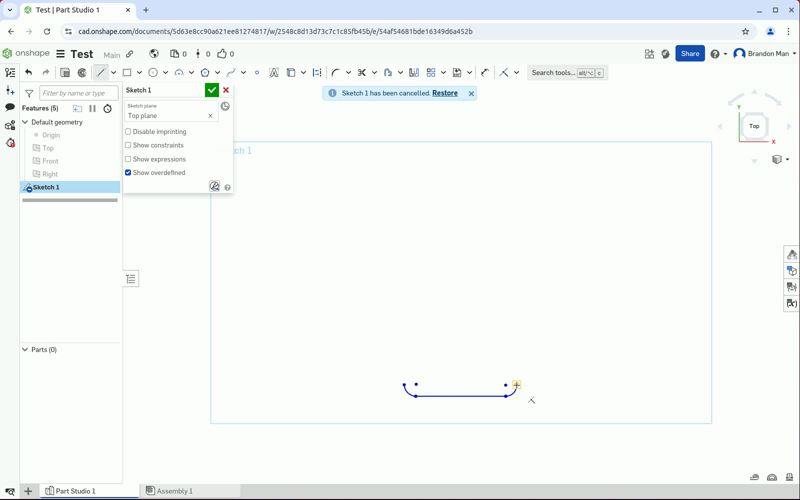
click(516, 384)
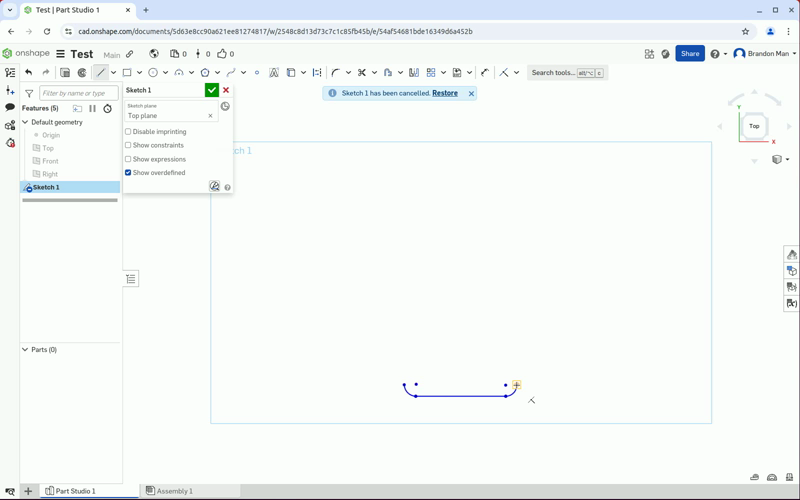
key_down(shift)
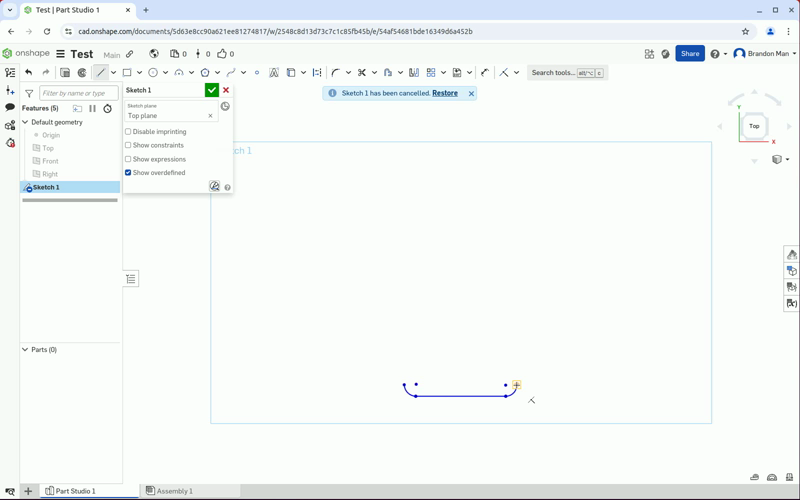
mouse_move(516, 182)
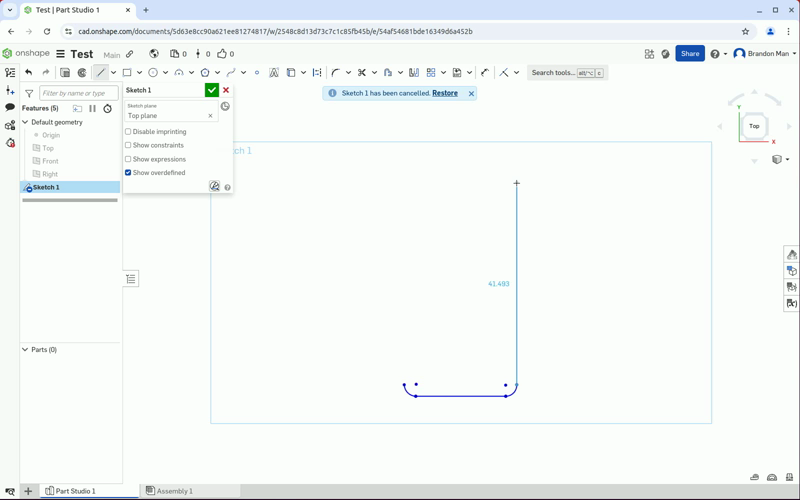
click(516, 182)
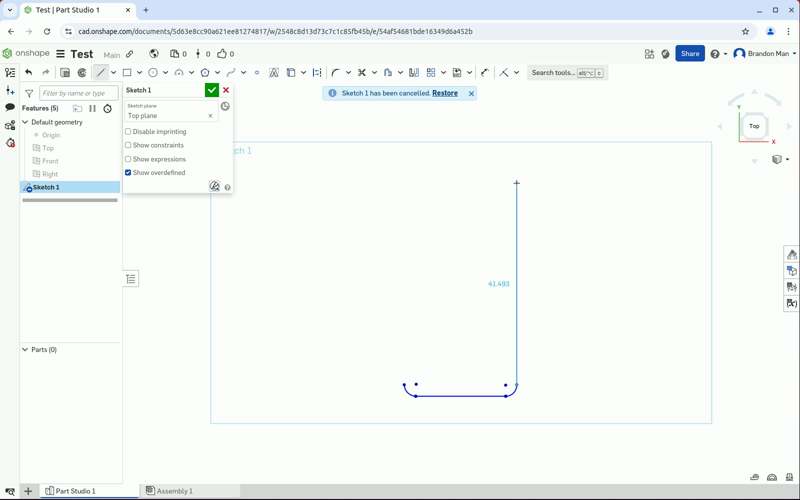
key_up(shift)
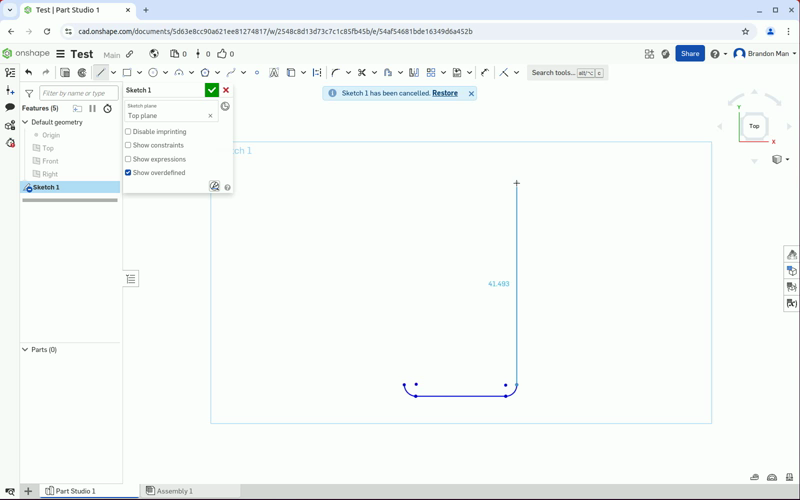
key(esc)
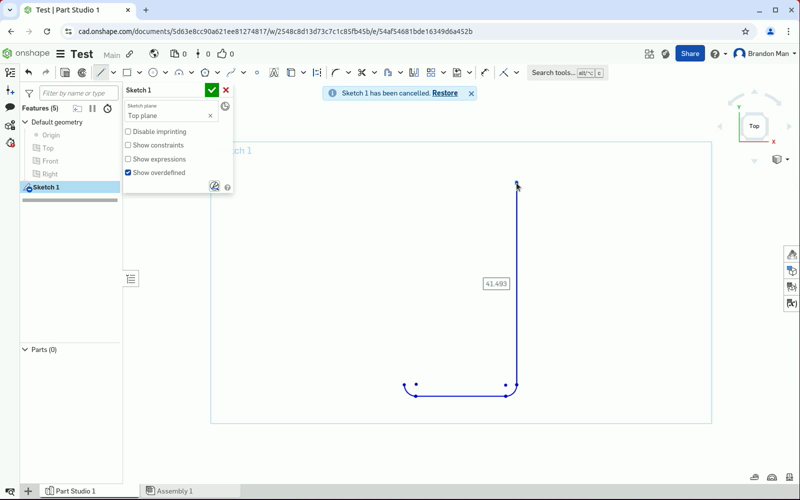
key(a)
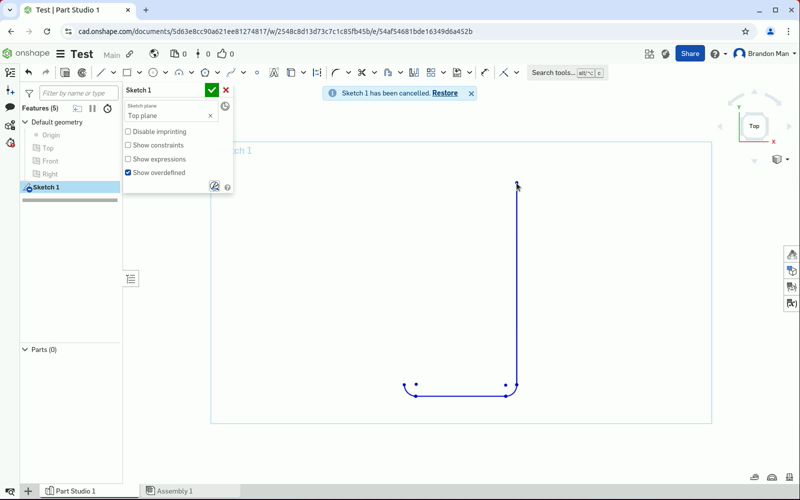
mouse_move(516, 182)
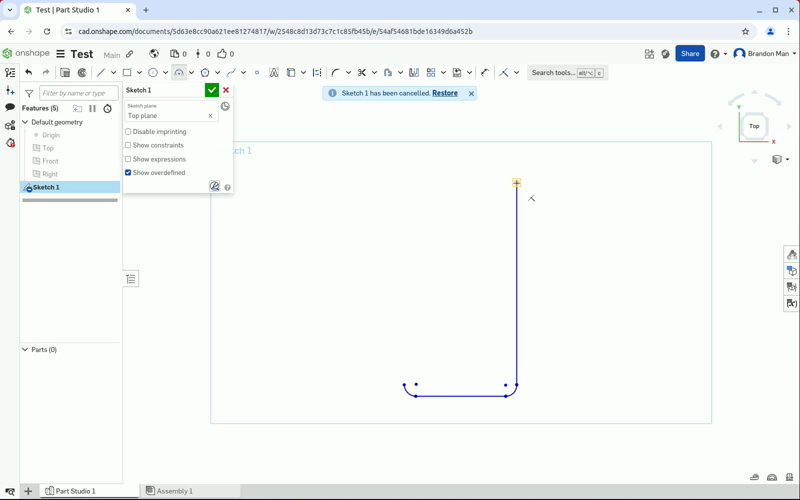
click(516, 182)
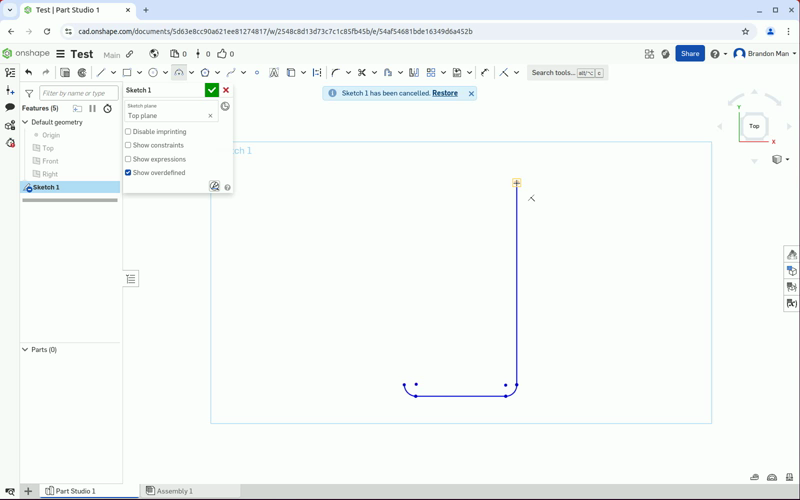
key_down(shift)
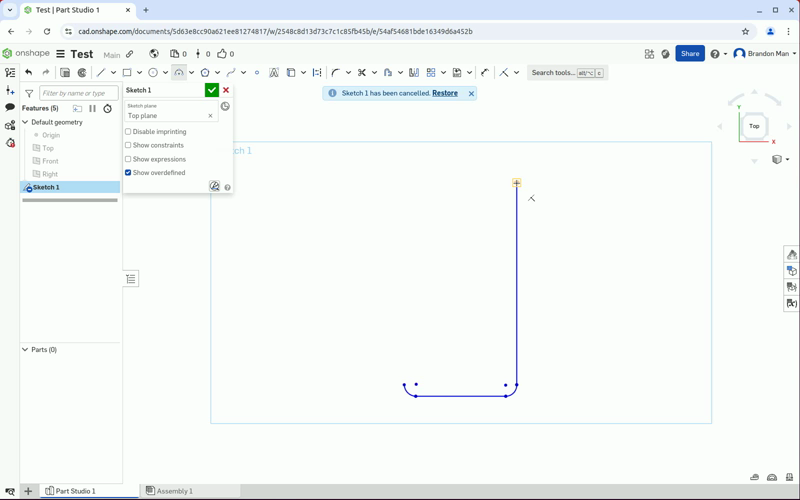
mouse_move(505, 171)
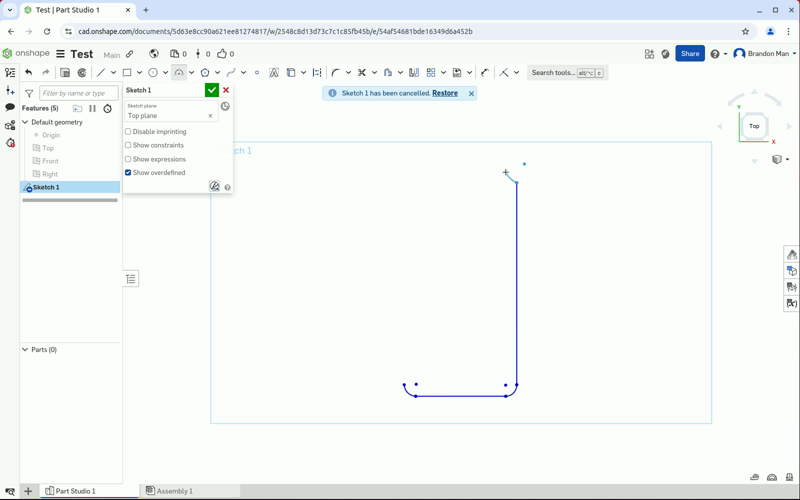
click(505, 171)
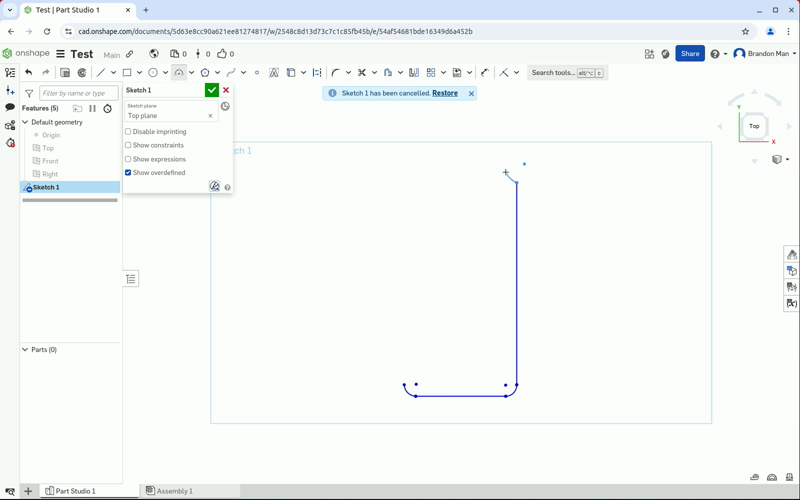
mouse_move(513, 174)
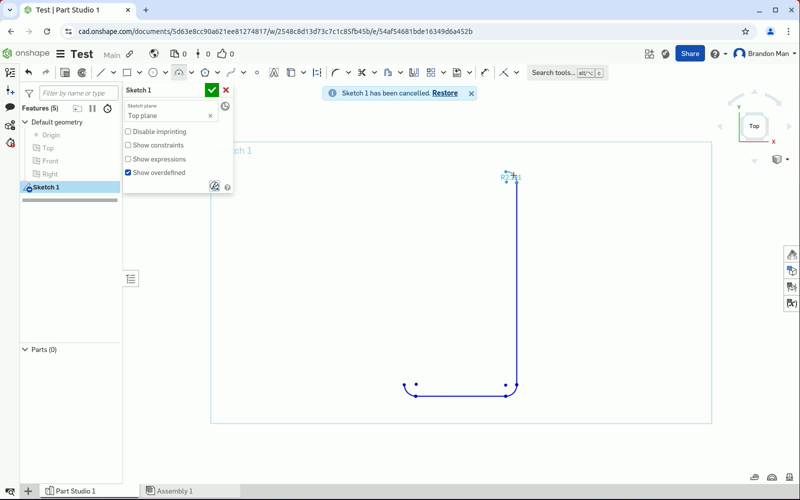
click(513, 174)
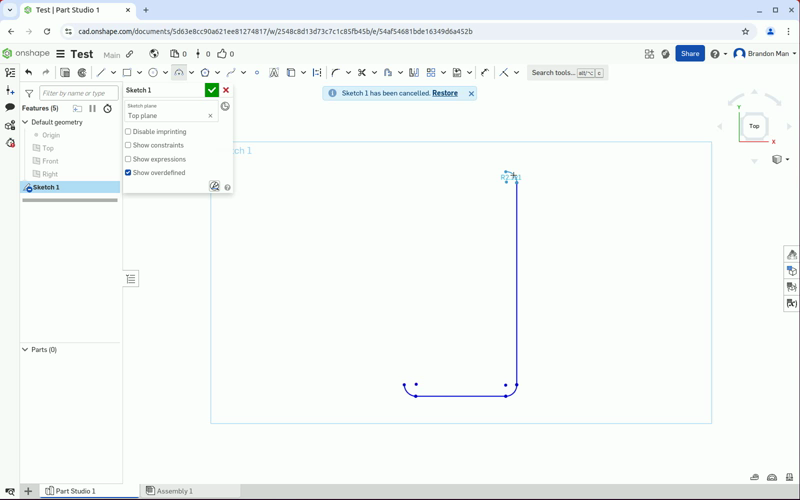
key_up(shift)
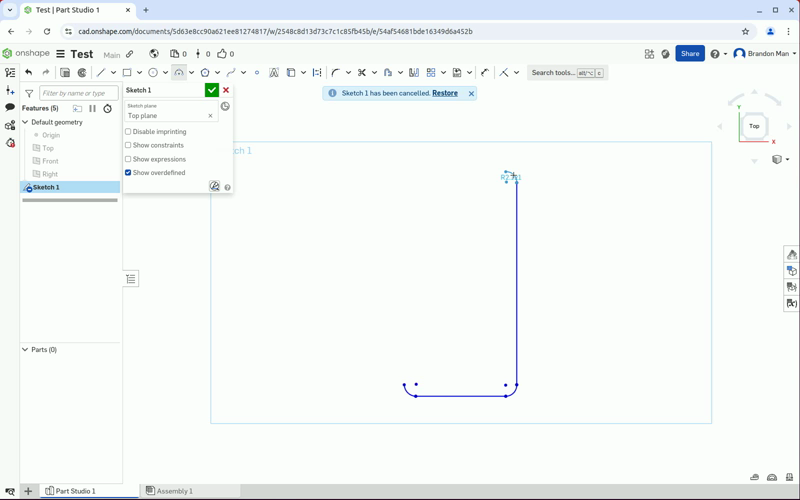
key(esc)
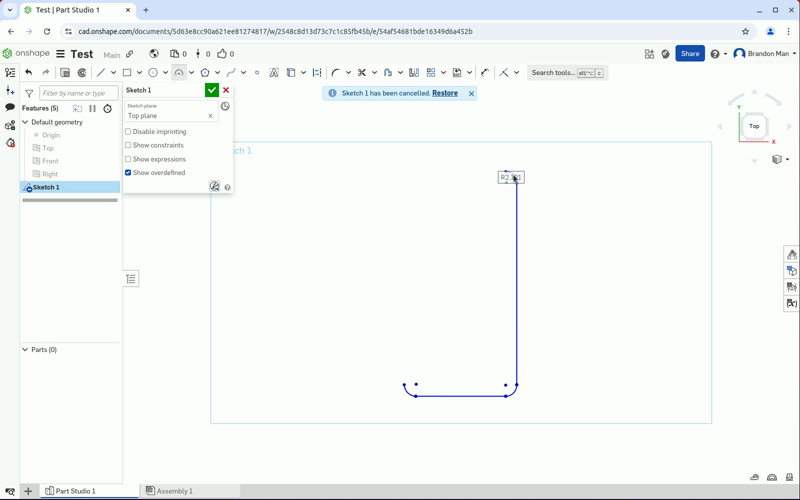
key(l)
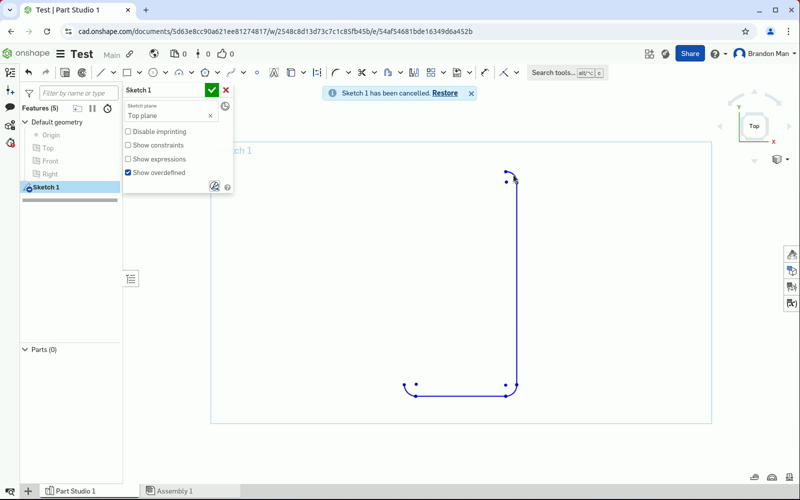
mouse_move(505, 171)
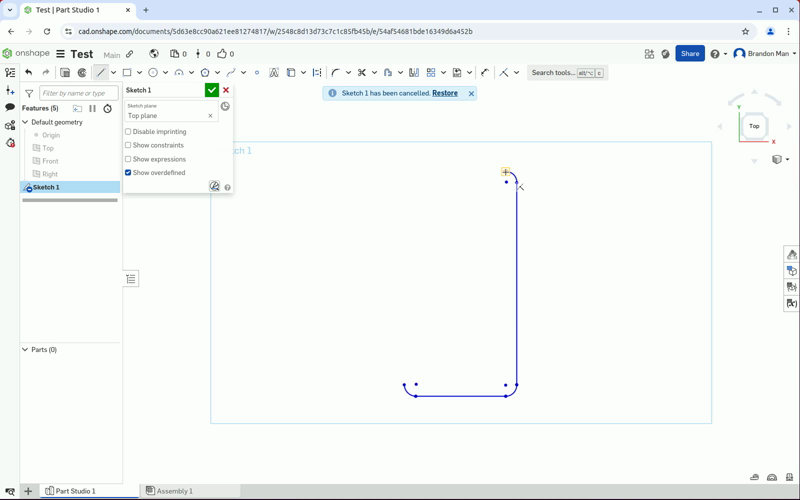
click(505, 171)
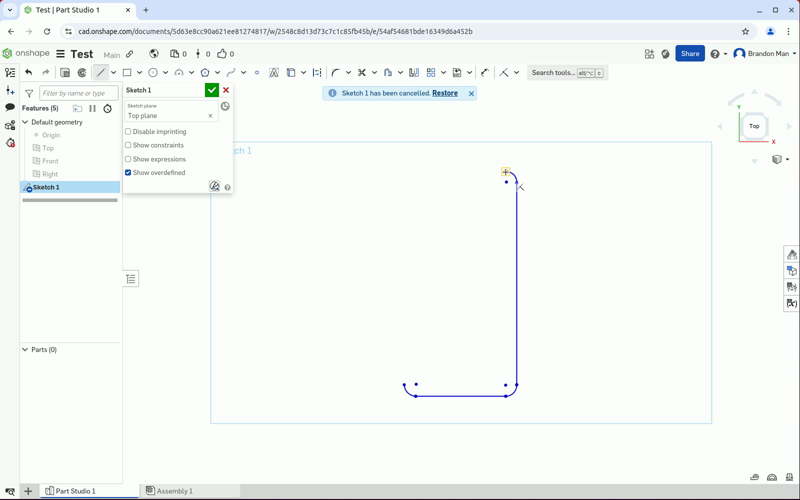
key_down(shift)
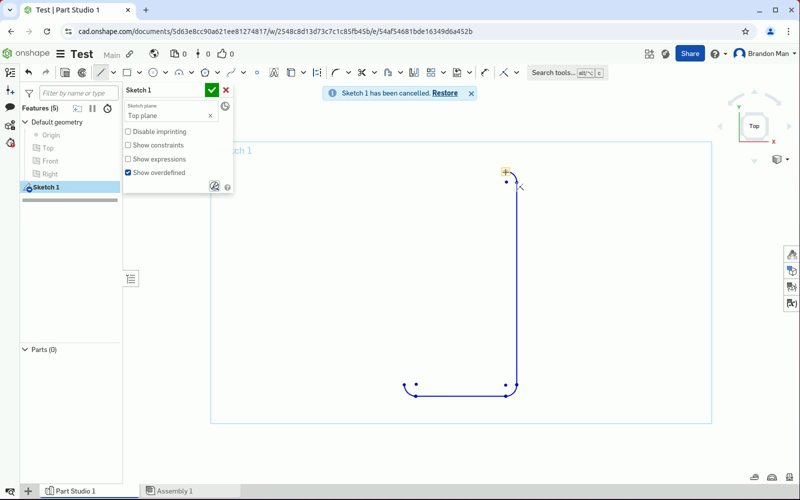
mouse_move(415, 171)
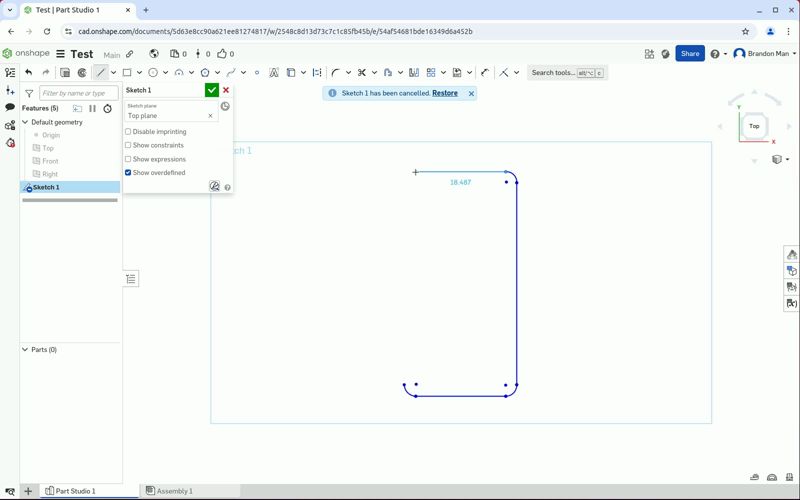
click(415, 171)
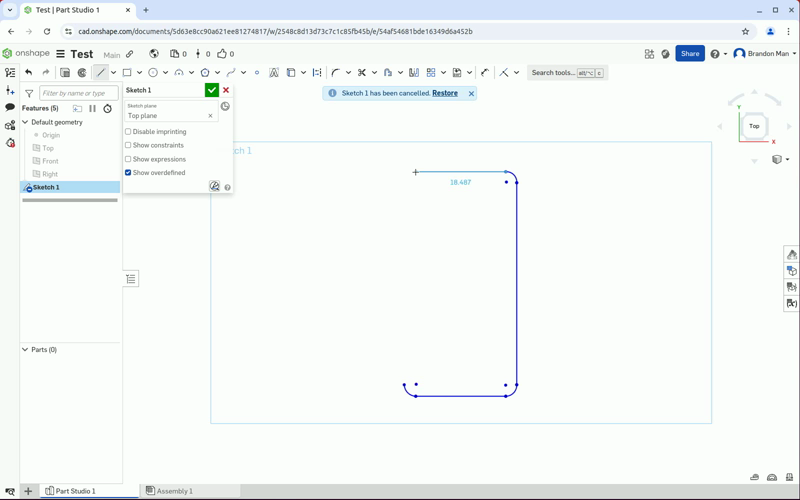
key_up(shift)
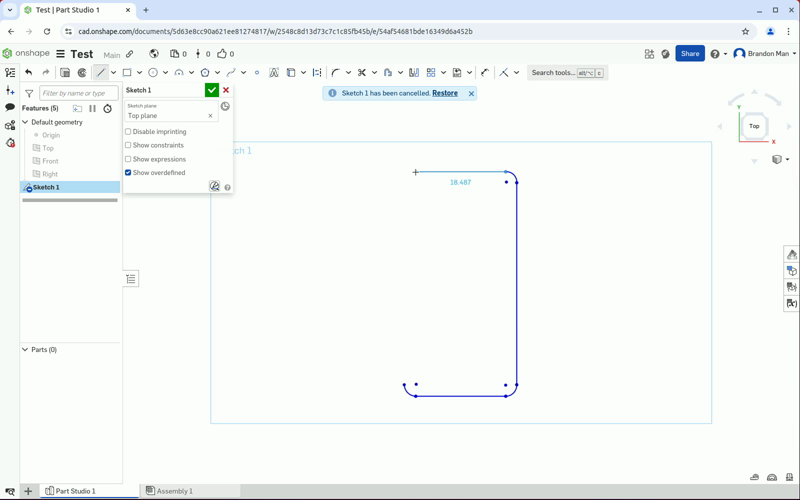
key(esc)
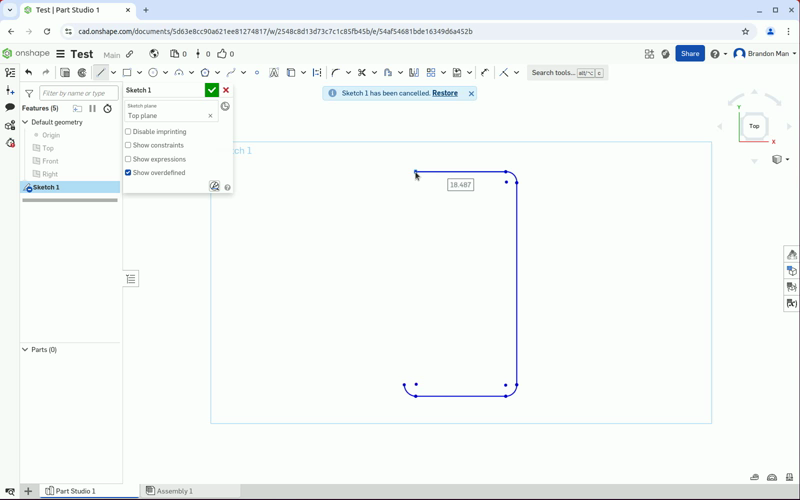
key(a)
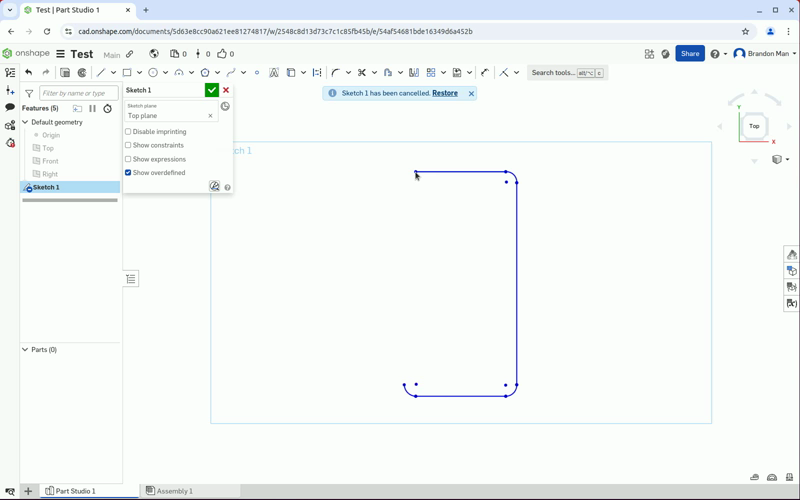
mouse_move(415, 171)
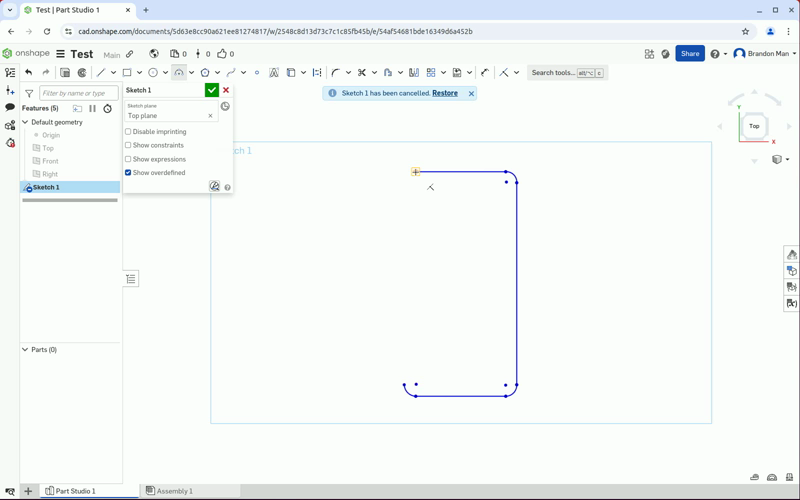
click(415, 171)
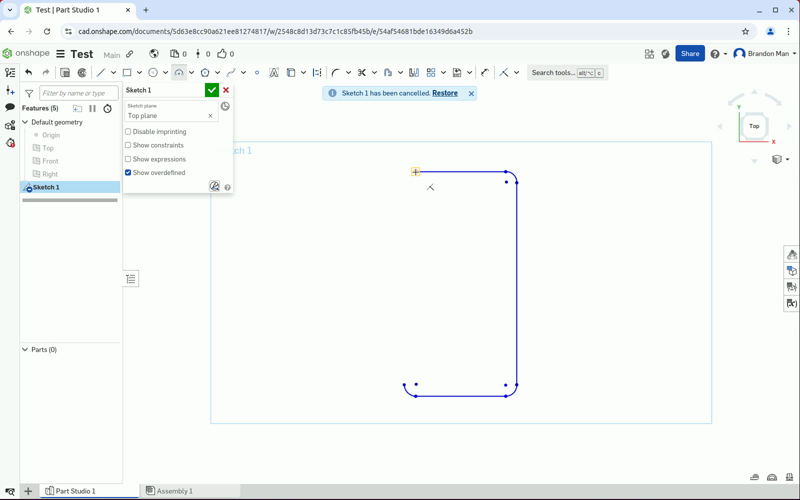
key_down(shift)
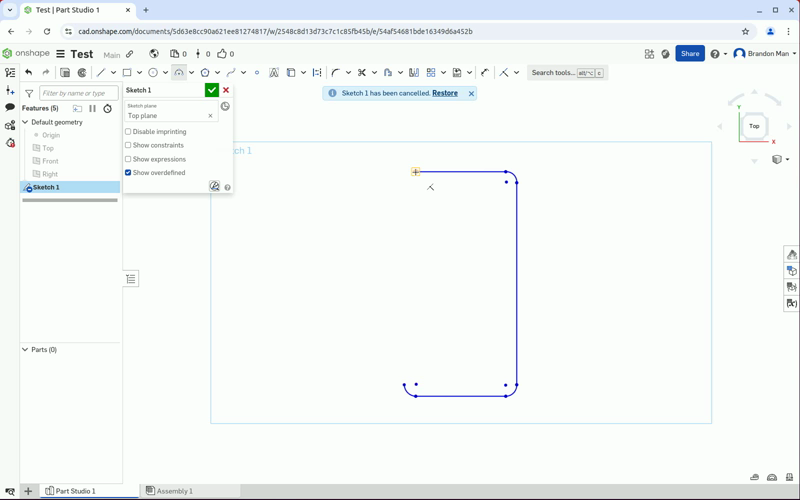
mouse_move(404, 182)
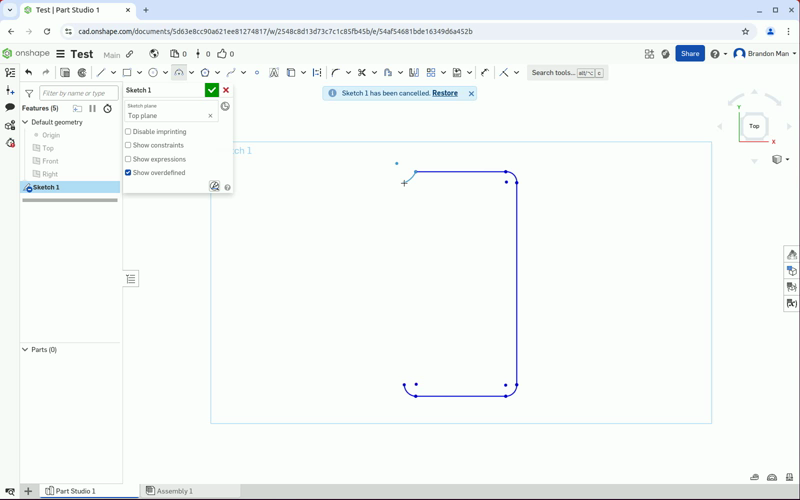
click(404, 182)
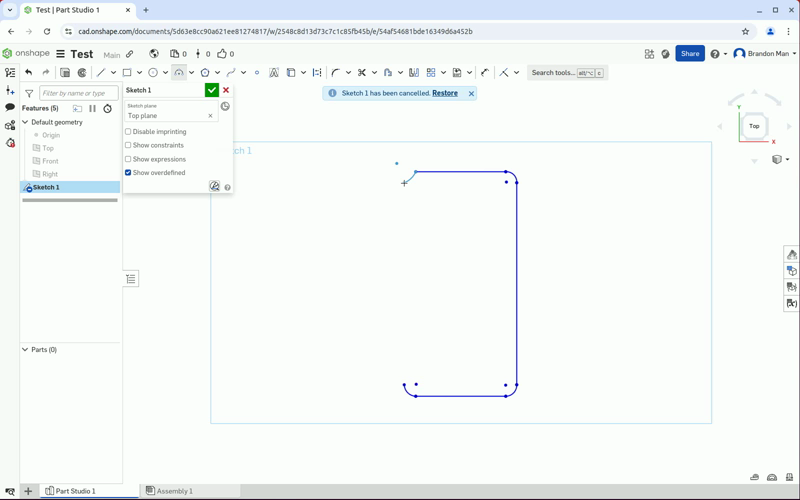
mouse_move(407, 174)
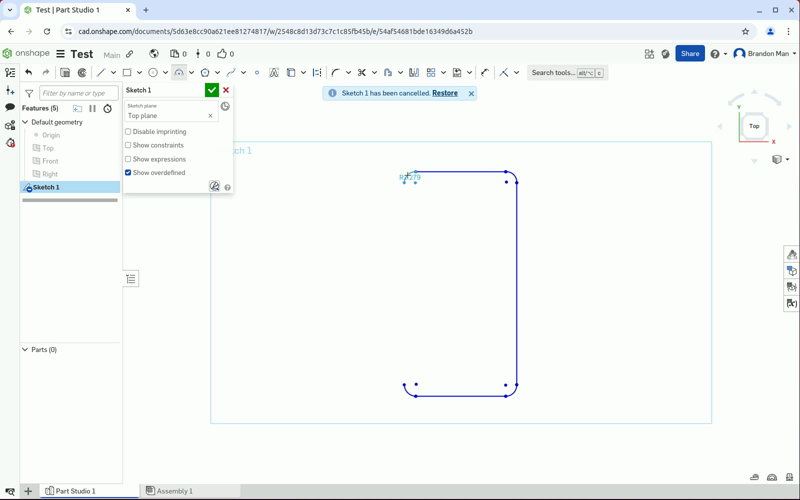
click(407, 174)
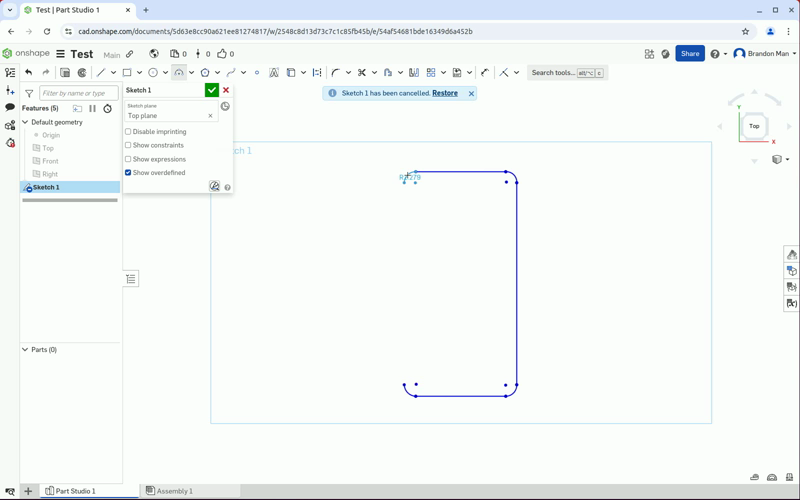
key_up(shift)
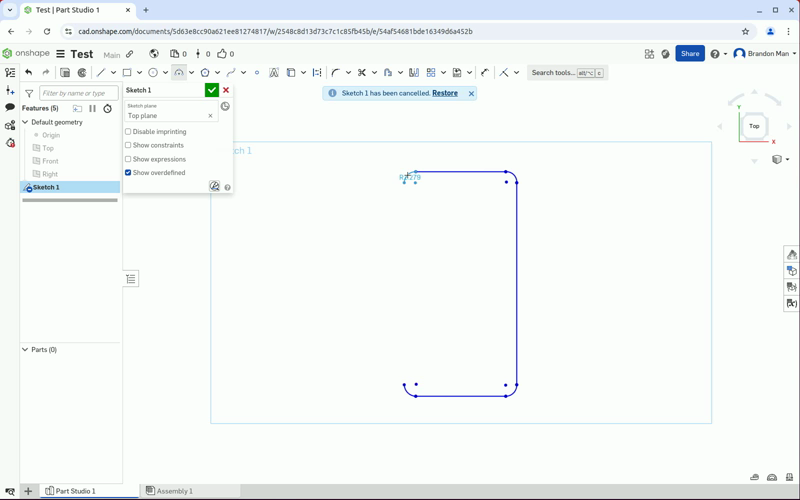
key(esc)
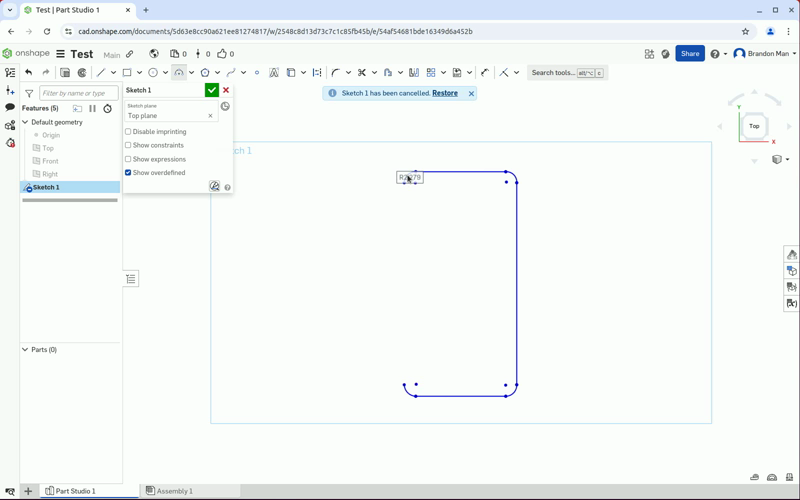
key(l)
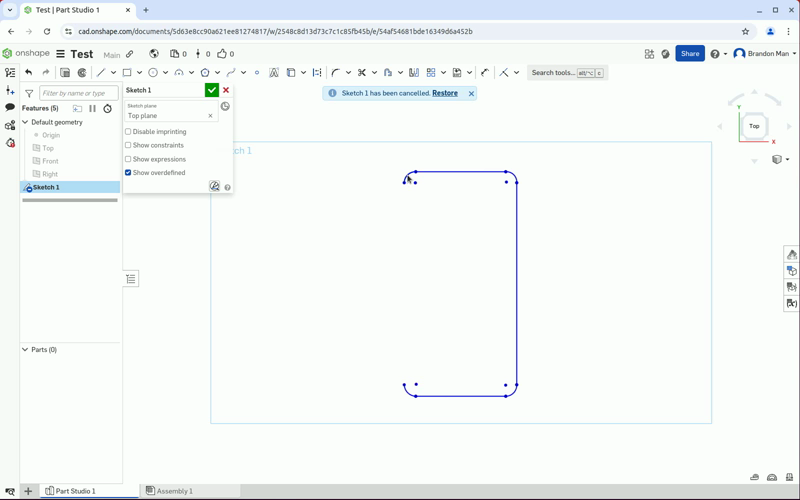
mouse_move(404, 182)
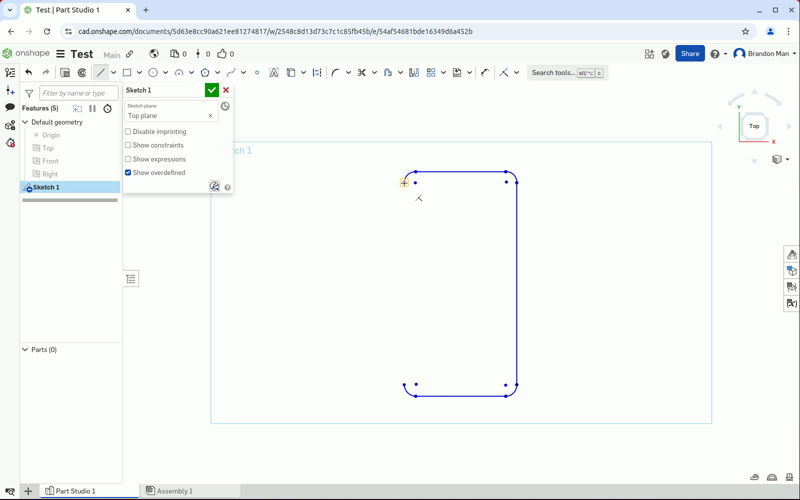
click(404, 182)
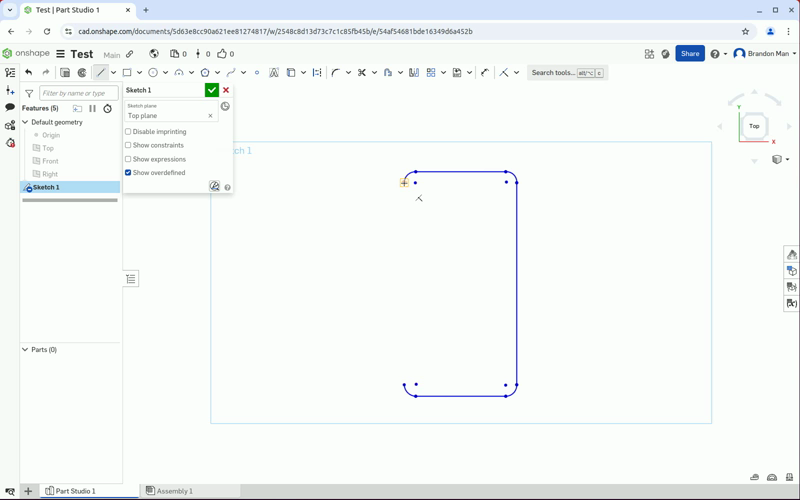
key_down(shift)
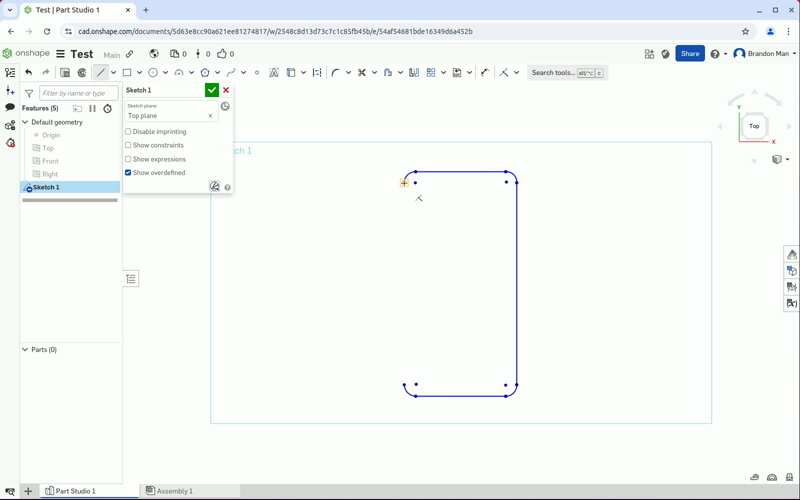
mouse_move(404, 384)
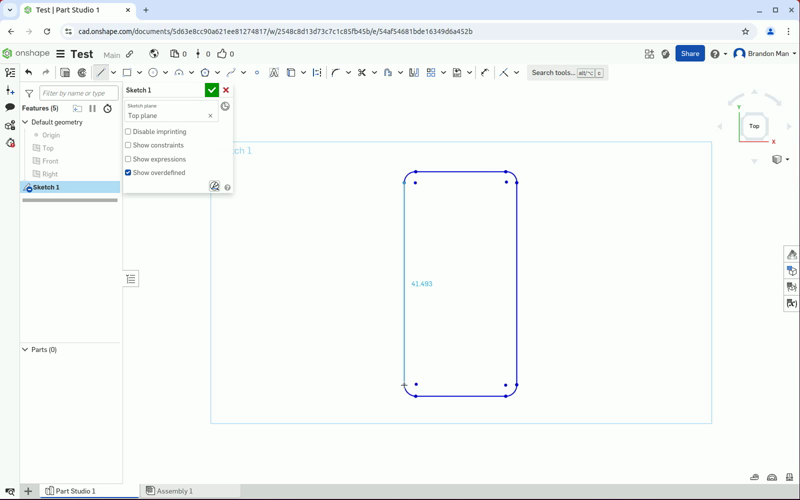
key_up(shift)
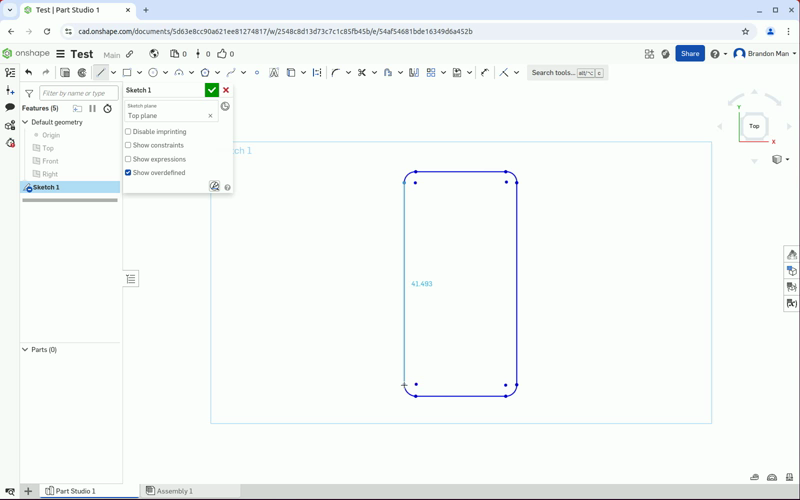
click(404, 384)
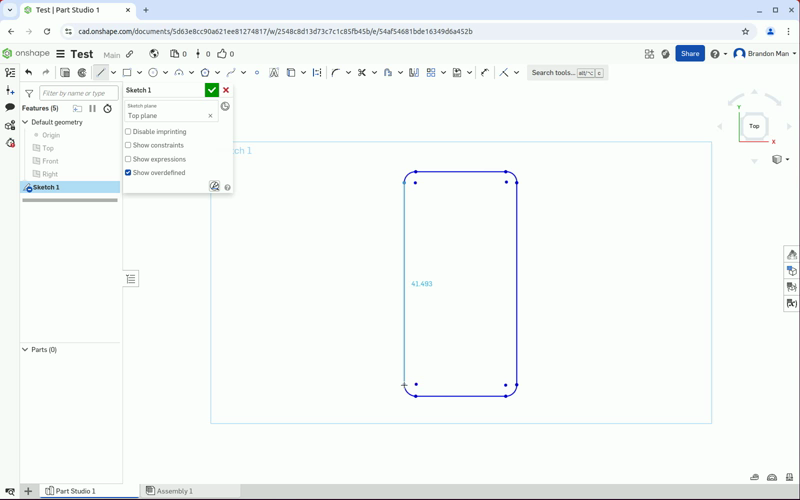
key(esc)
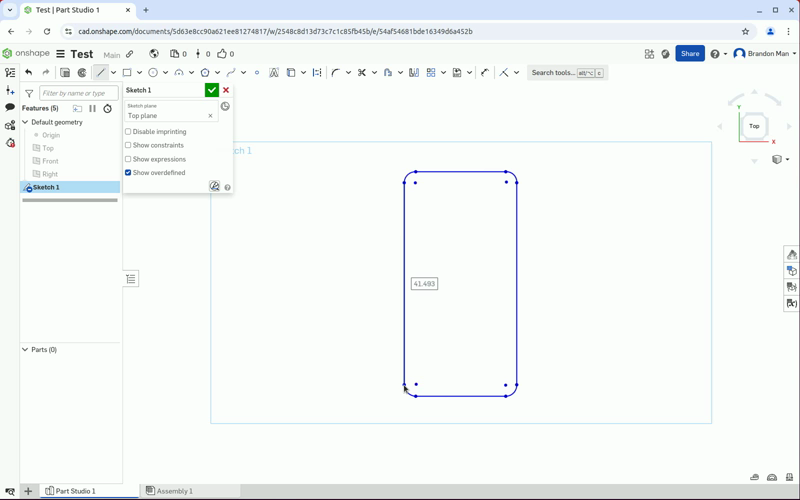
mouse_move(464, 310)
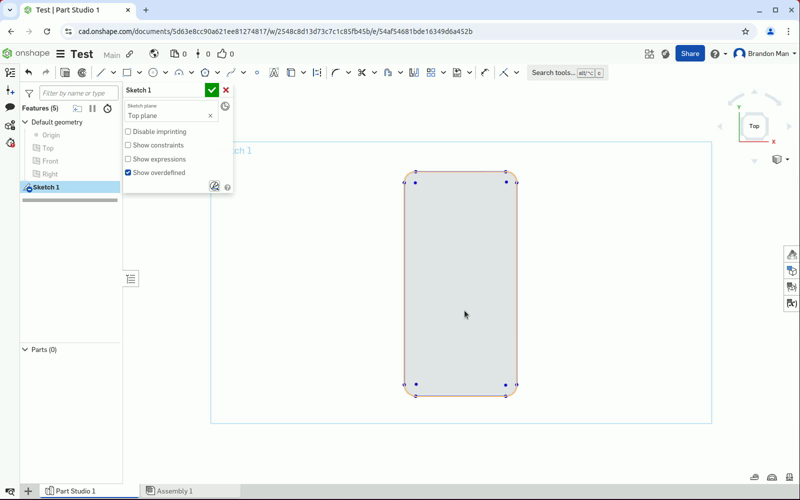
click(464, 310)
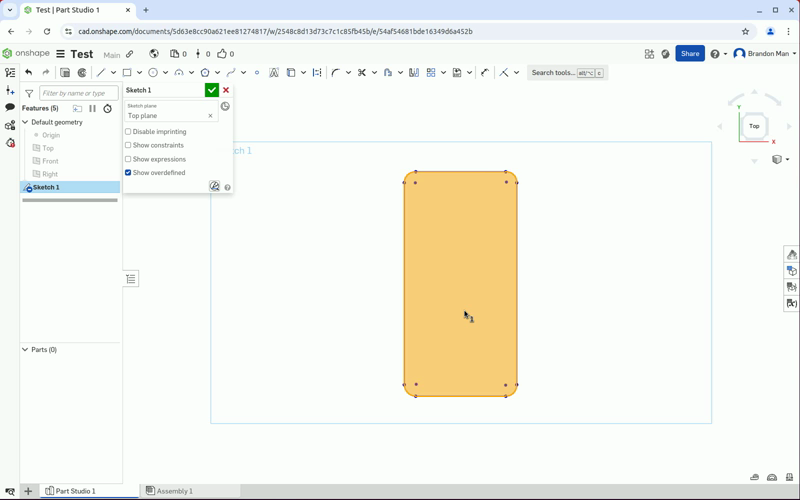
mouse_move(73, 352)
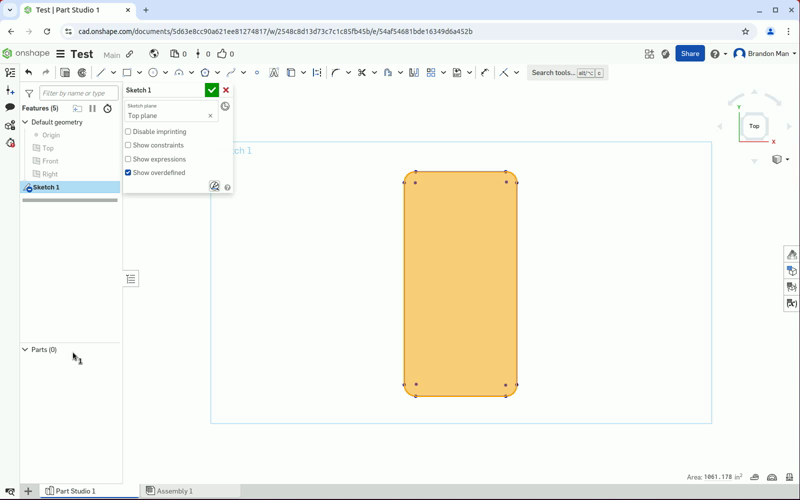
key(shift+y)
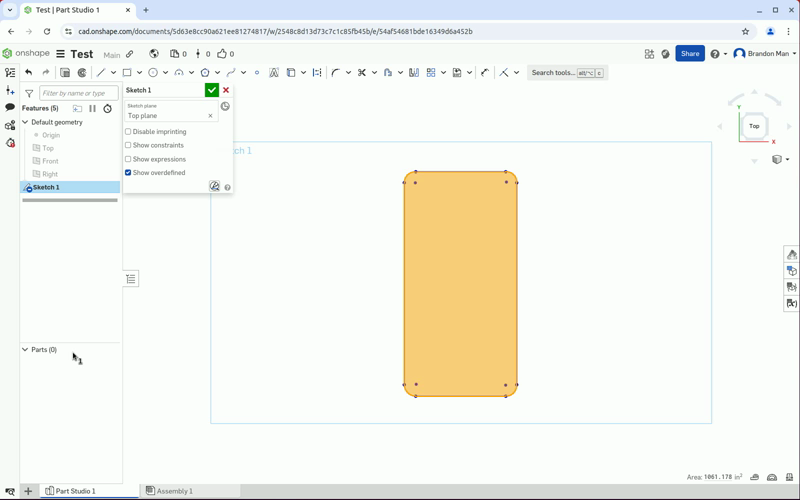
key(shift+e)
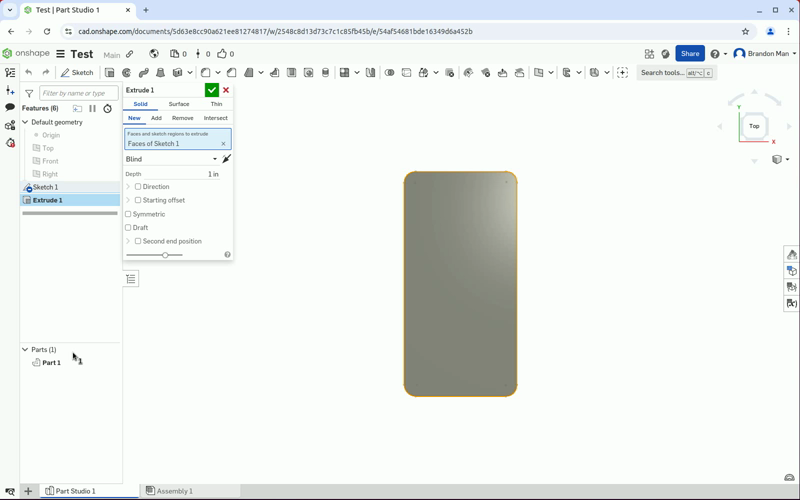
mouse_move(143, 106)
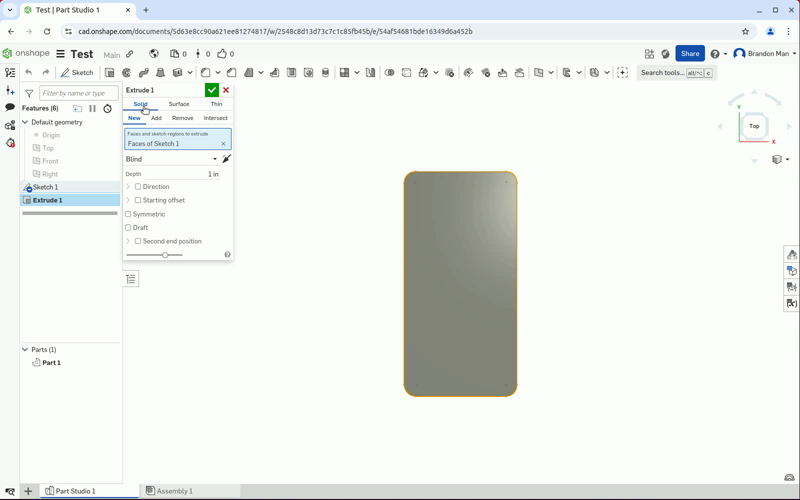
click(143, 106)
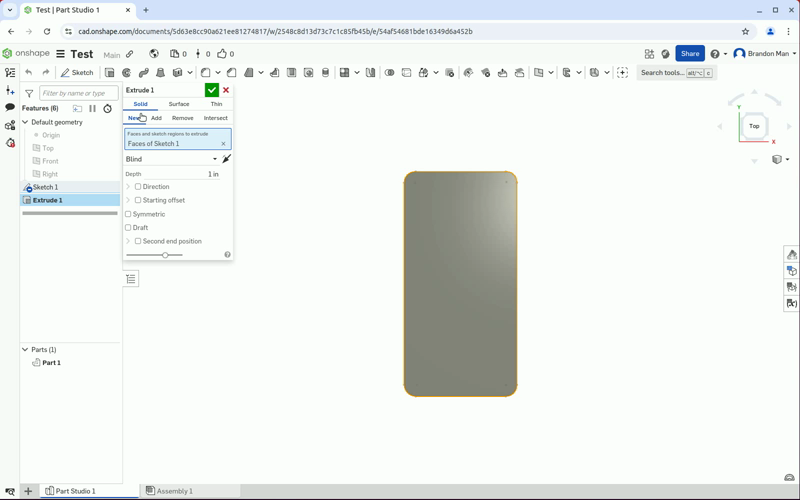
mouse_move(137, 120)
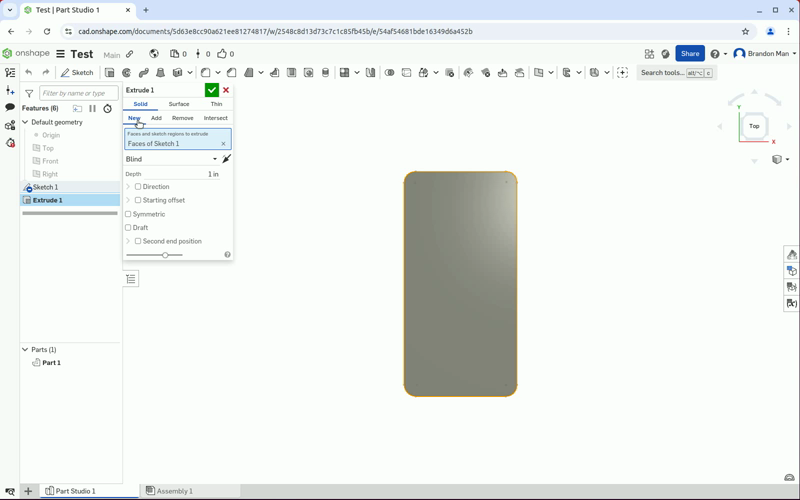
click(137, 120)
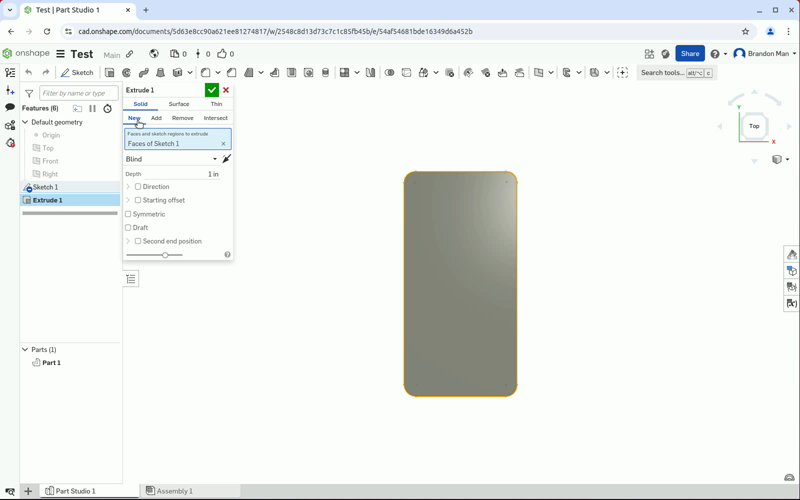
key(tab, 4)
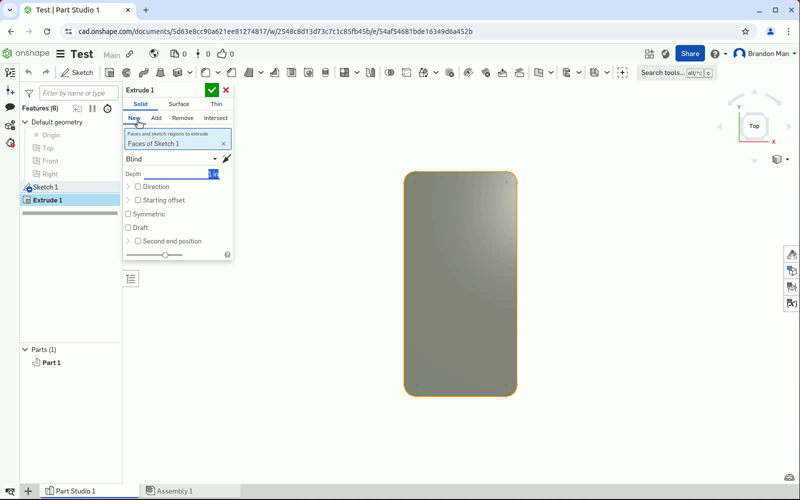
text(4.092)
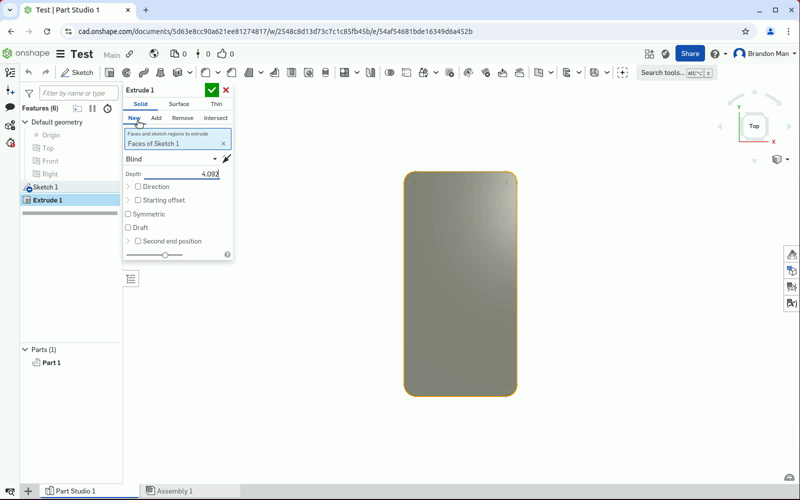
key(enter)
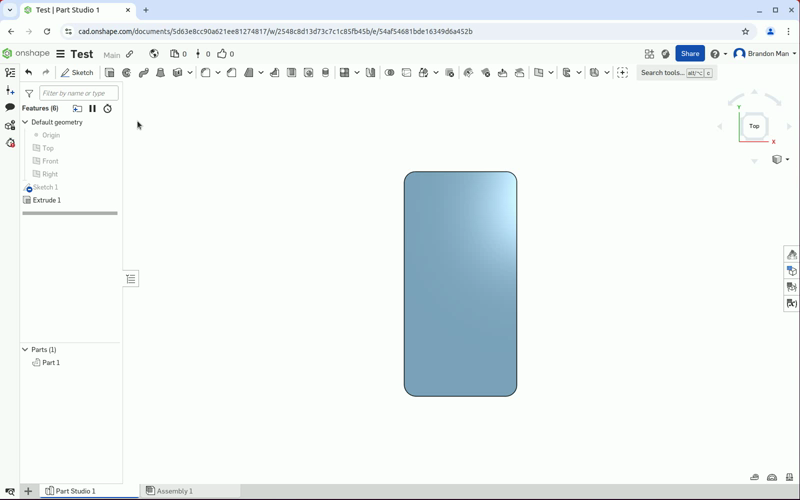
key(shift+h)
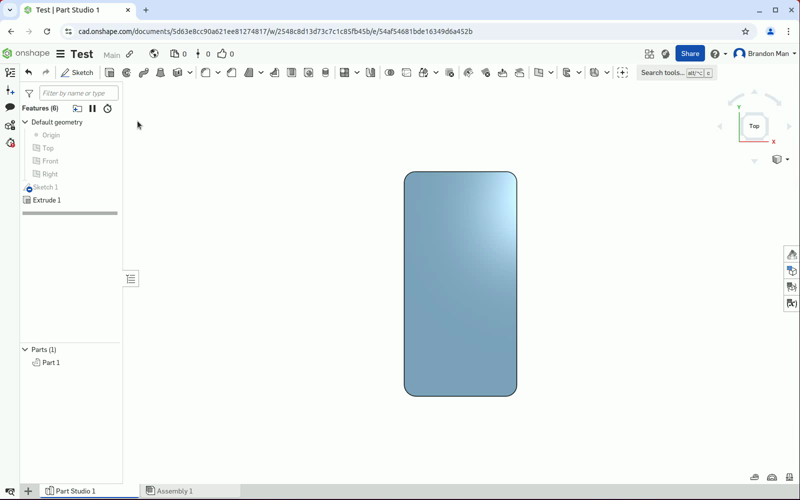
key(shift+h)
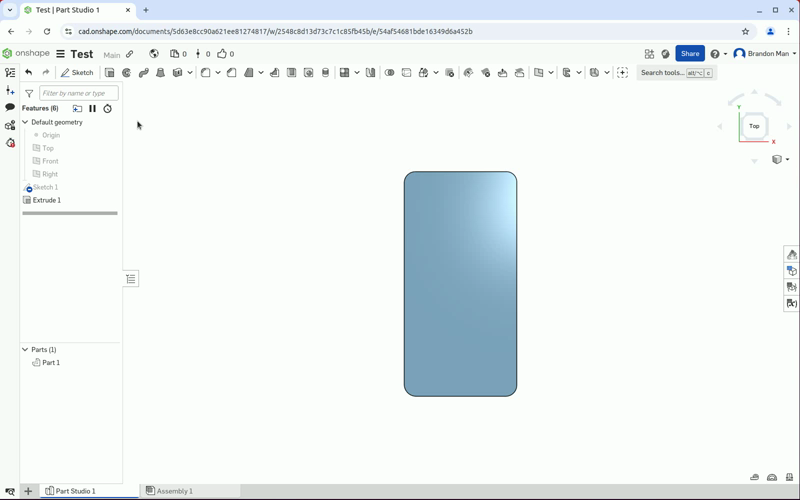
mouse_move(73, 189)
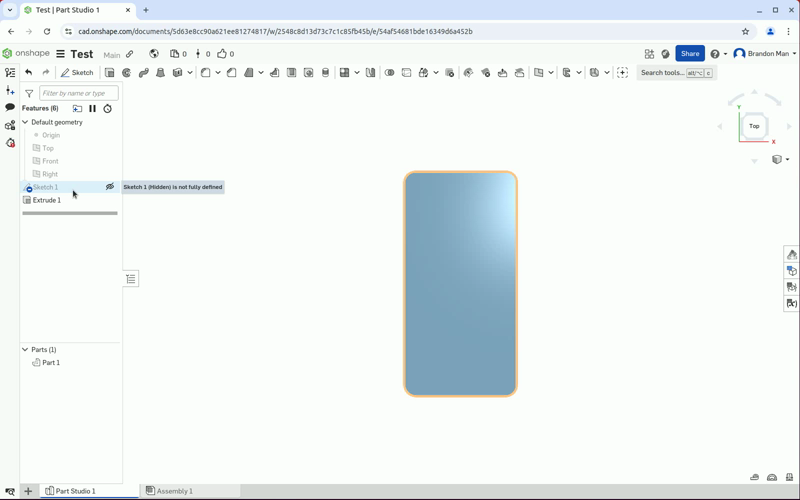
click(73, 189)
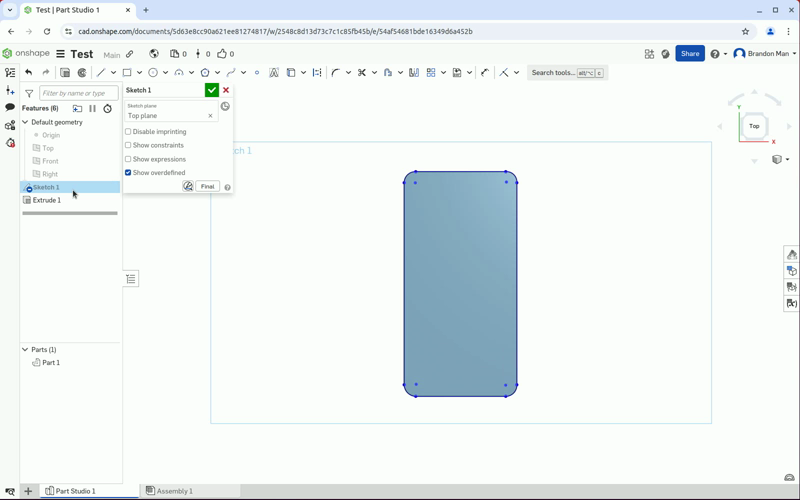
mouse_move(229, 92)
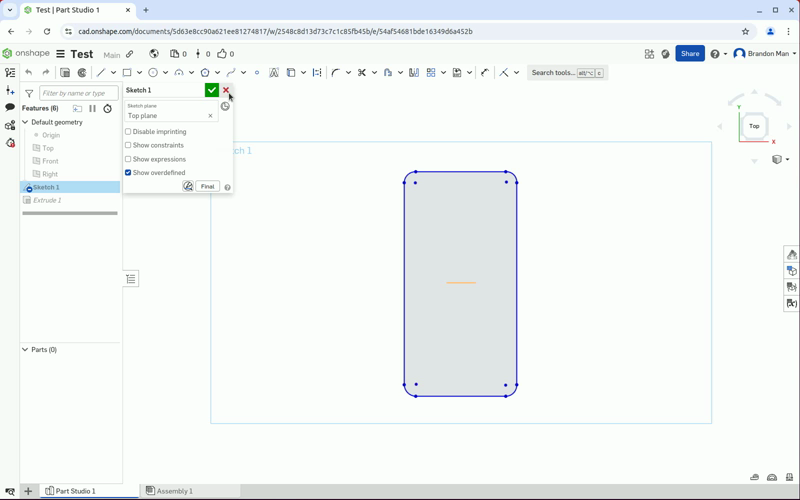
click(229, 92)
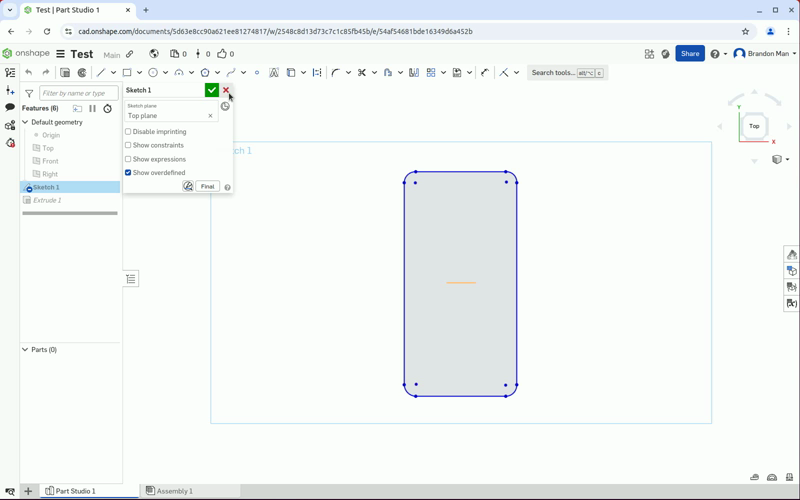
key(shift+s)
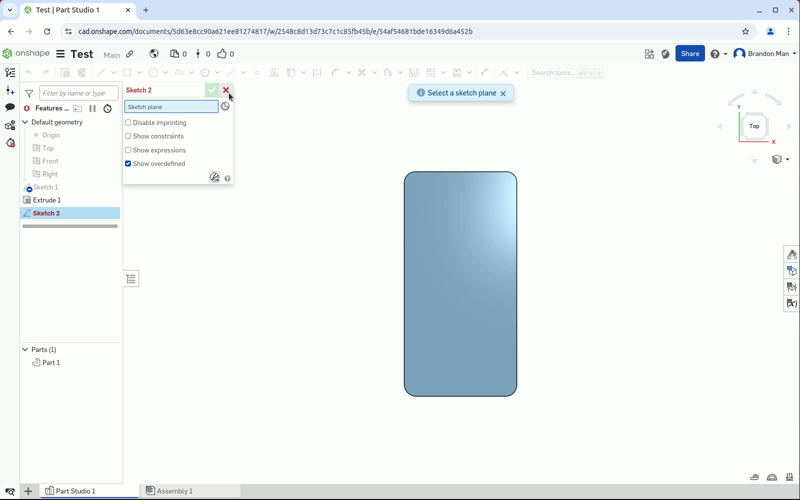
mouse_move(73, 150)
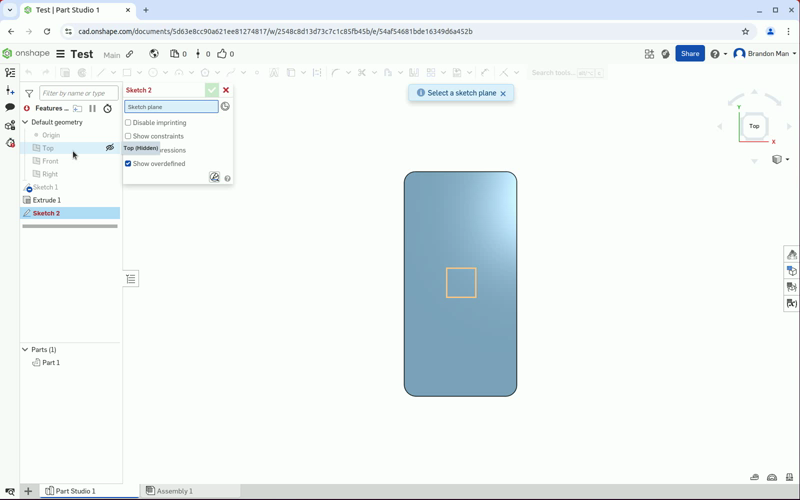
click(73, 150)
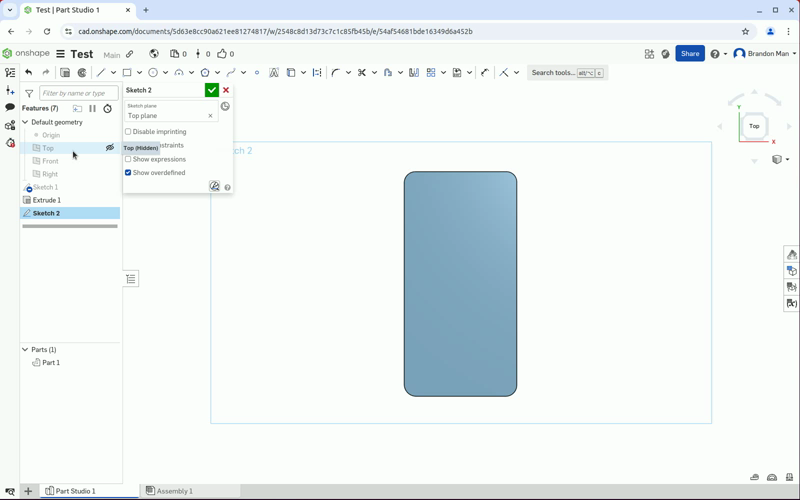
mouse_move(73, 352)
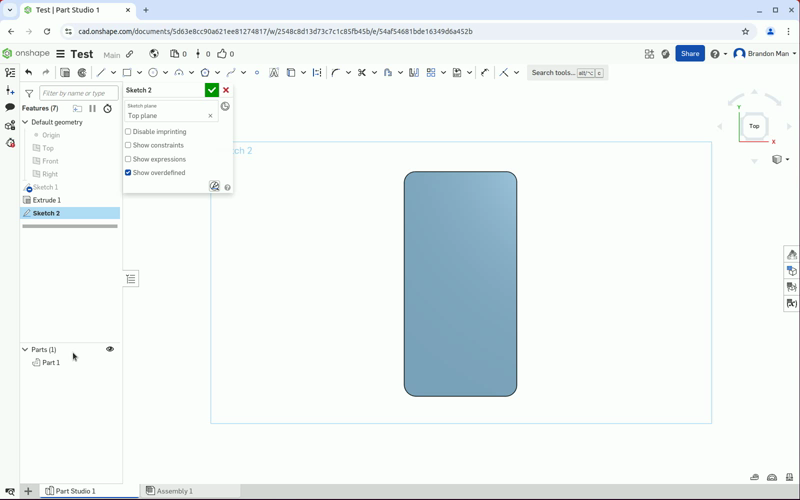
key(y)
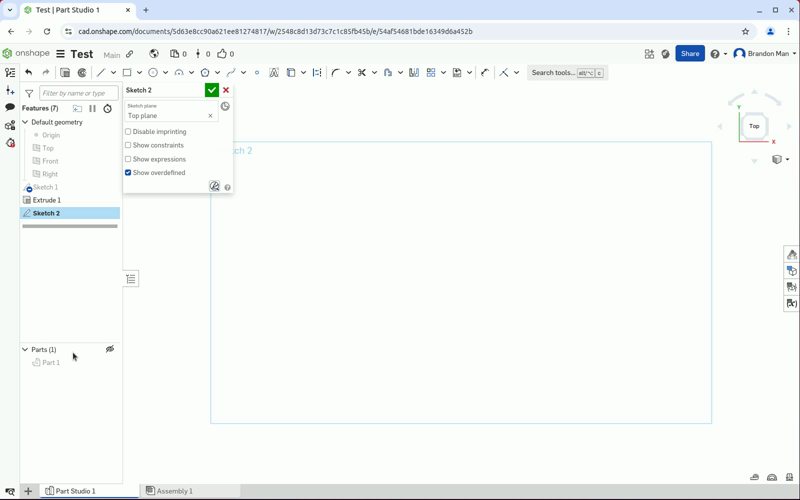
key(a)
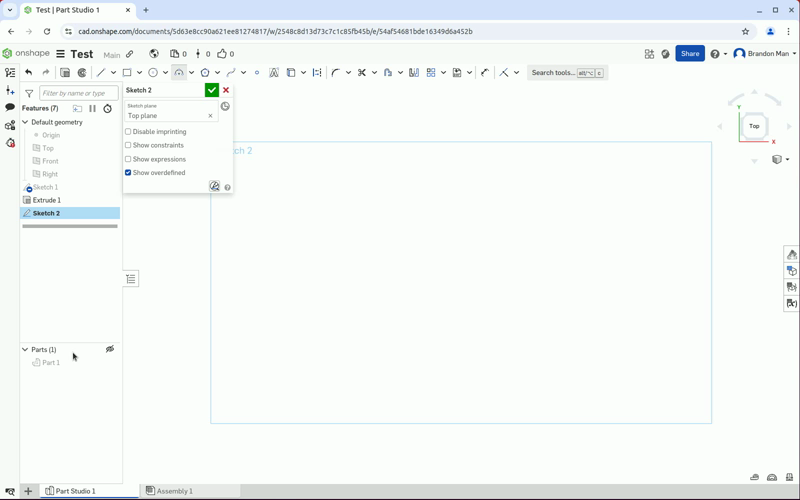
key_down(shift)
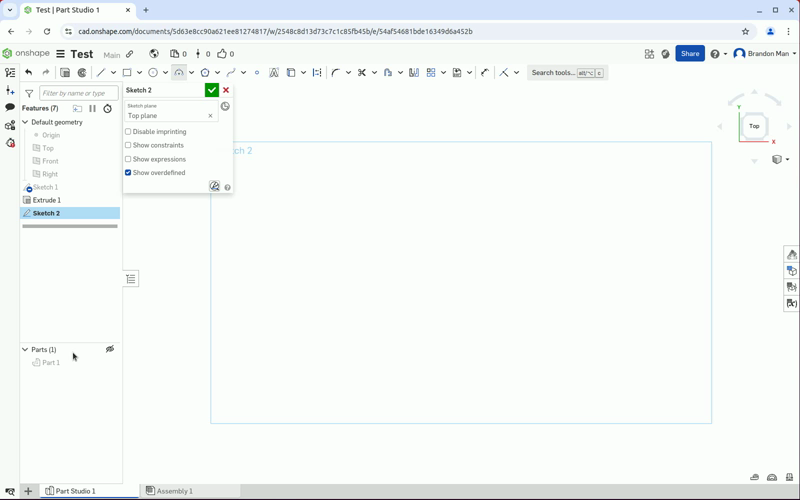
mouse_move(407, 381)
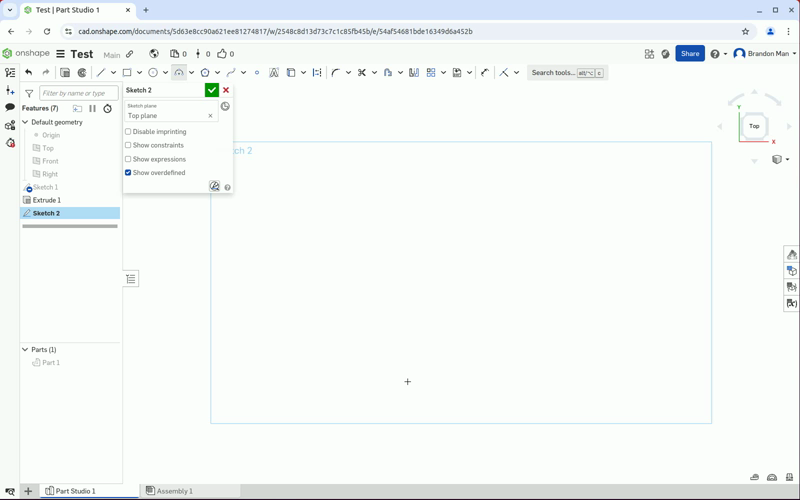
click(407, 381)
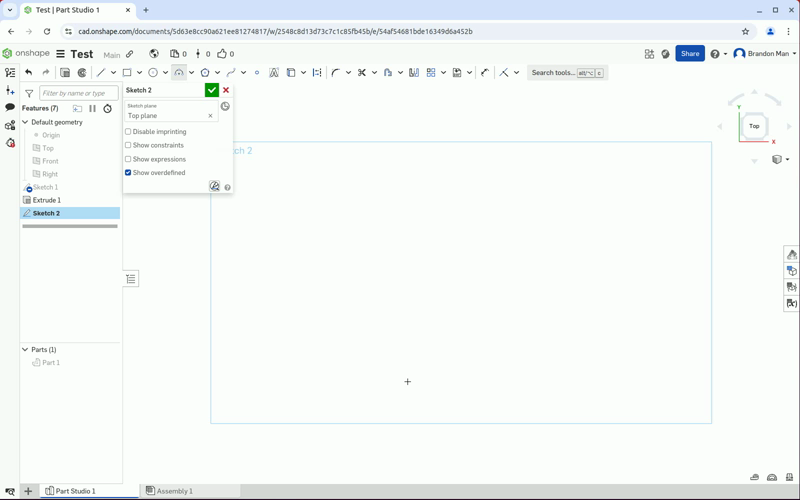
key_up(shift)
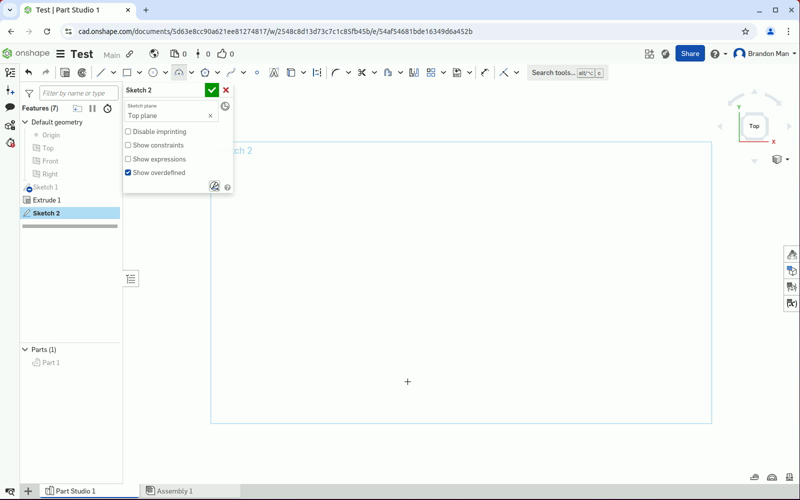
key_down(shift)
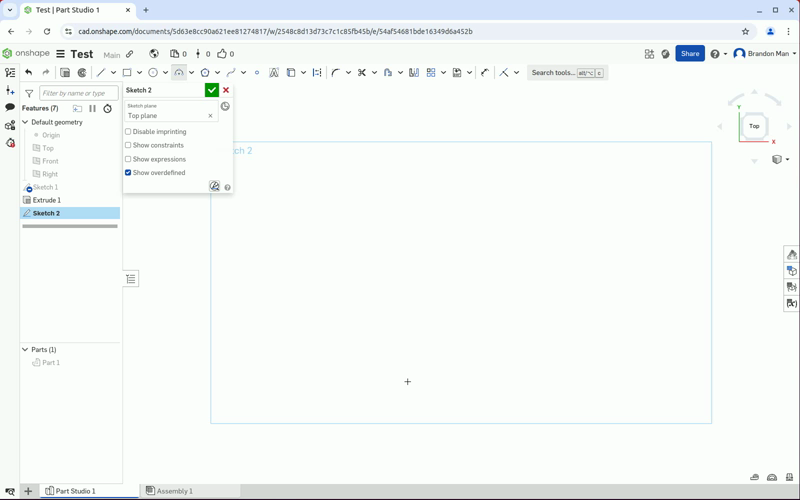
mouse_move(418, 392)
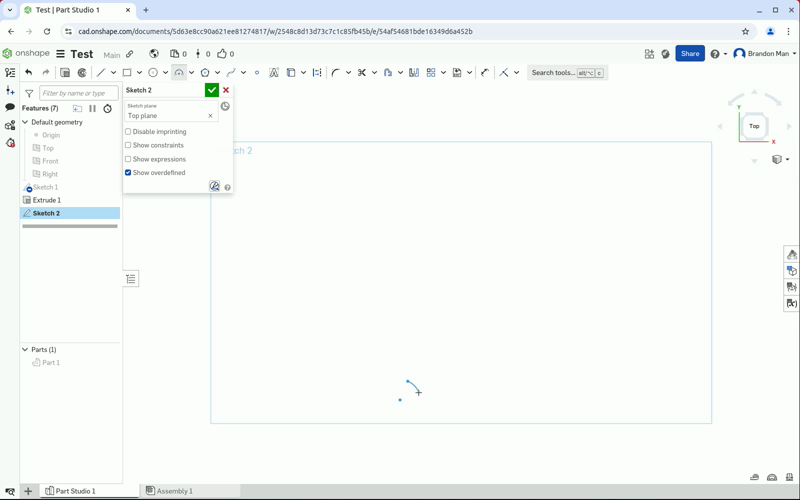
click(418, 392)
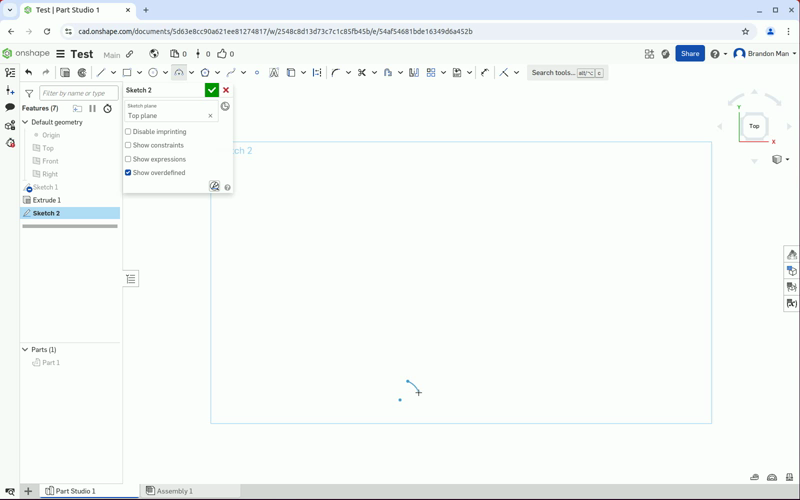
mouse_move(411, 389)
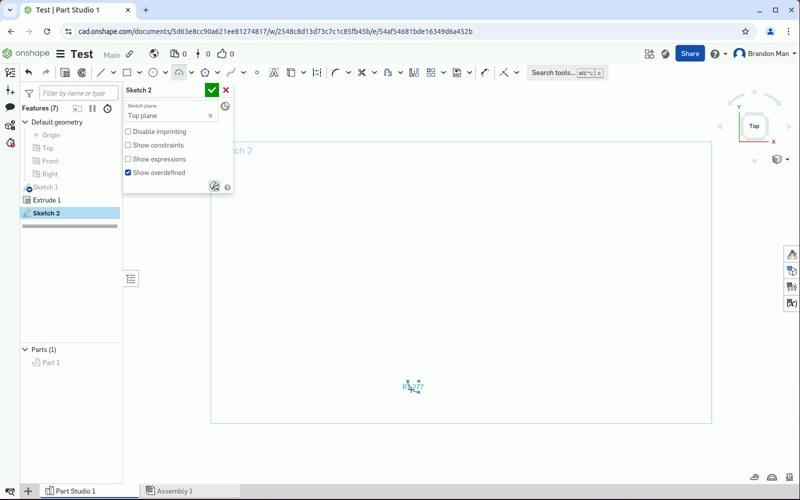
click(411, 389)
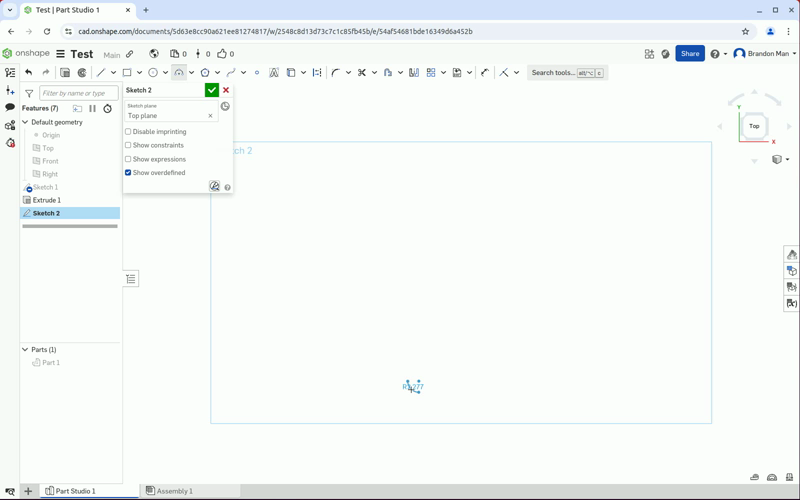
key_up(shift)
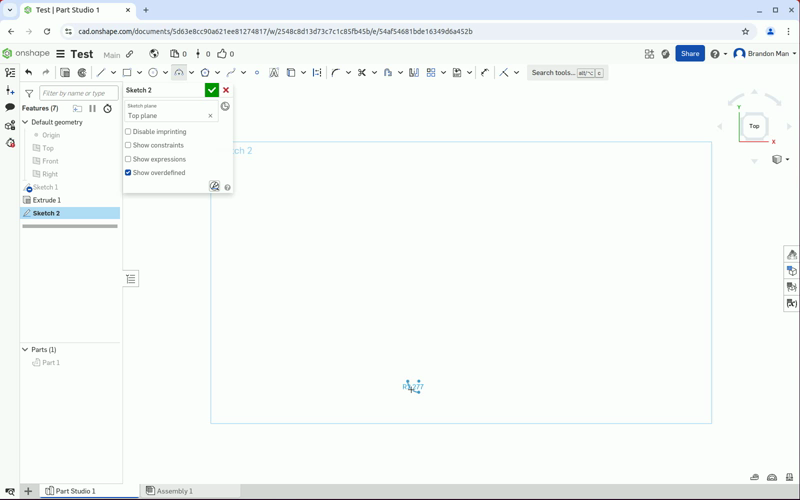
key(esc)
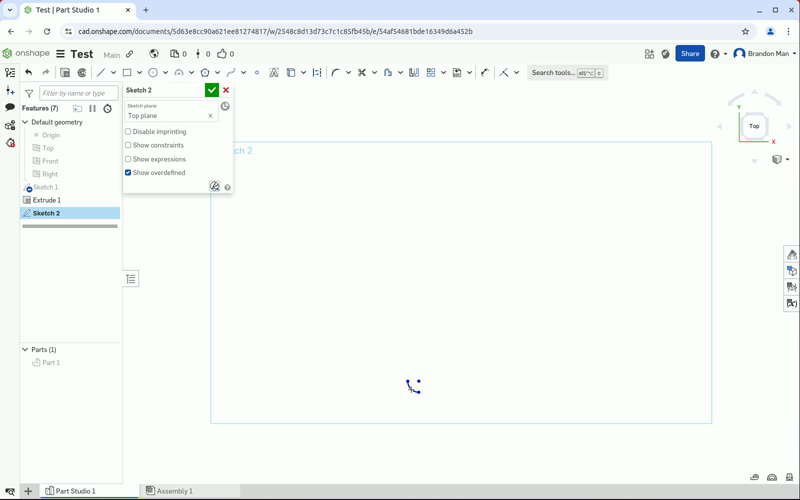
key(l)
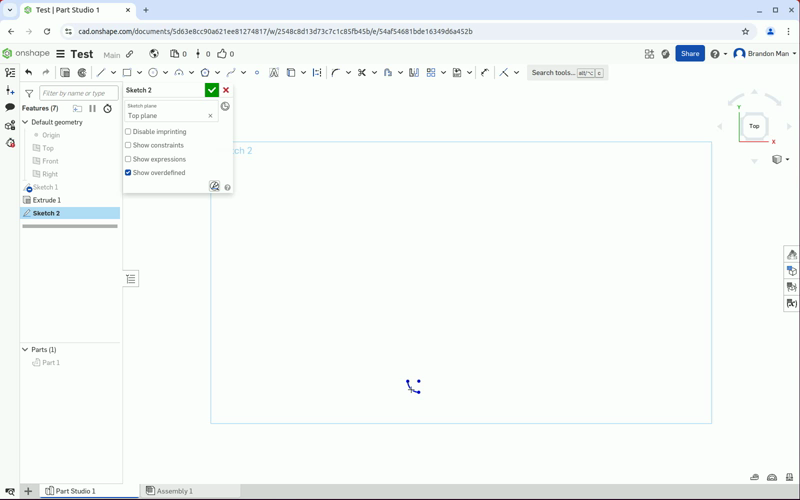
mouse_move(418, 392)
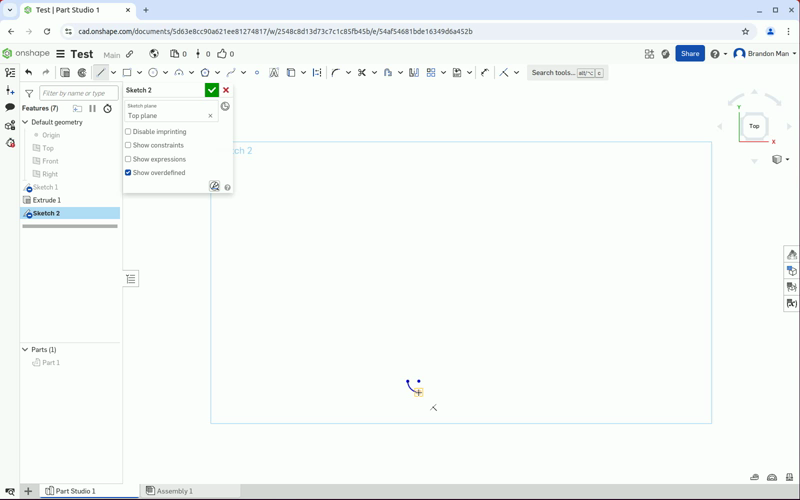
click(418, 392)
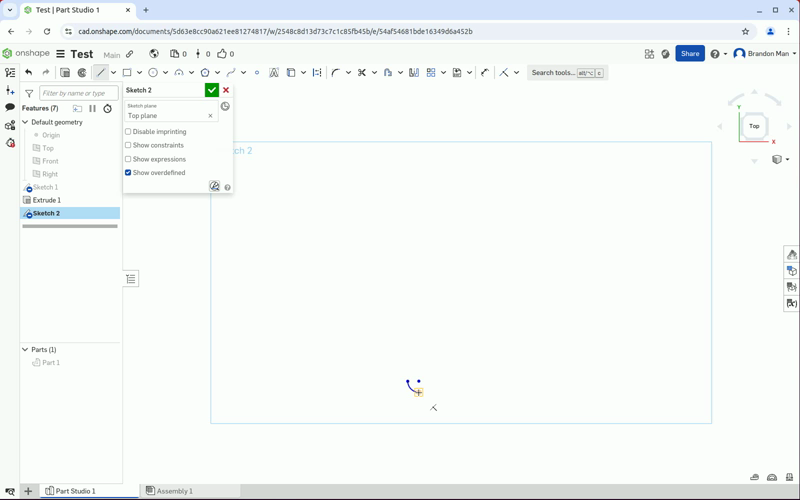
key_down(shift)
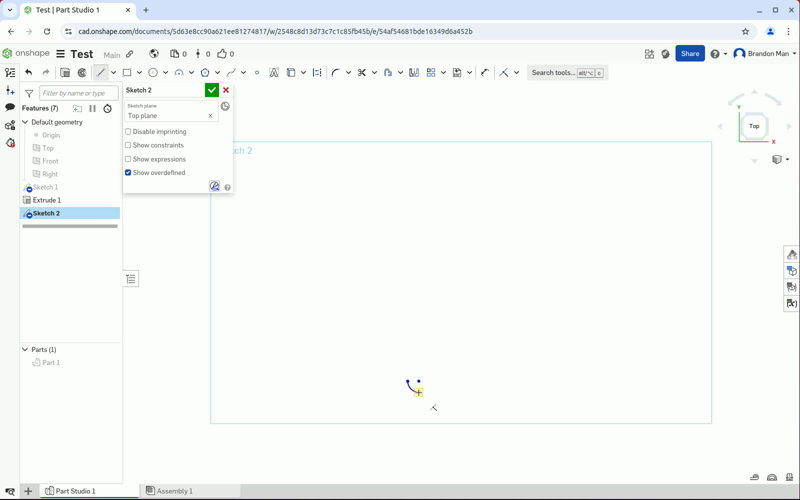
mouse_move(501, 392)
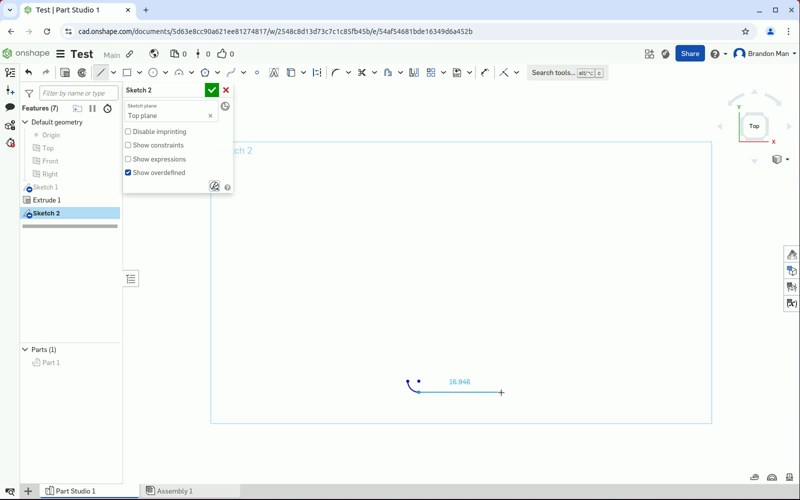
click(501, 392)
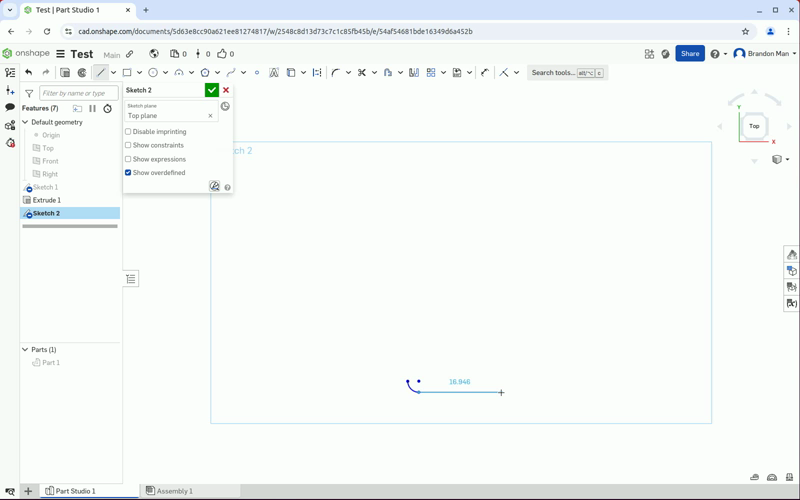
key_up(shift)
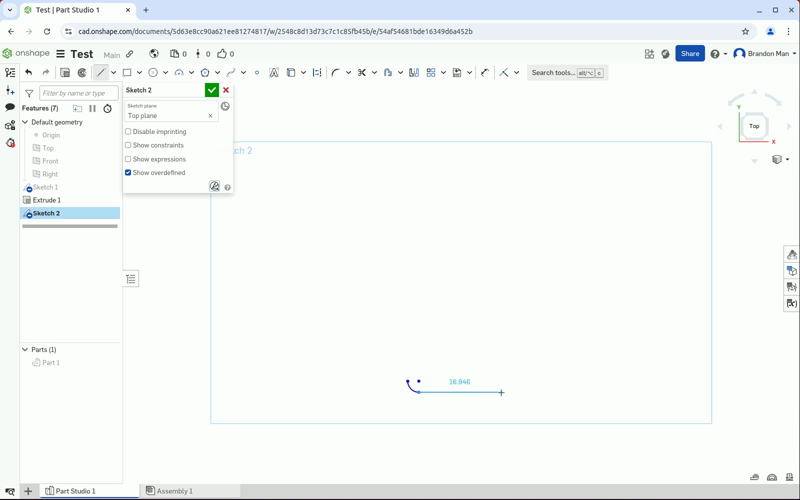
key(esc)
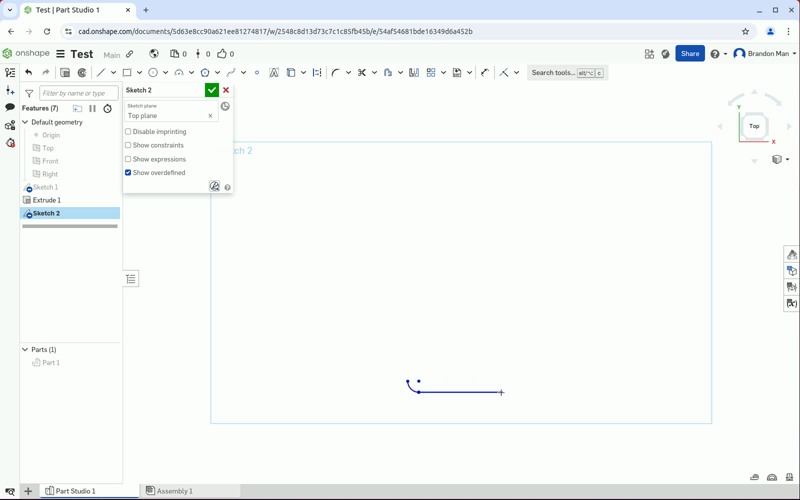
key(a)
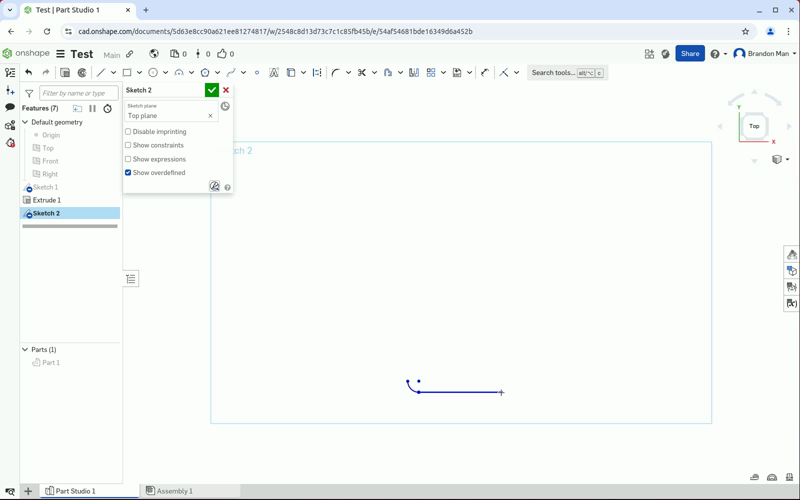
mouse_move(501, 392)
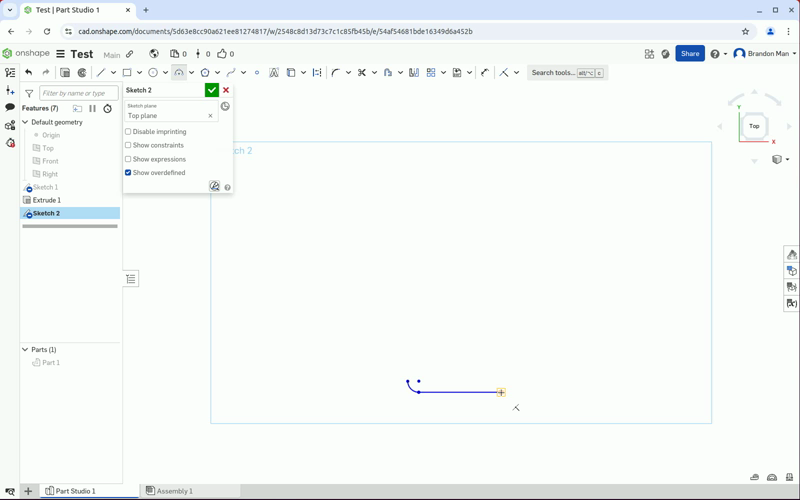
click(501, 392)
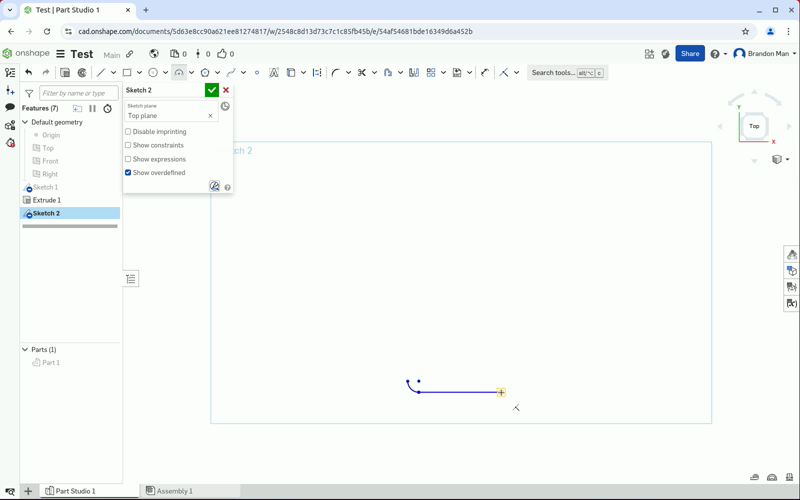
key_down(shift)
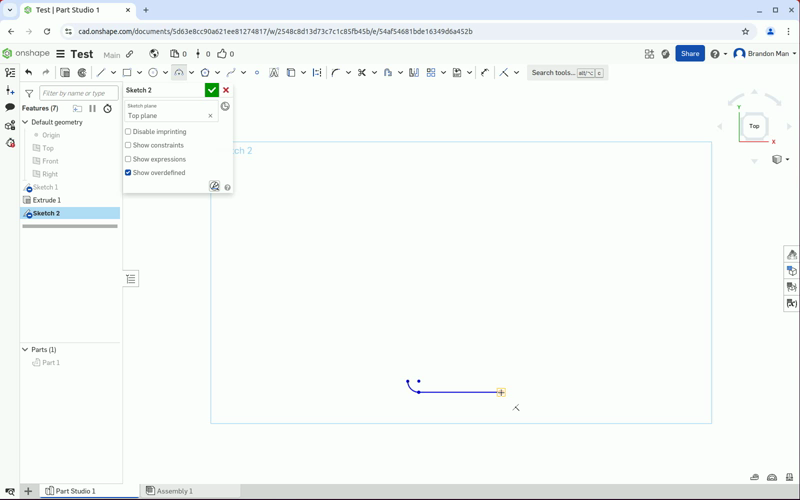
mouse_move(512, 381)
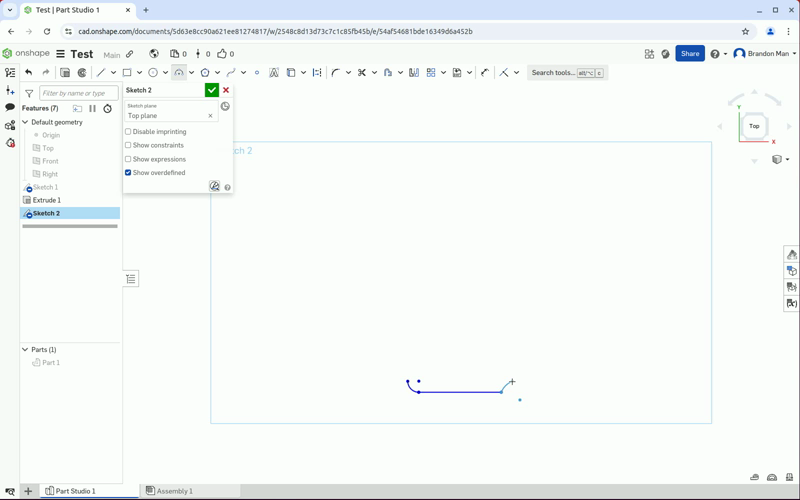
click(512, 381)
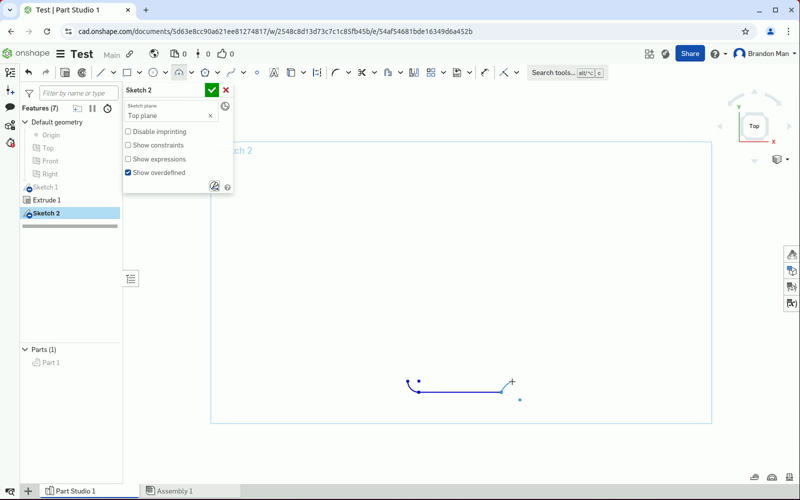
mouse_move(509, 389)
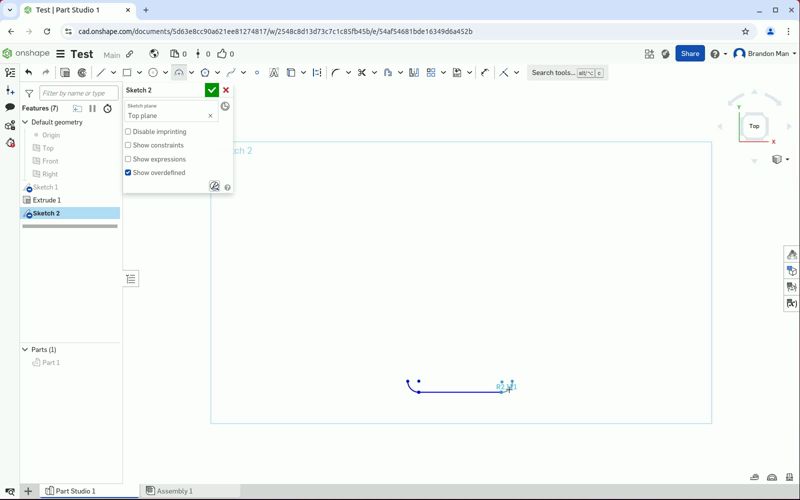
click(509, 389)
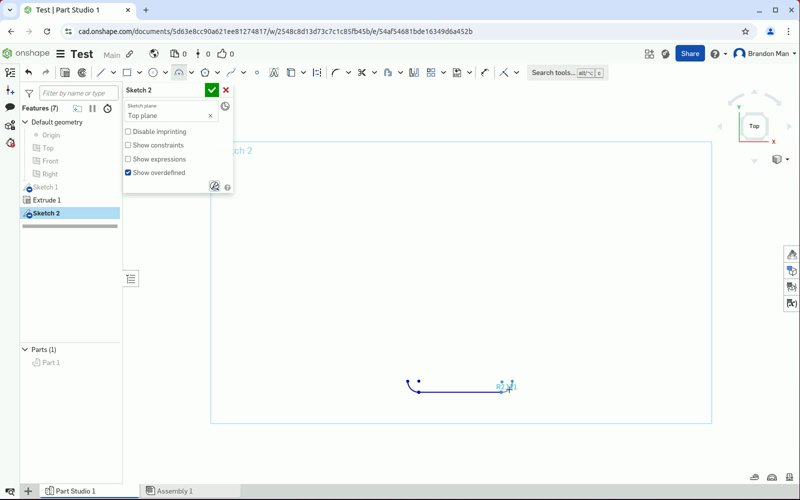
key_up(shift)
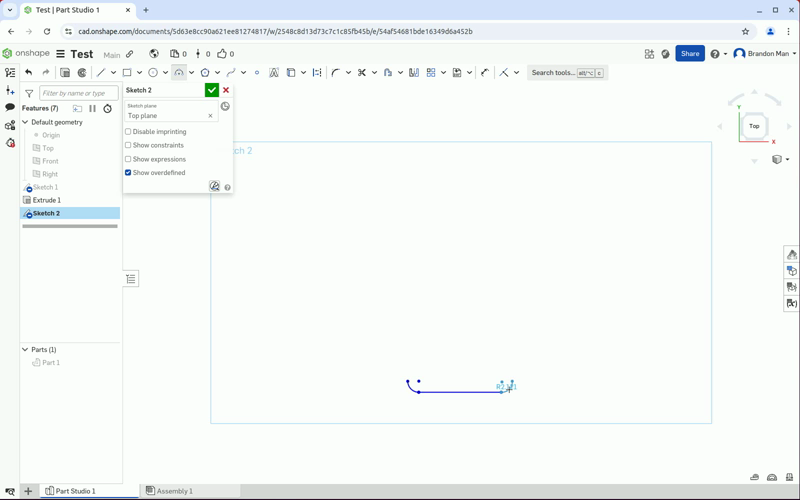
key(esc)
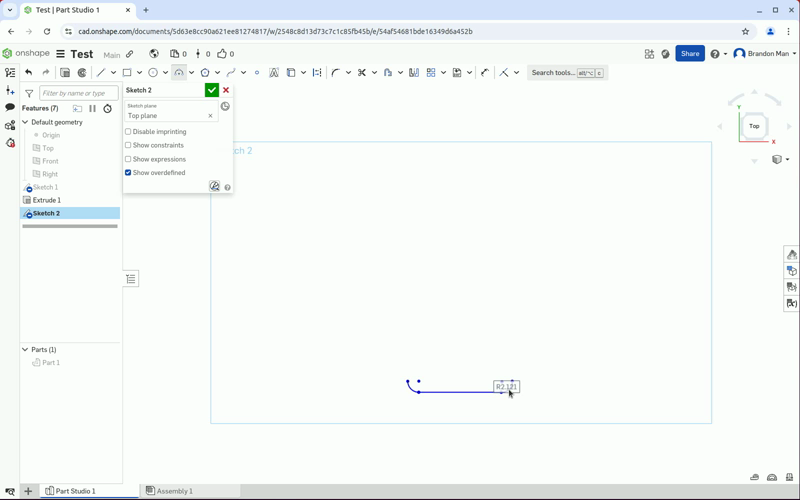
key(l)
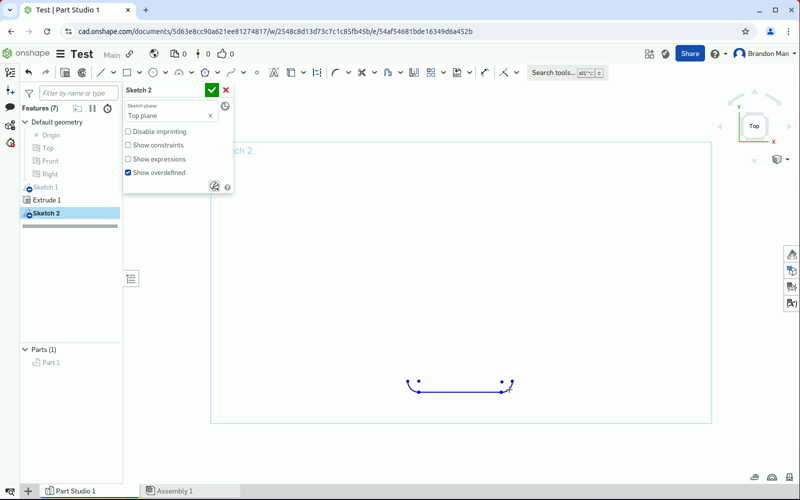
mouse_move(512, 381)
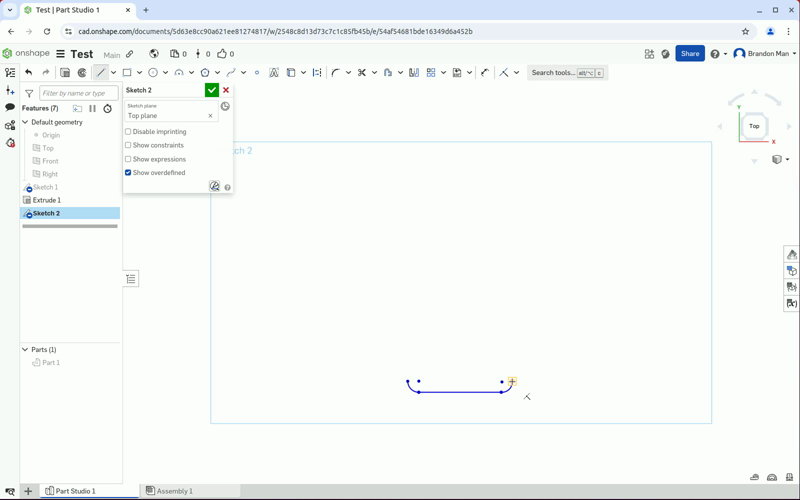
click(512, 381)
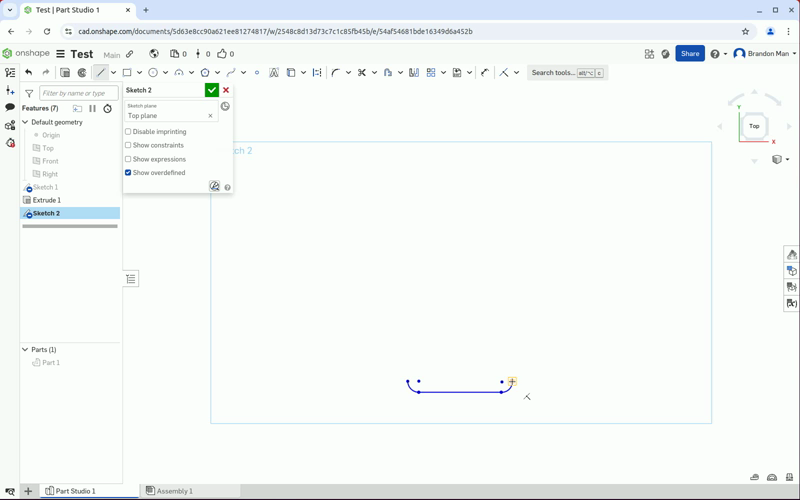
key_down(shift)
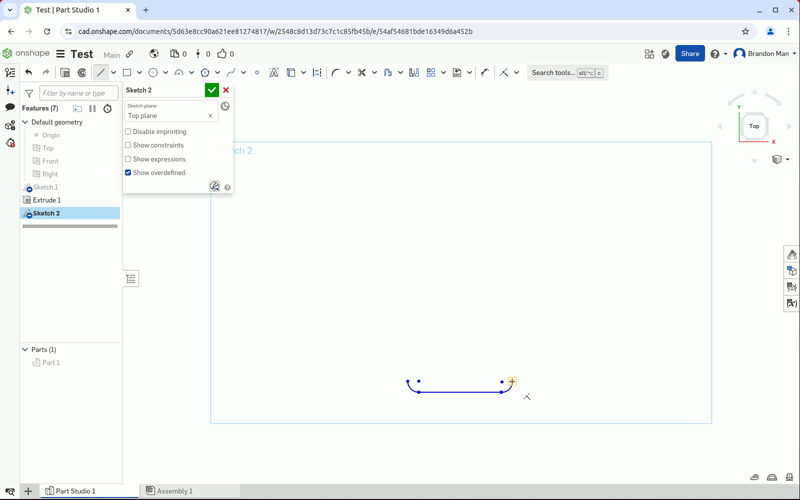
mouse_move(512, 185)
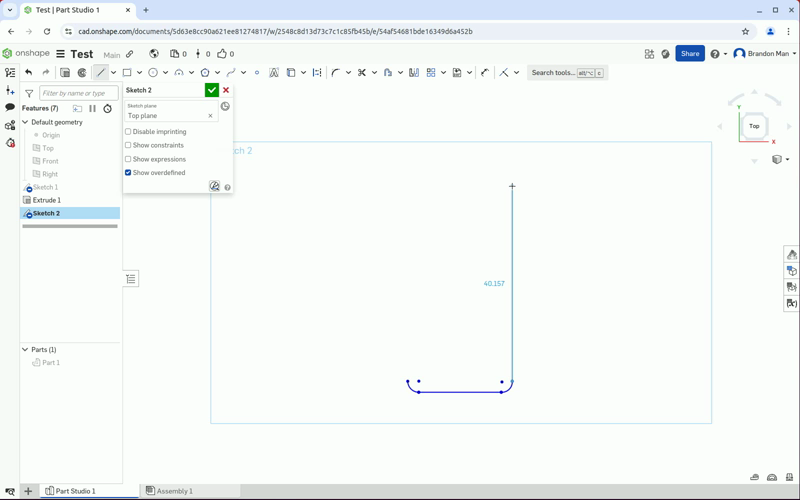
click(512, 185)
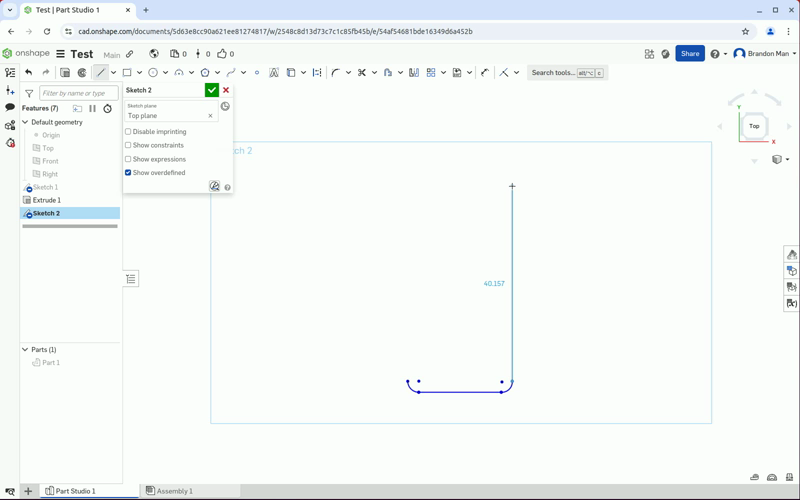
key_up(shift)
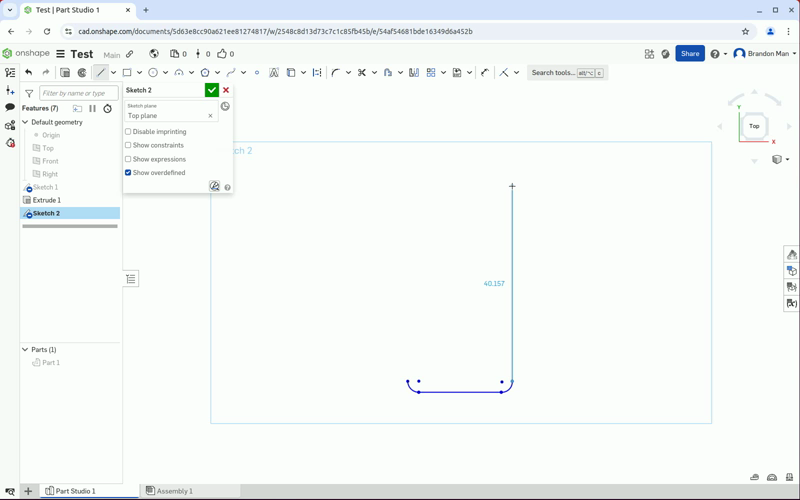
key(esc)
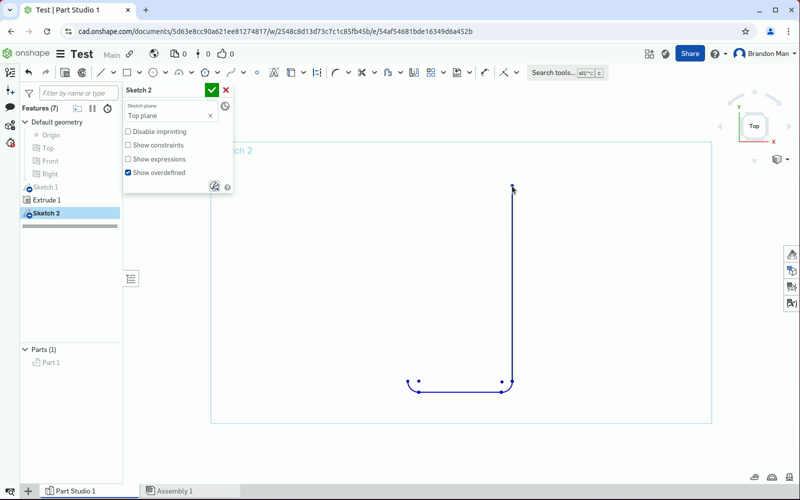
key(a)
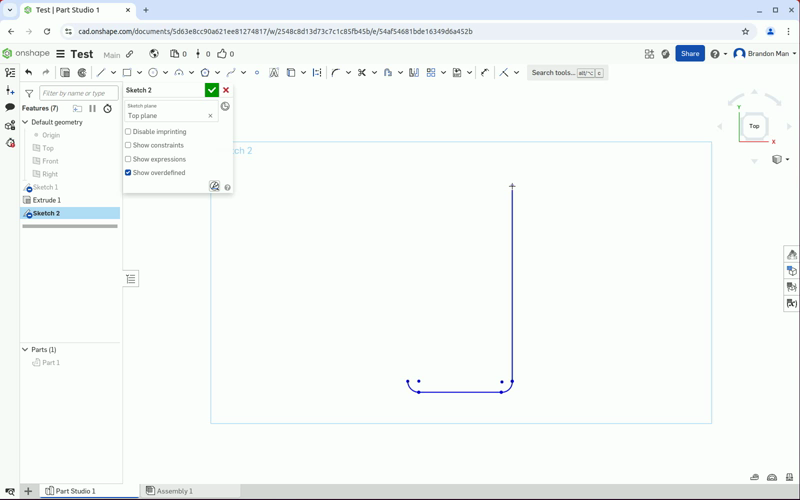
mouse_move(512, 185)
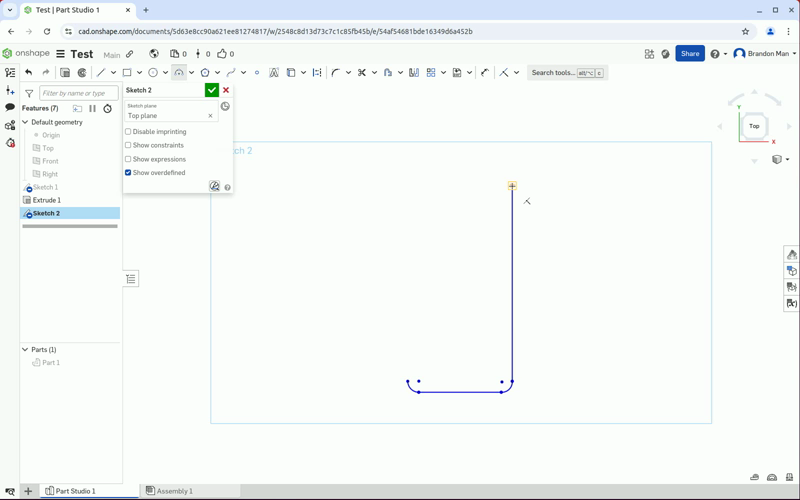
click(512, 185)
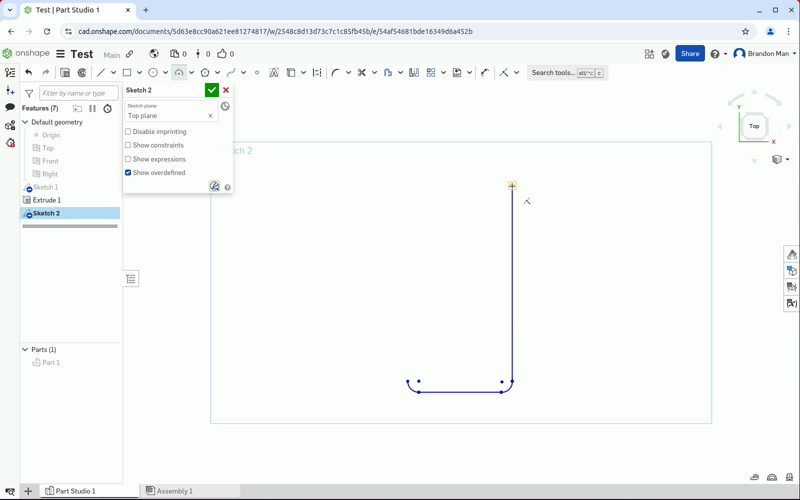
key_down(shift)
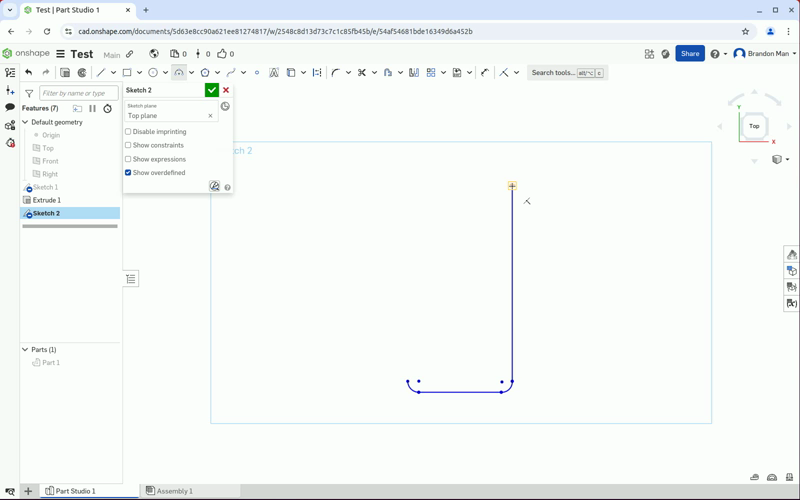
mouse_move(501, 174)
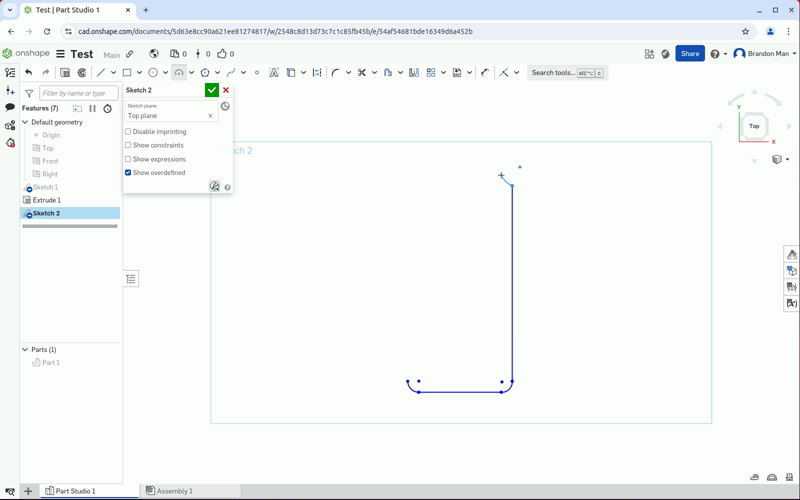
click(501, 174)
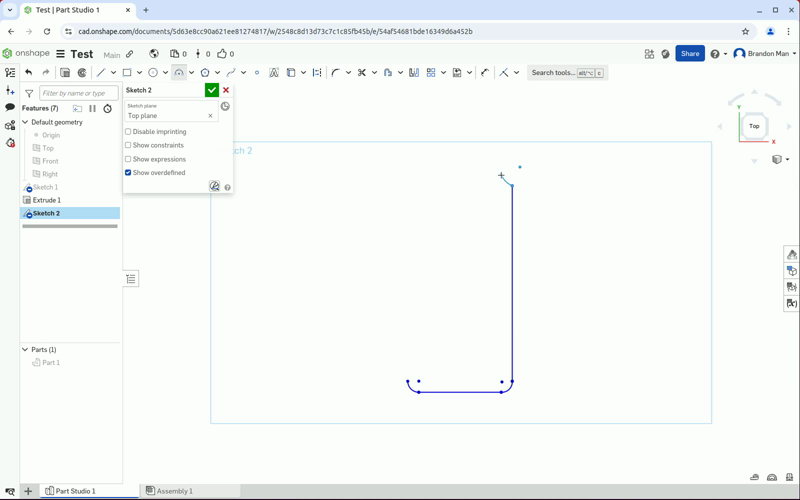
mouse_move(509, 178)
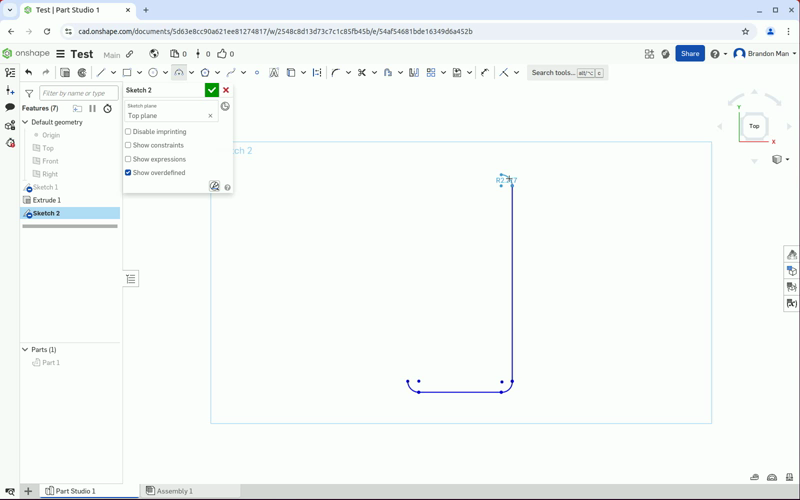
click(509, 178)
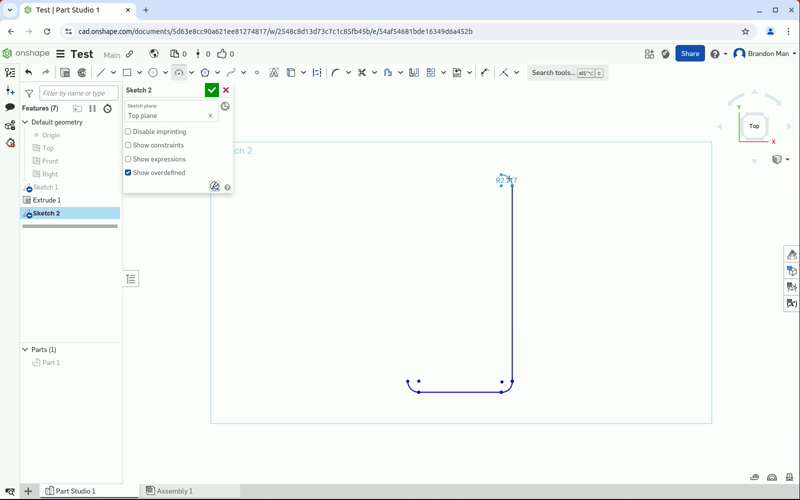
key_up(shift)
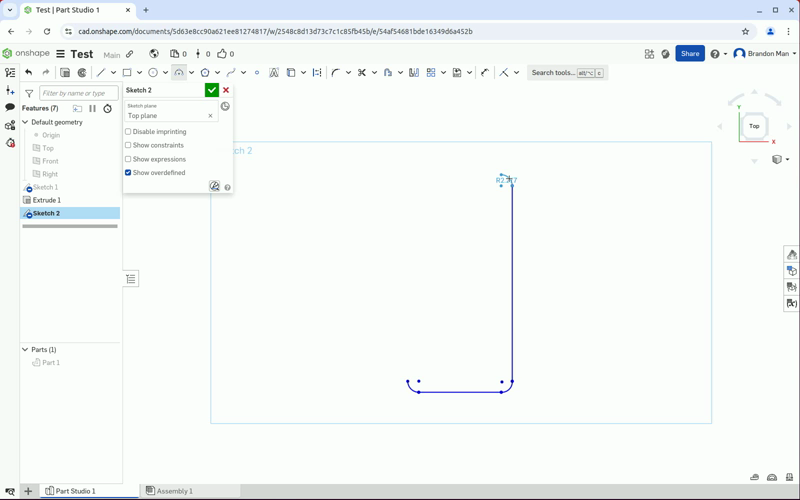
key(esc)
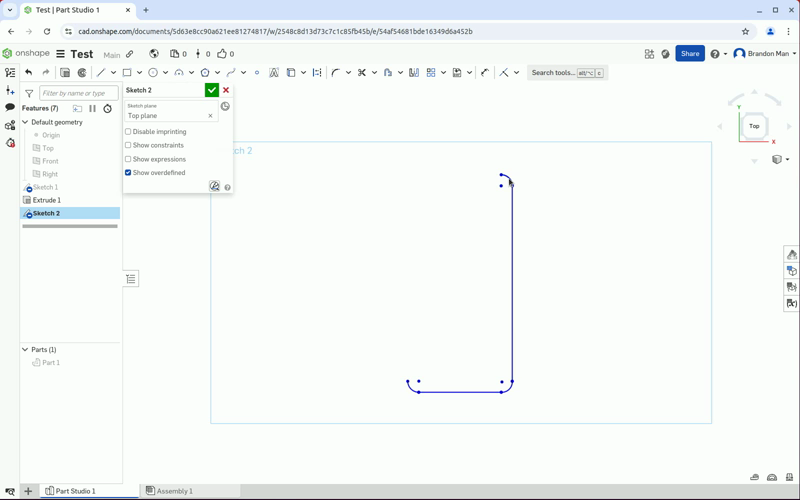
key(l)
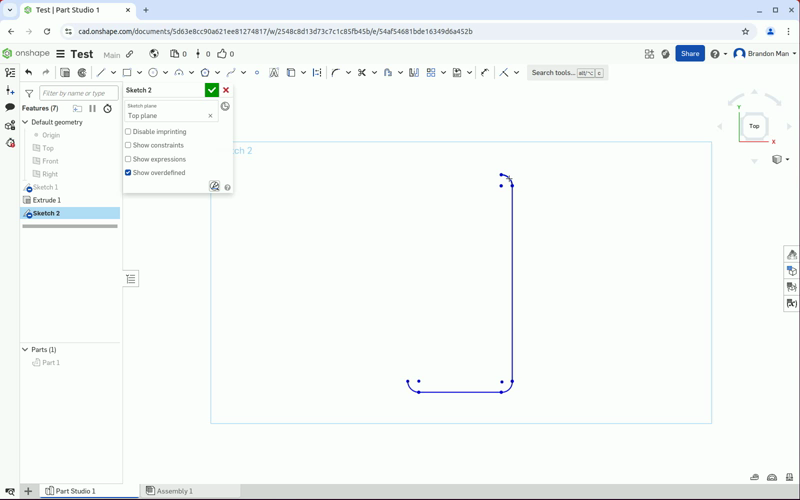
mouse_move(501, 174)
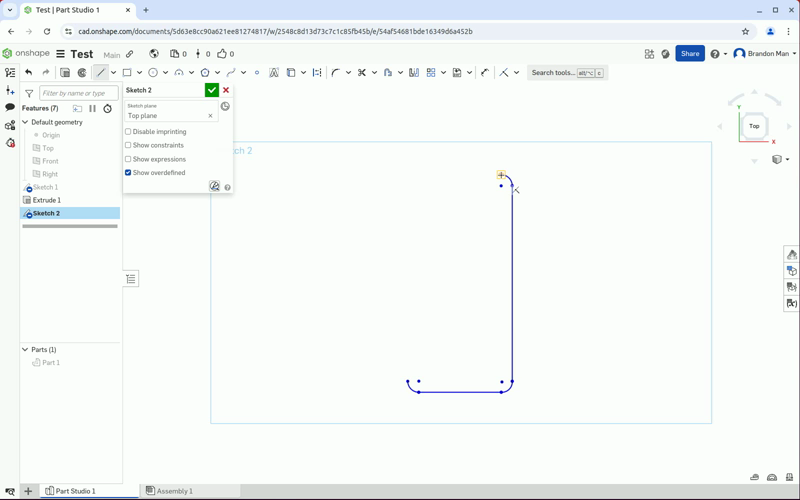
click(501, 174)
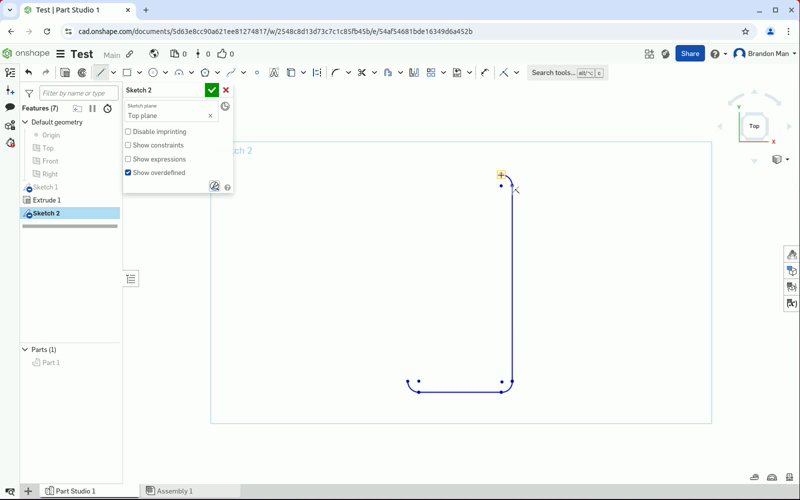
key_down(shift)
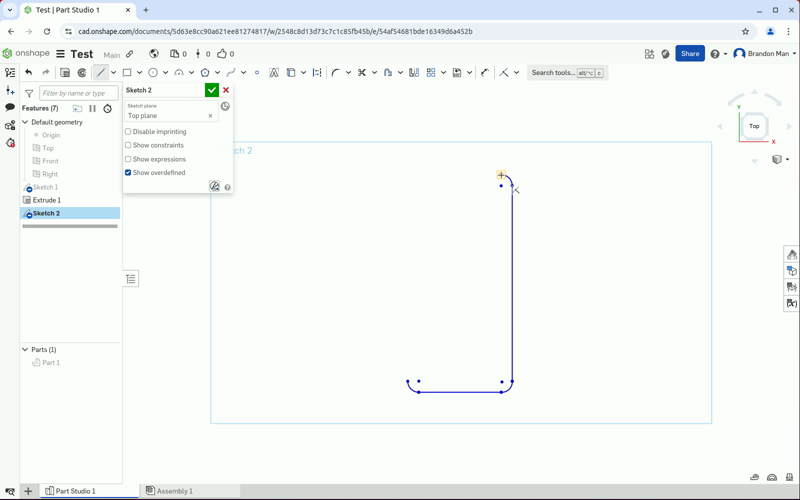
mouse_move(418, 174)
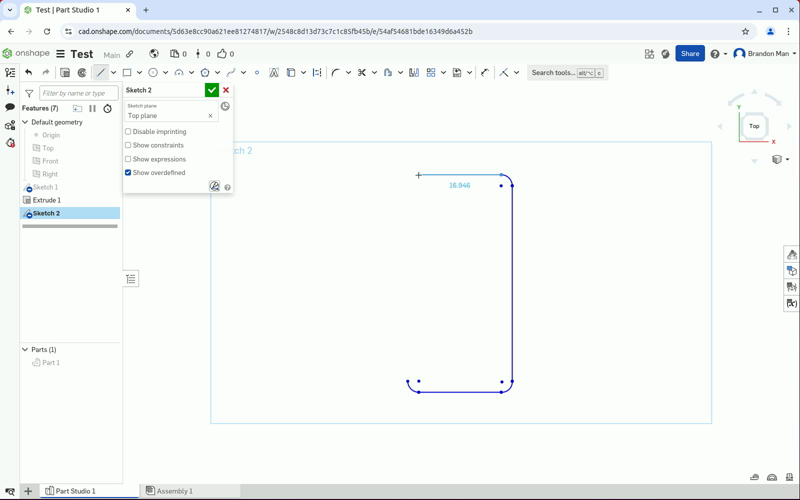
click(418, 174)
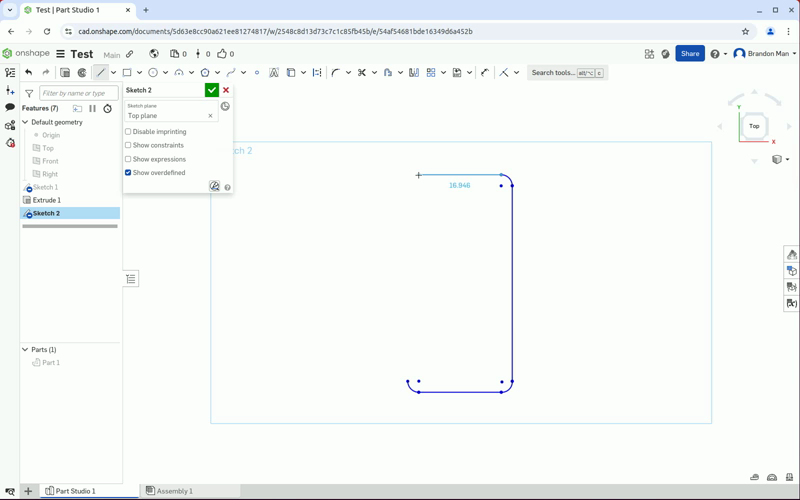
key_up(shift)
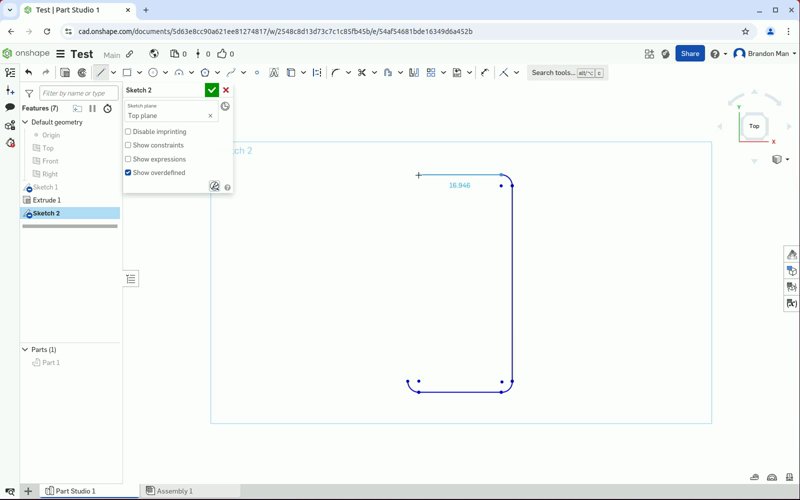
key(esc)
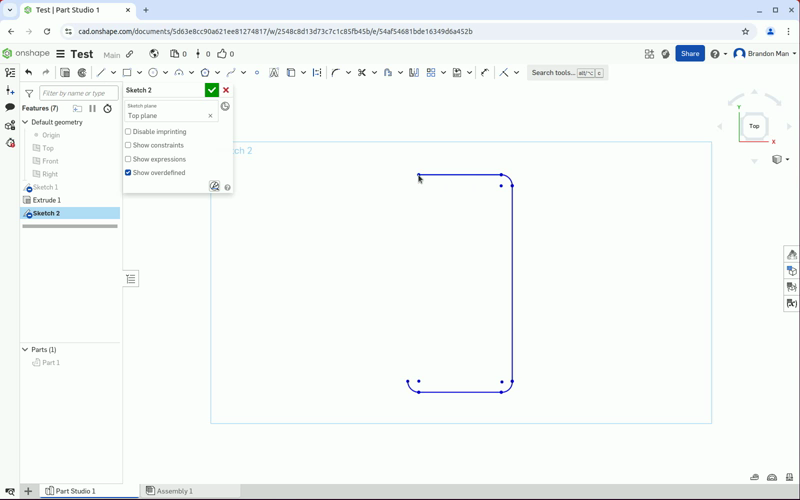
key(a)
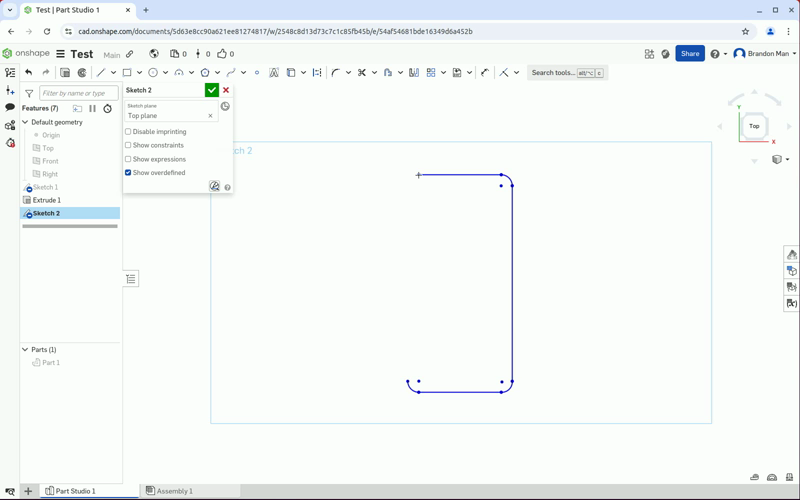
mouse_move(418, 174)
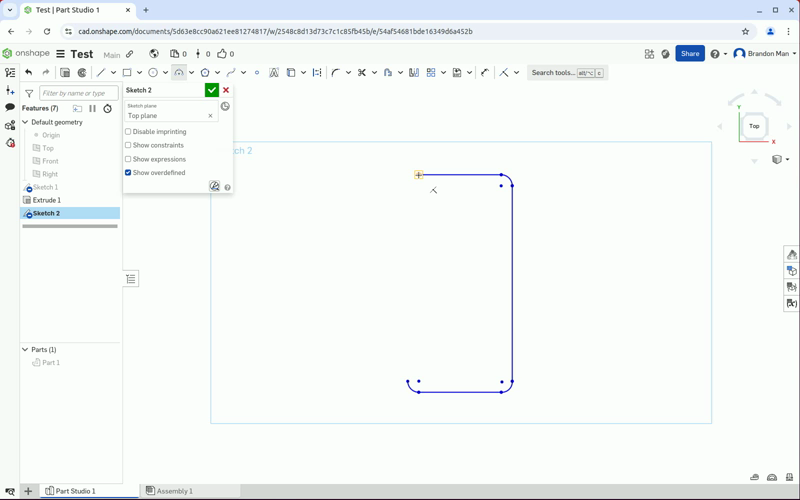
click(418, 174)
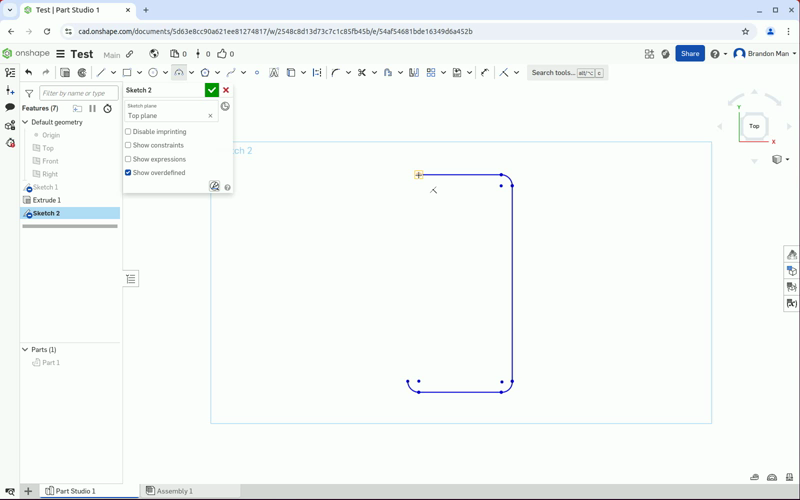
key_down(shift)
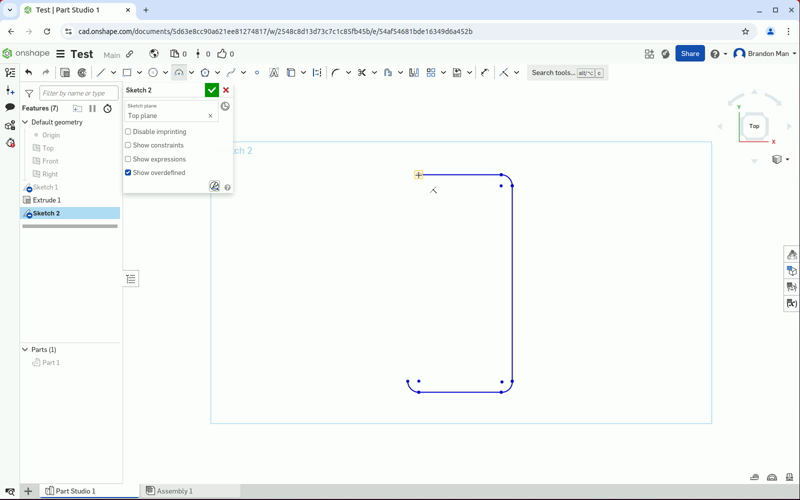
mouse_move(407, 185)
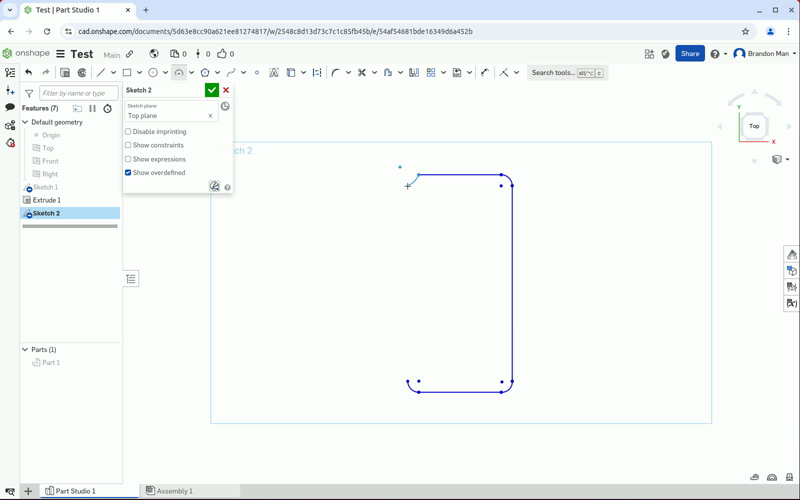
click(407, 185)
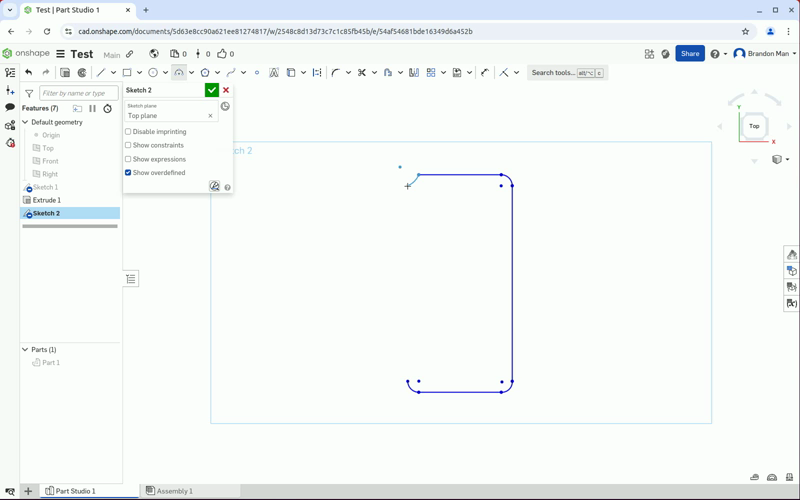
mouse_move(411, 178)
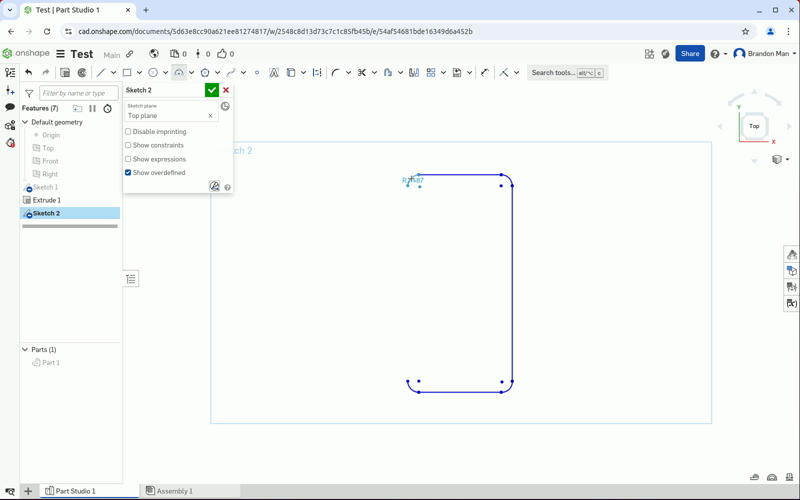
click(411, 178)
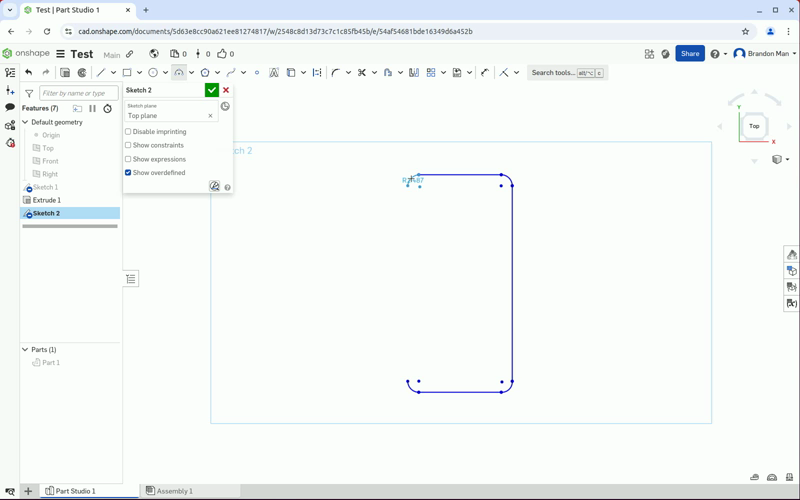
key_up(shift)
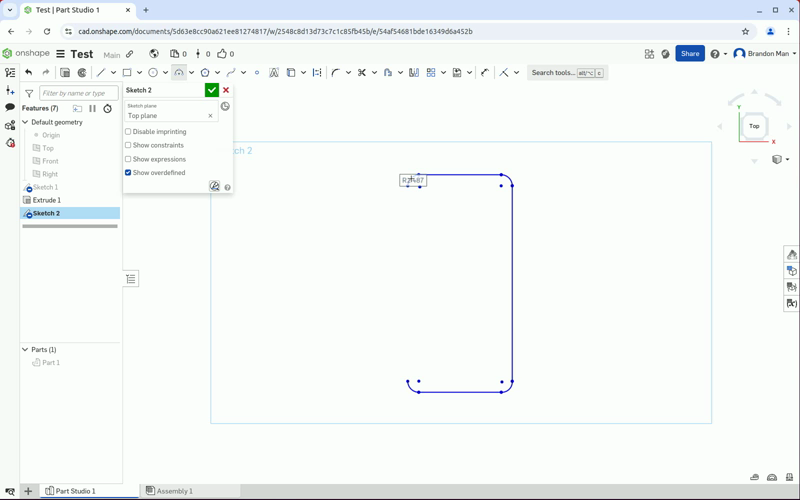
key(esc)
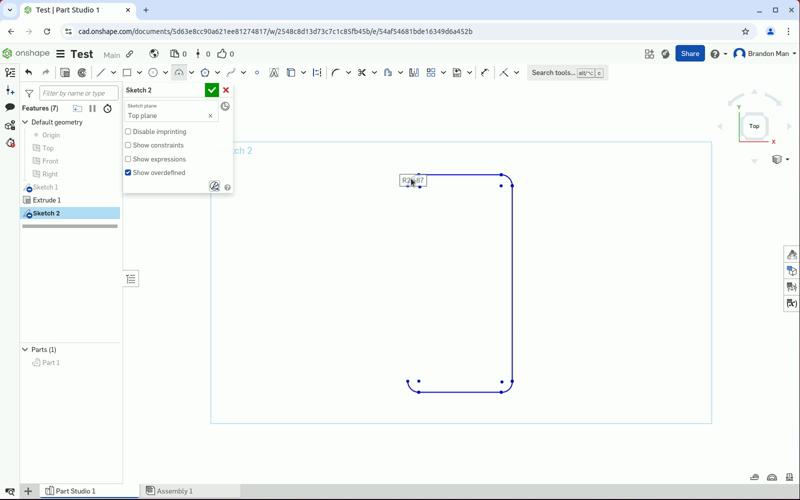
key(l)
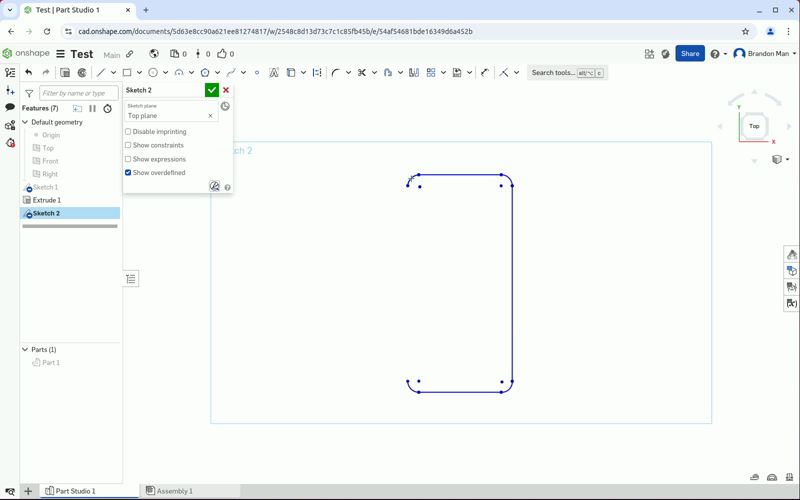
mouse_move(407, 185)
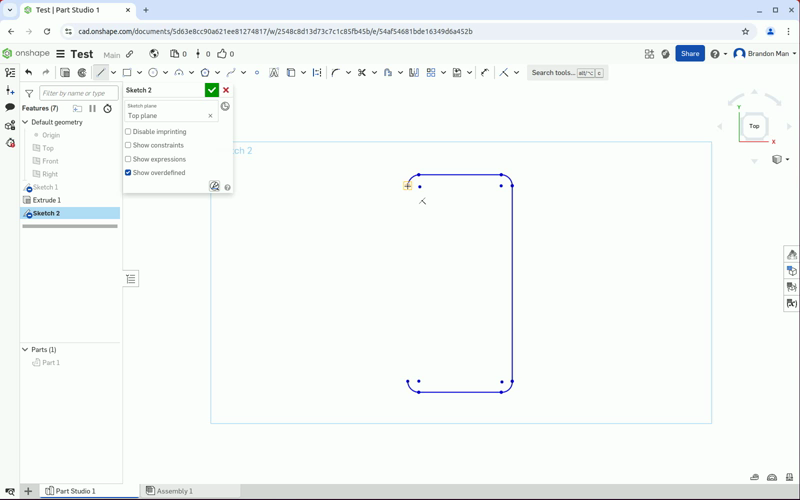
click(407, 185)
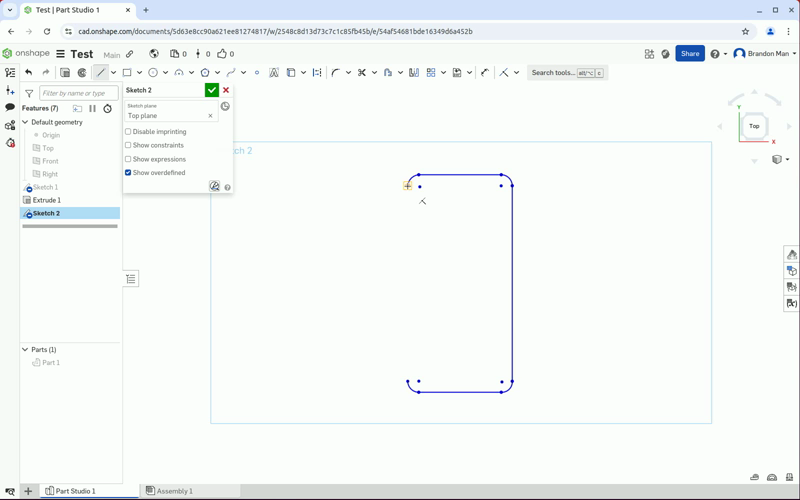
key_down(shift)
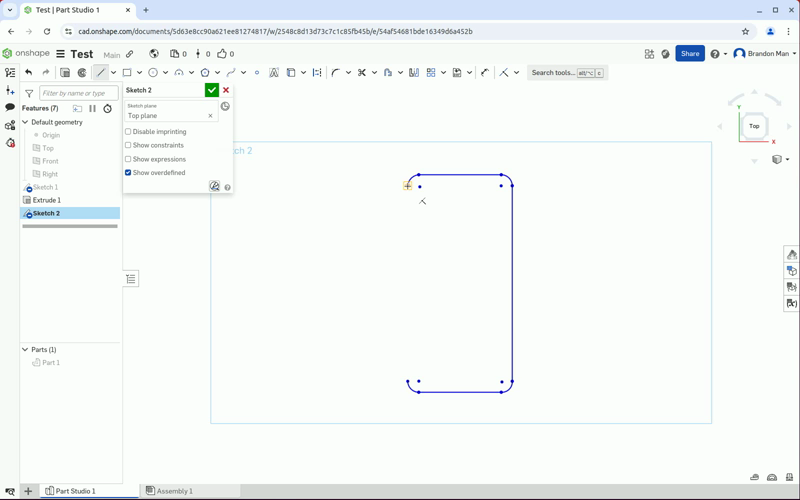
mouse_move(407, 381)
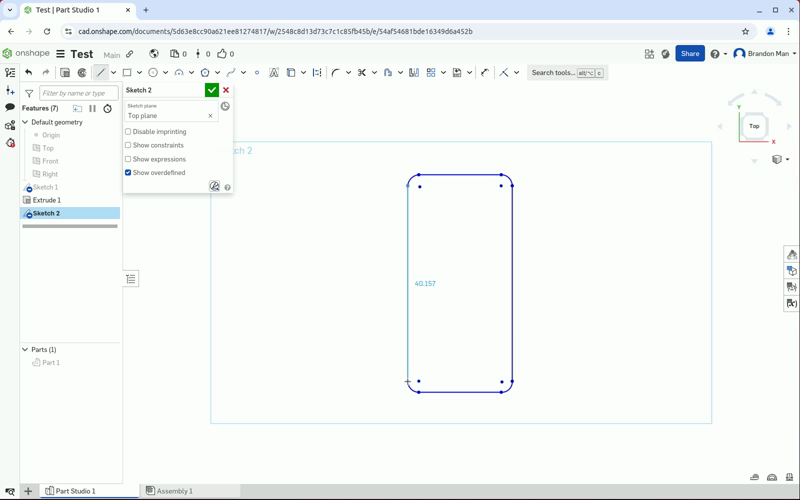
key_up(shift)
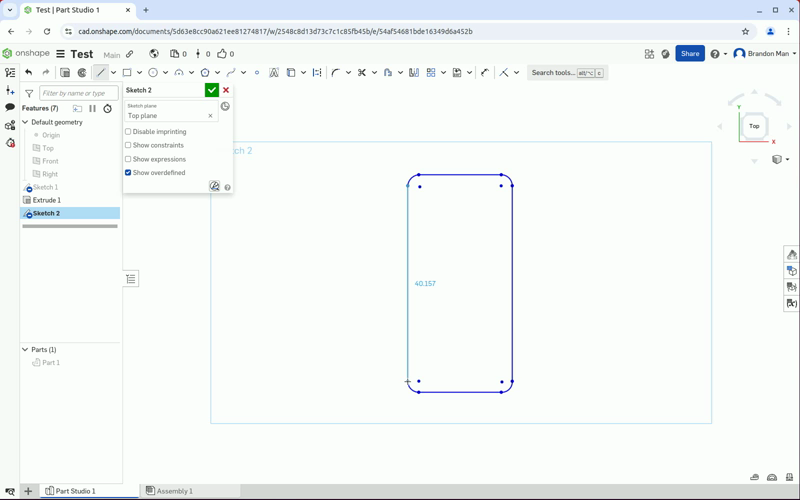
click(407, 381)
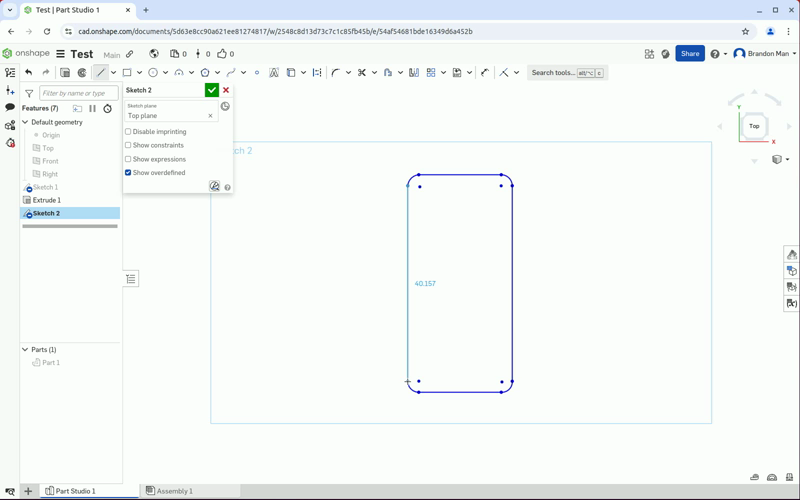
key(esc)
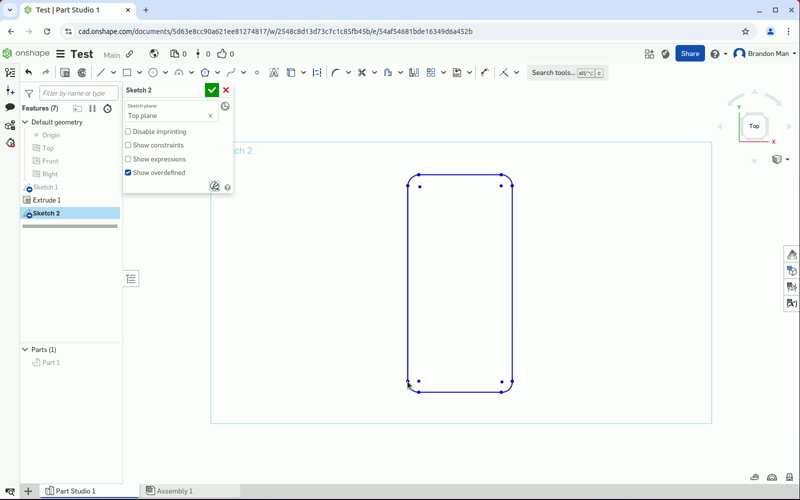
mouse_move(423, 326)
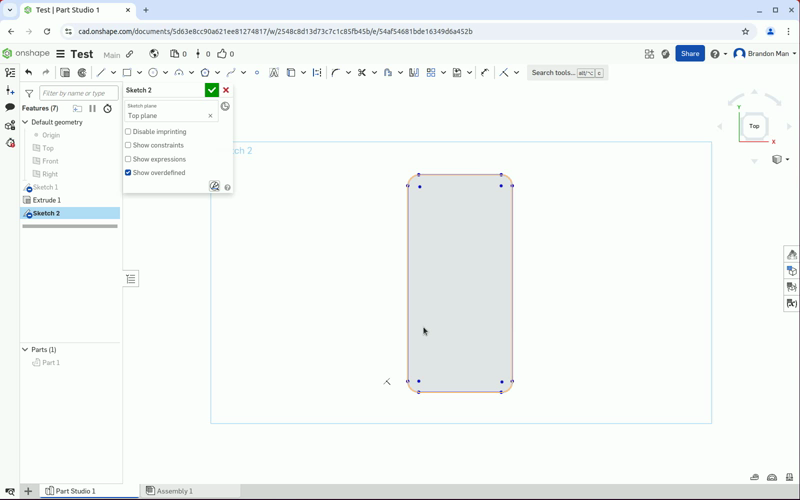
click(423, 326)
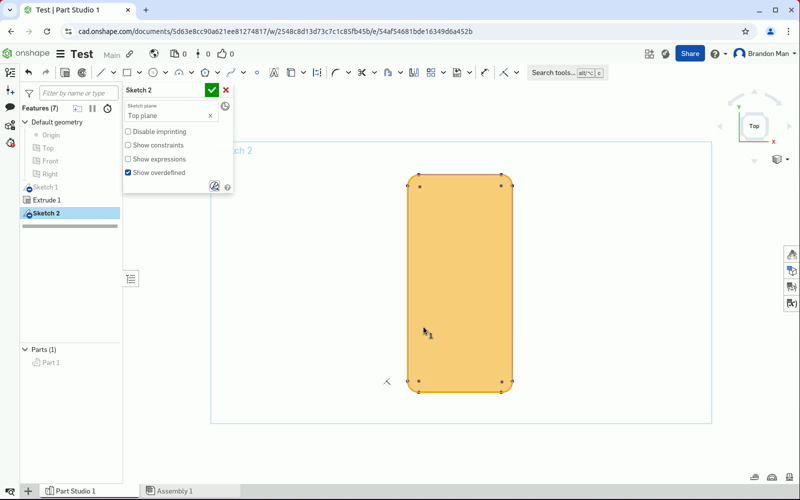
mouse_move(73, 352)
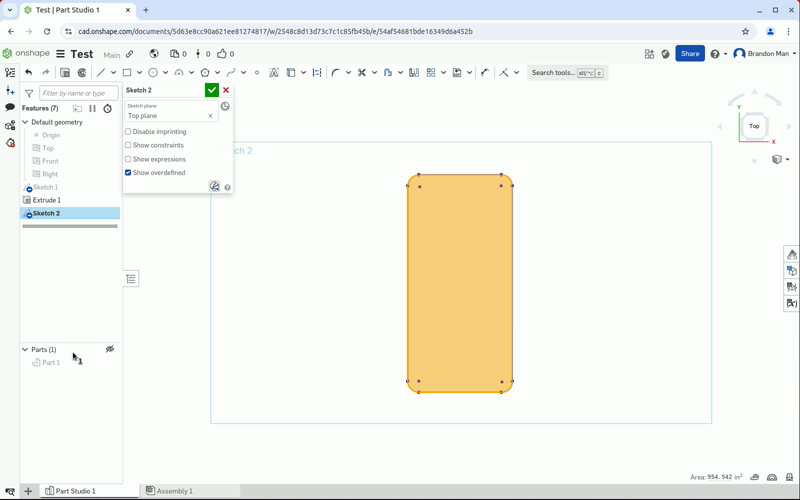
key(shift+y)
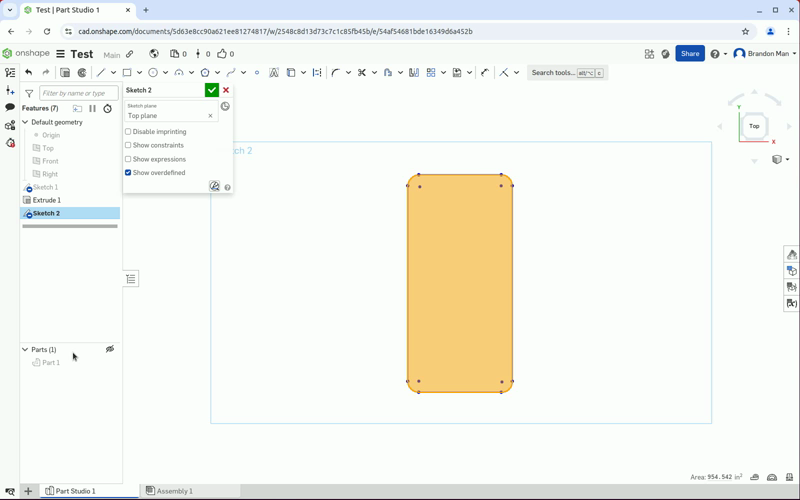
key(shift+e)
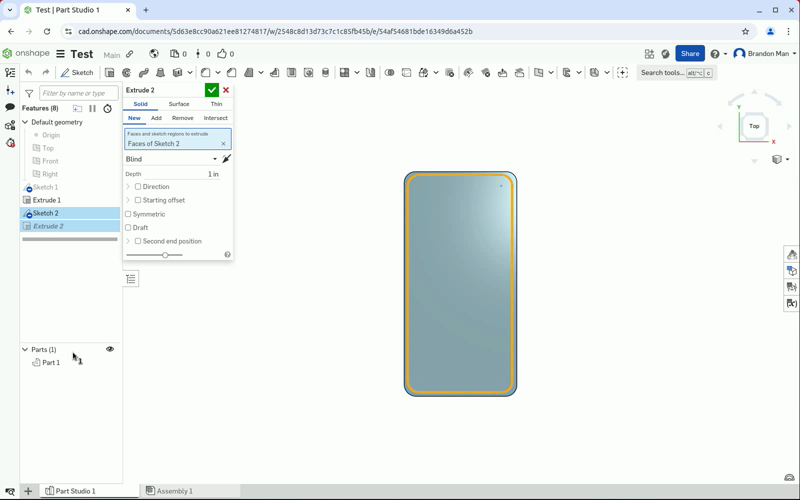
mouse_move(143, 106)
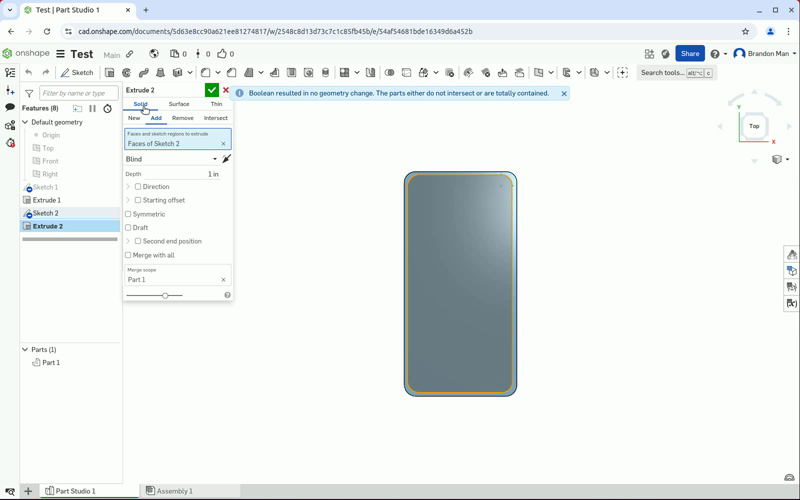
click(143, 106)
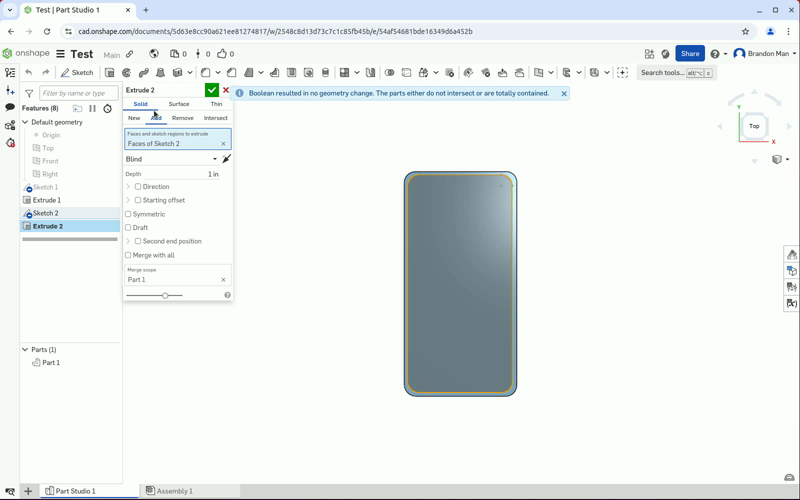
mouse_move(186, 120)
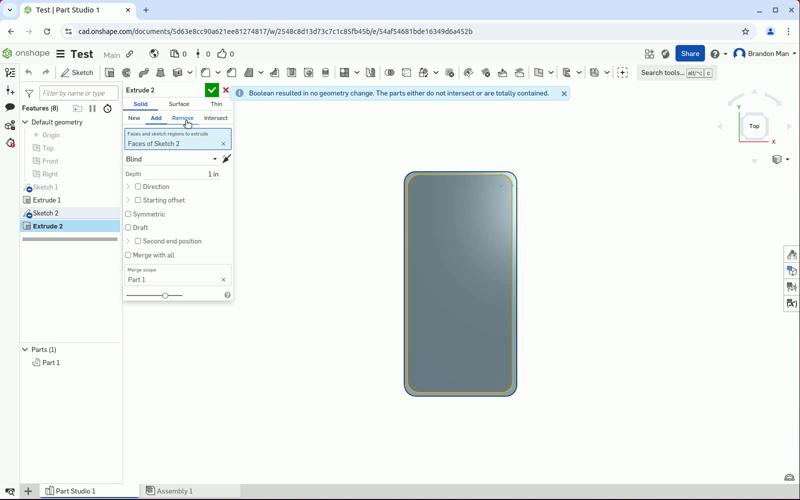
click(186, 120)
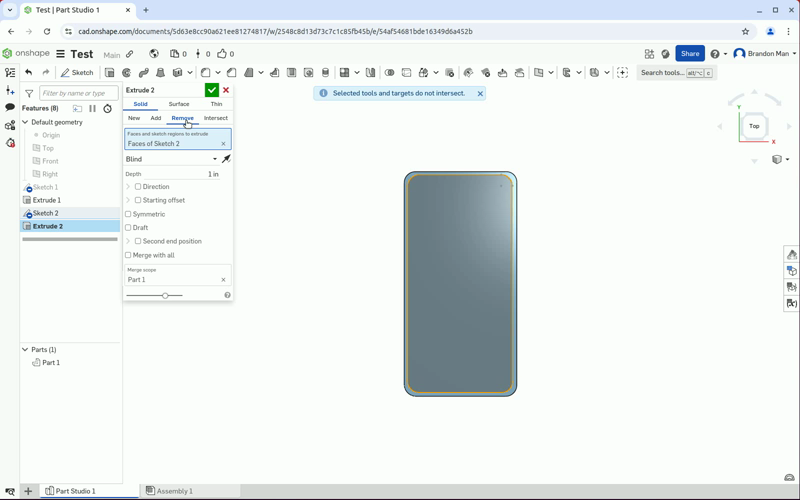
key(tab, 4)
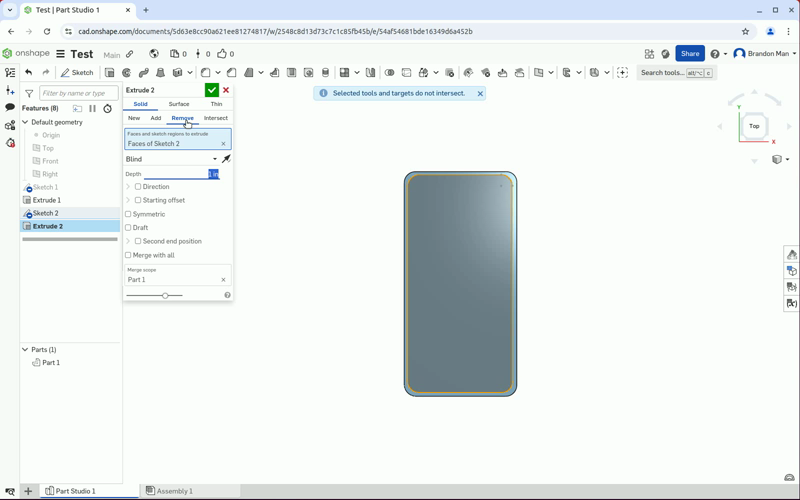
text(-3.129)
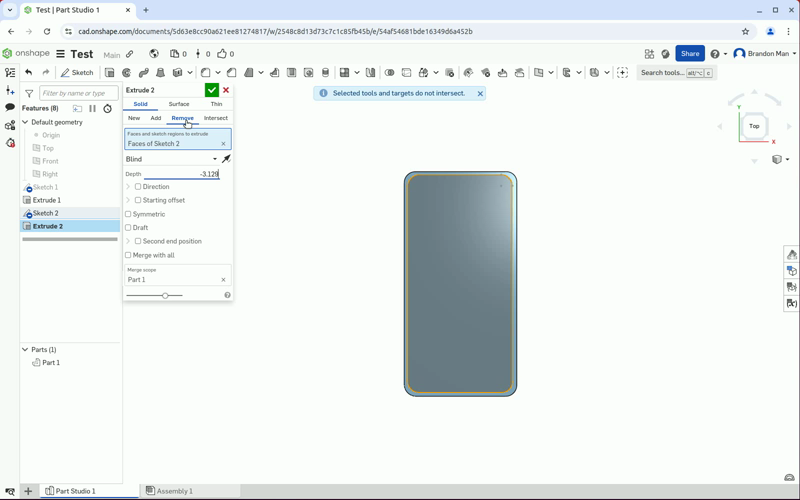
key(tab, 6)
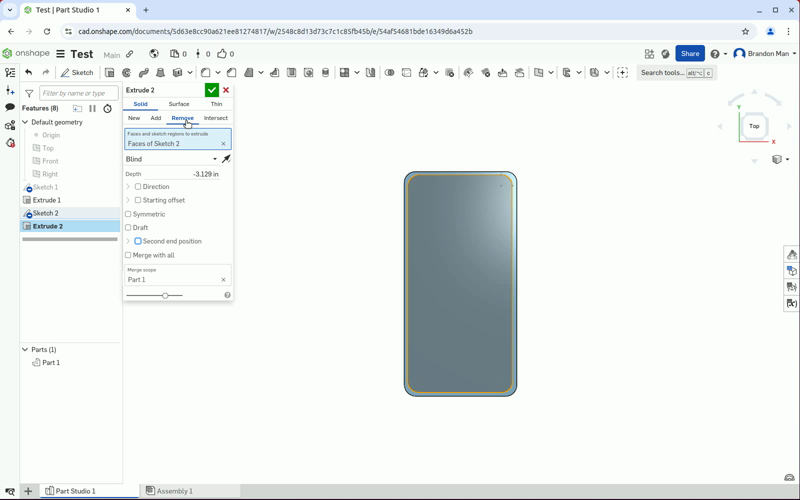
key(space)
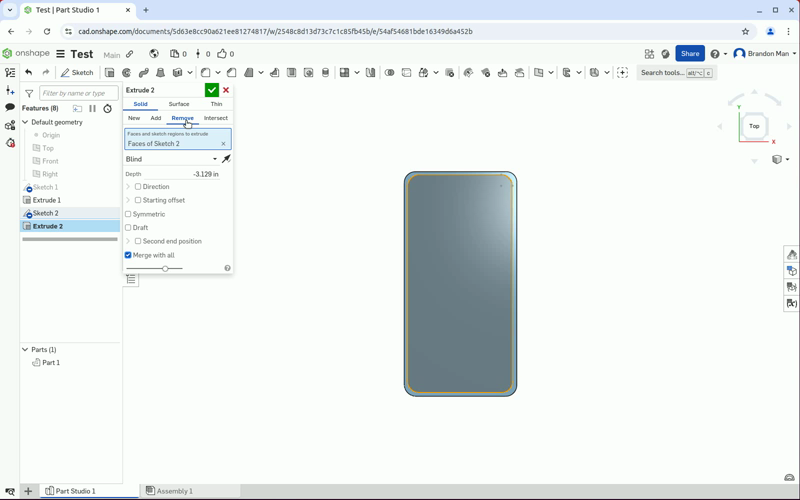
key(enter)
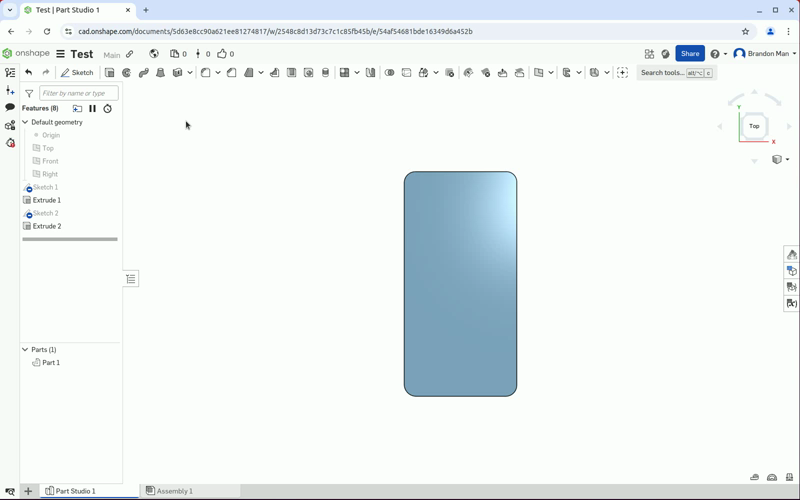
key(shift+h)
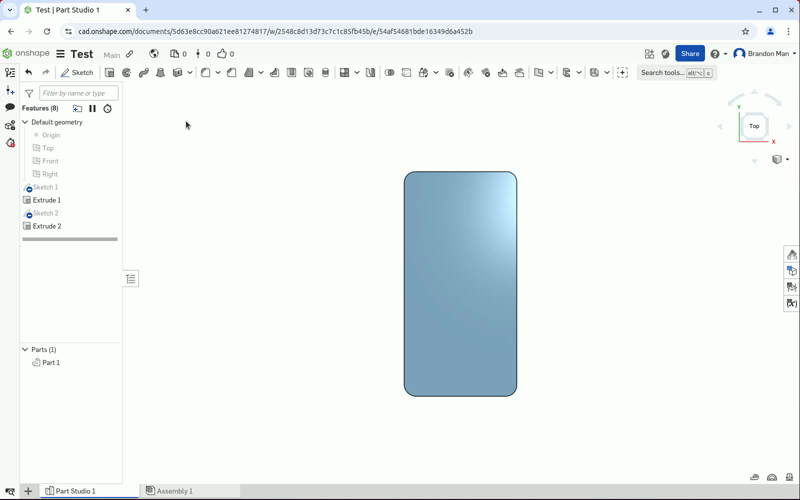
key(shift+h)
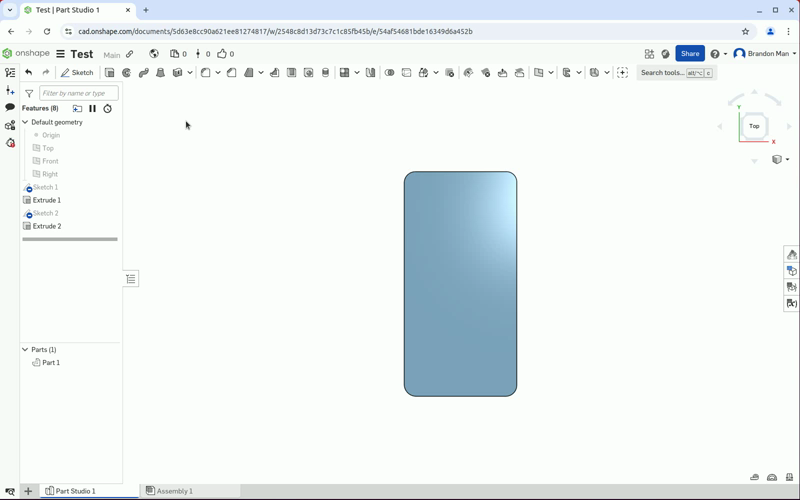
key(shift+7)
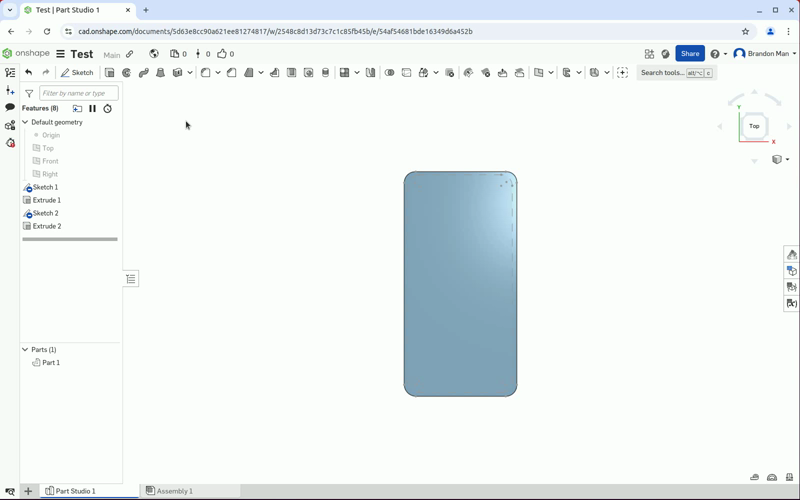
key(up, 3)
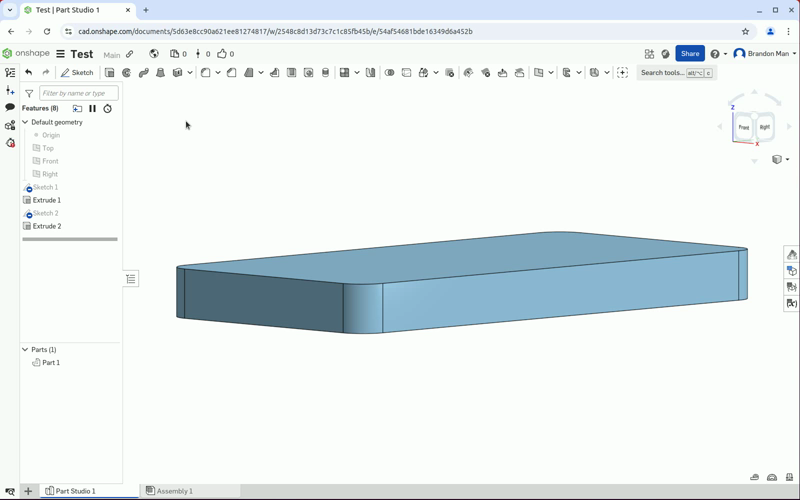
key(left, 3)
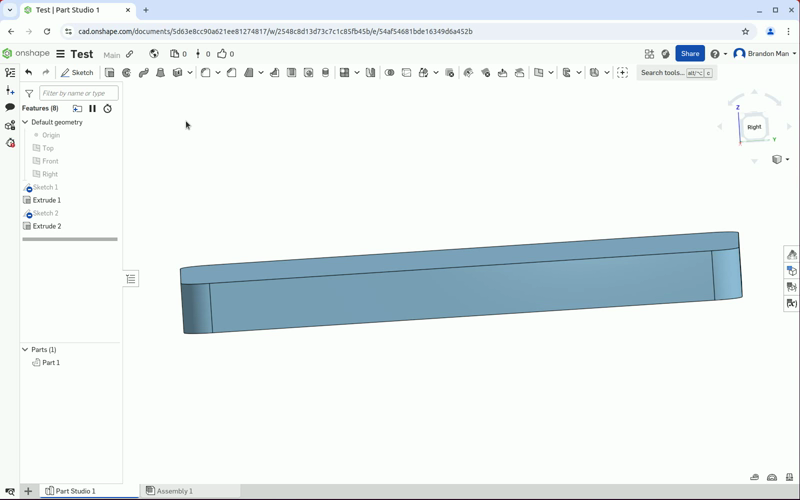
key(right, 3)
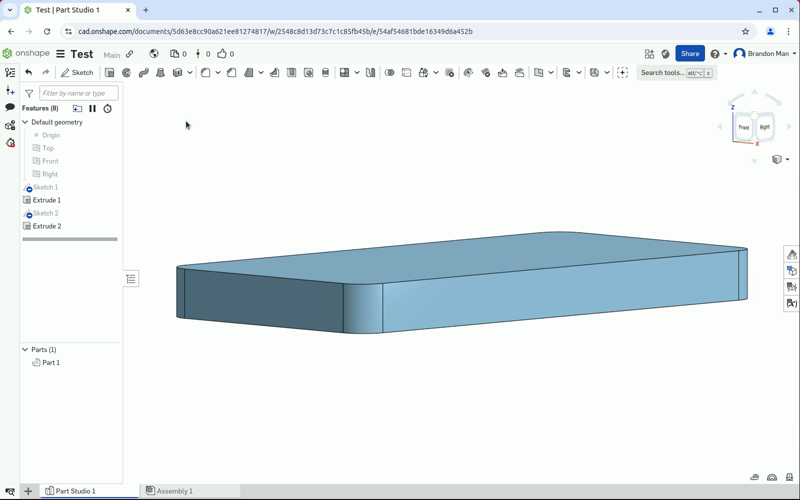
key(down, 3)
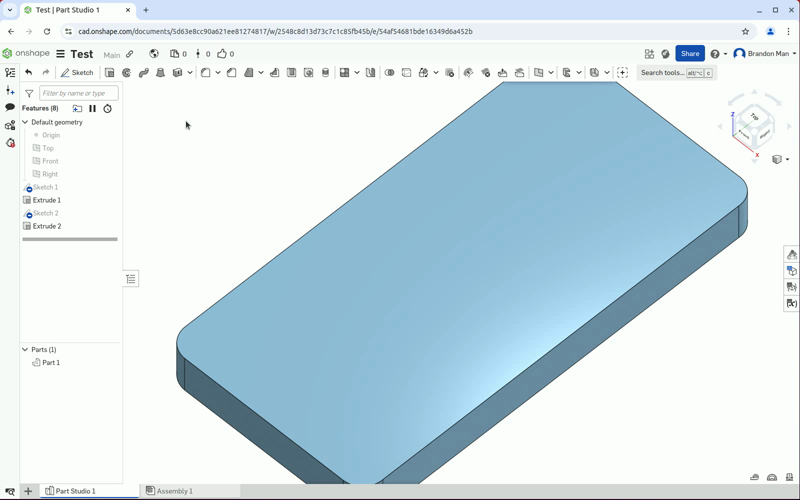
mouse_move(73, 189)
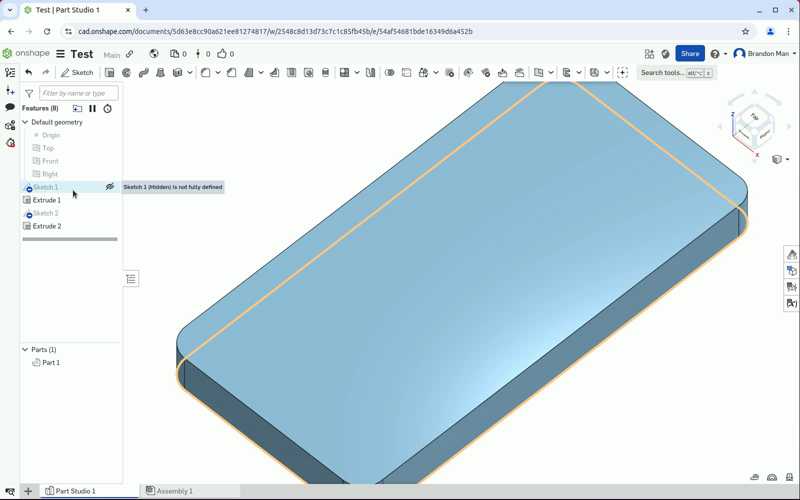
click(73, 189)